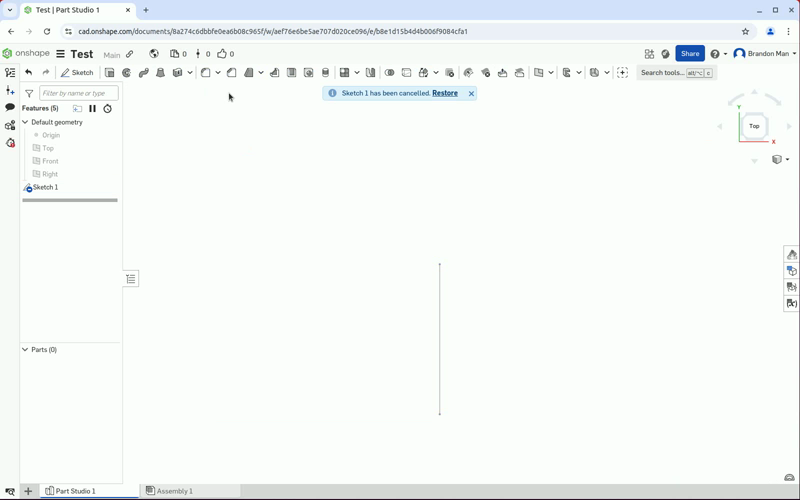
key(shift+h)
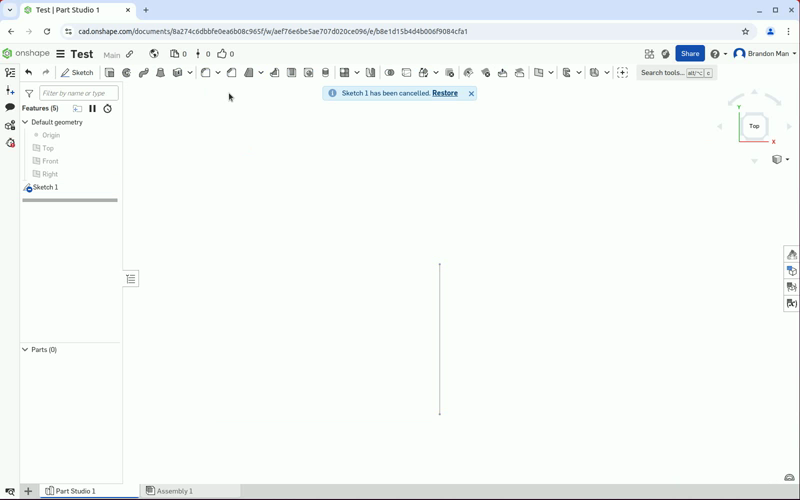
key(shift+s)
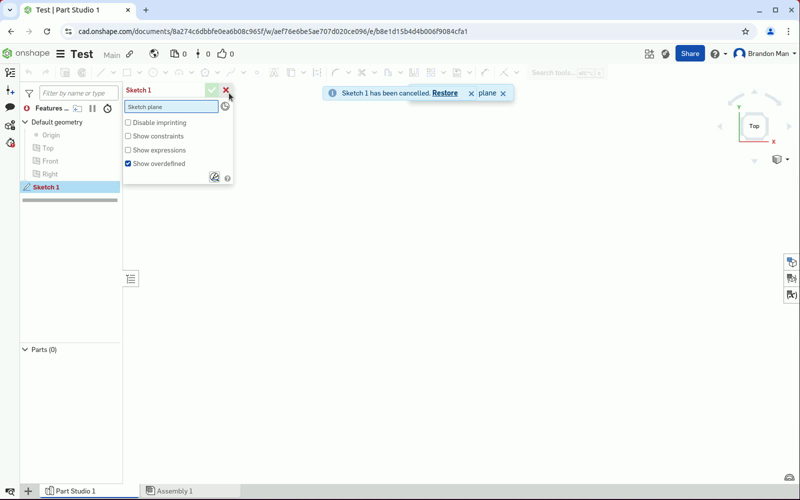
mouse_move(73, 150)
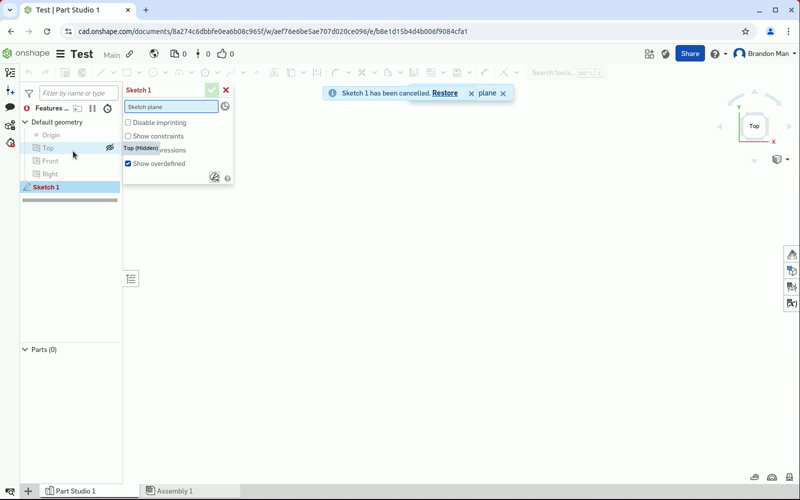
click(73, 150)
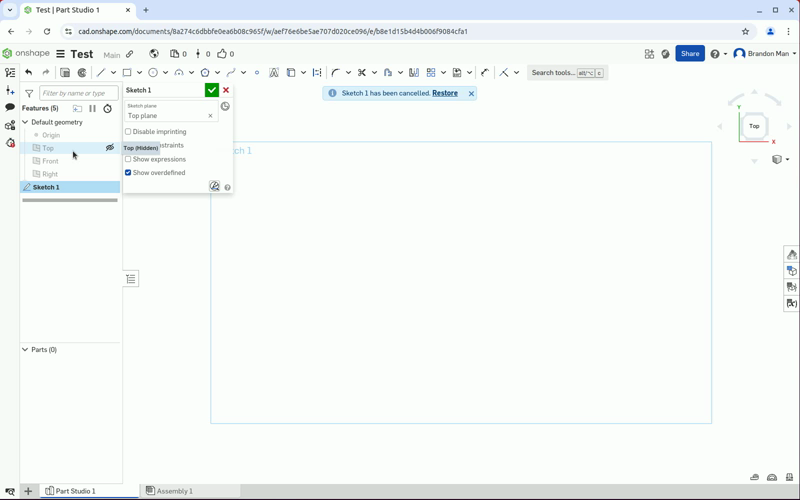
mouse_move(73, 352)
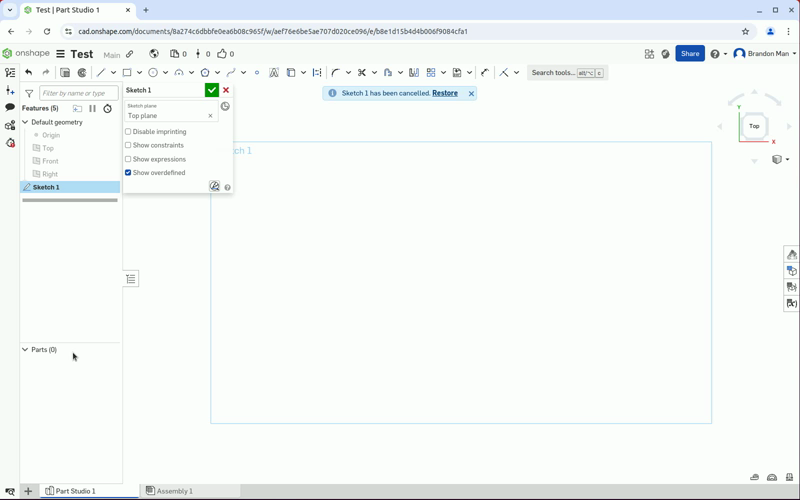
key(y)
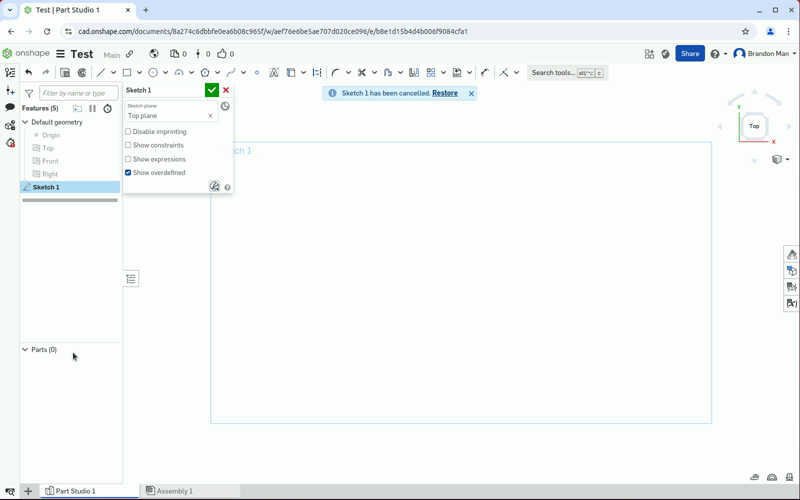
key(l)
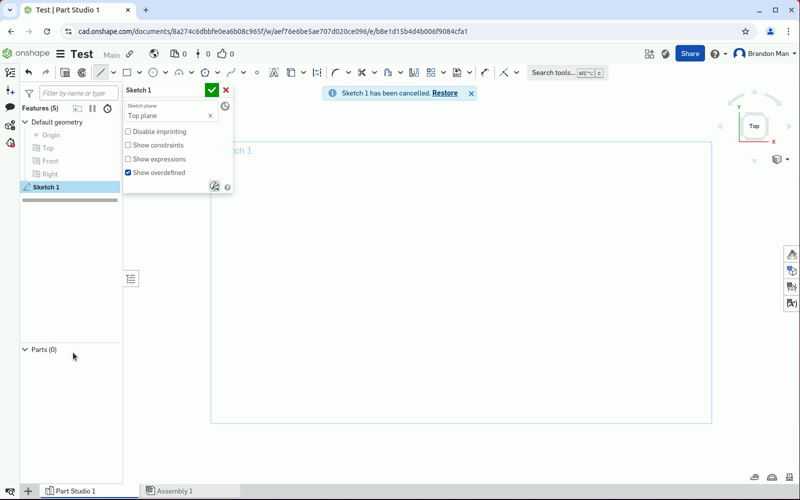
key_down(shift)
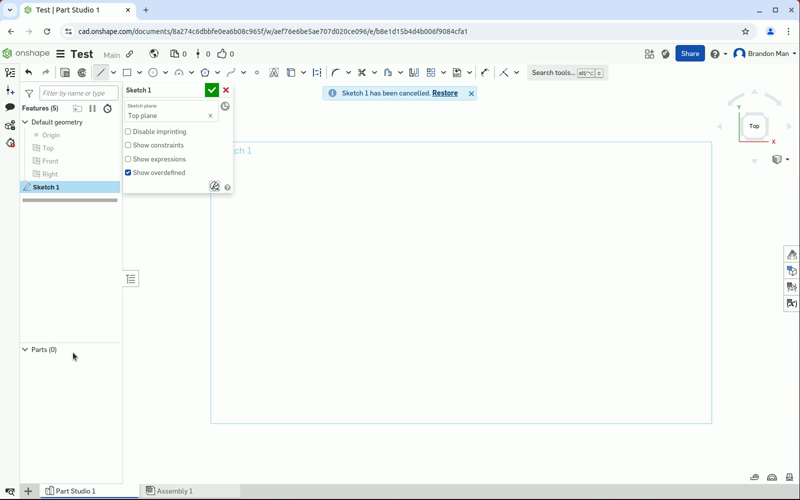
mouse_move(460, 282)
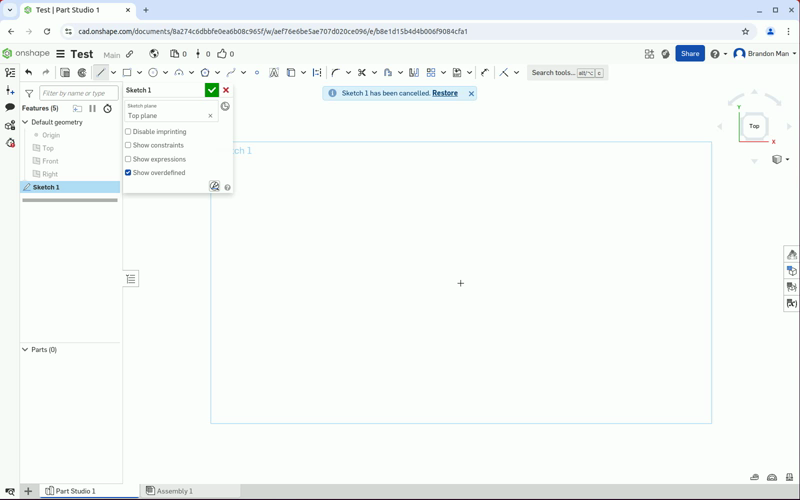
click(460, 282)
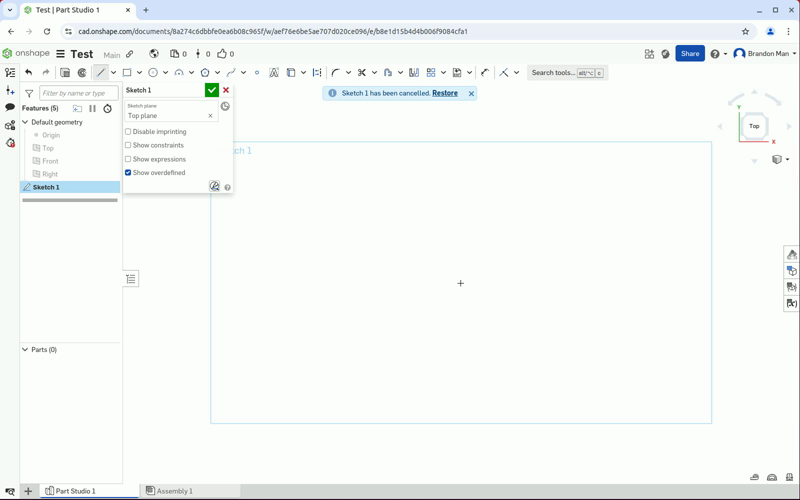
key_up(shift)
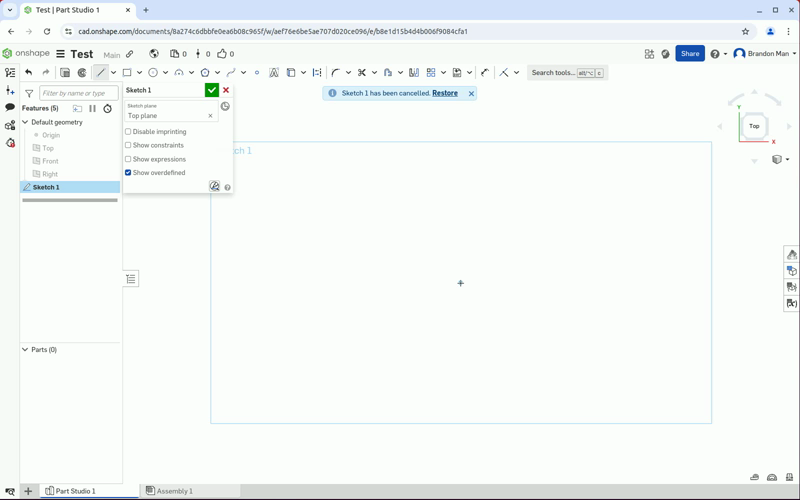
key_down(shift)
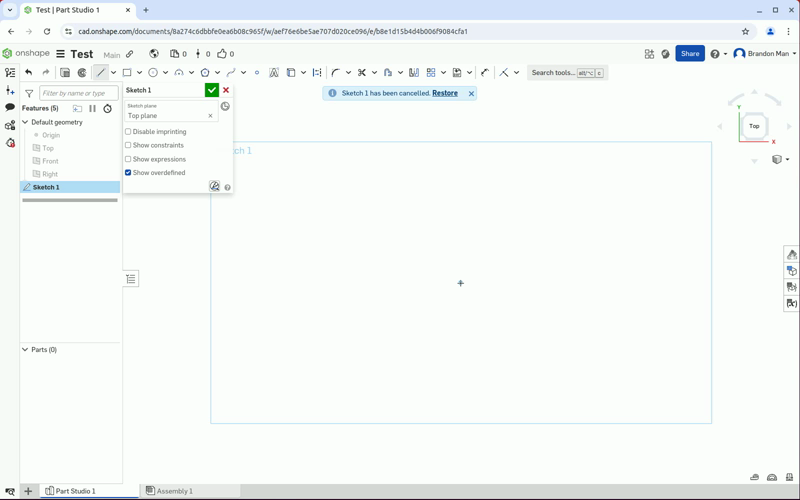
mouse_move(573, 282)
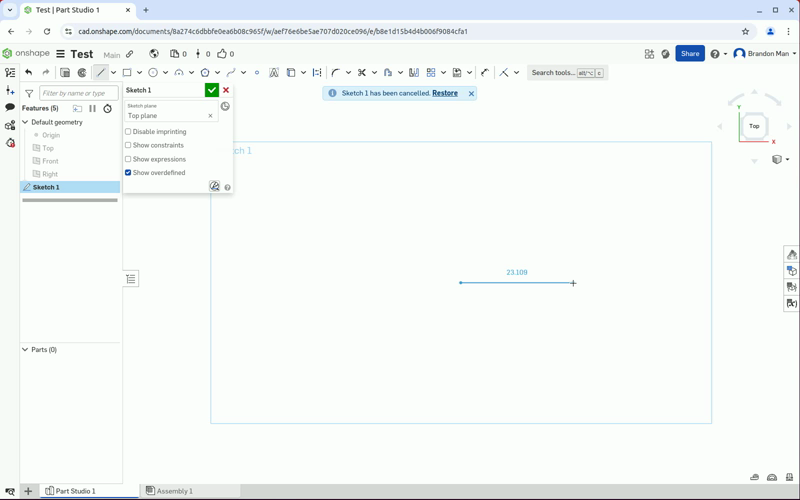
click(573, 282)
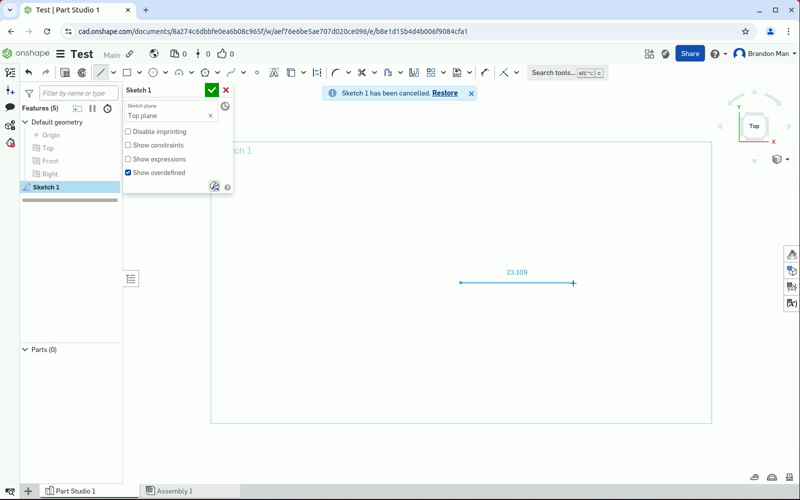
key_up(shift)
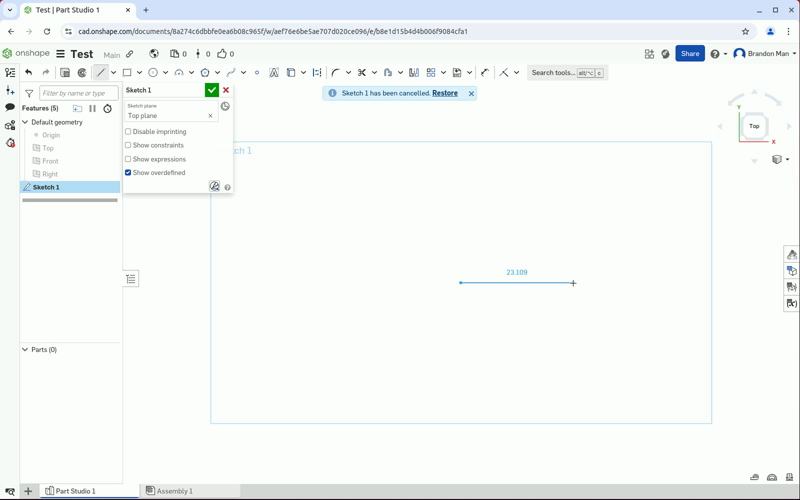
key_down(shift)
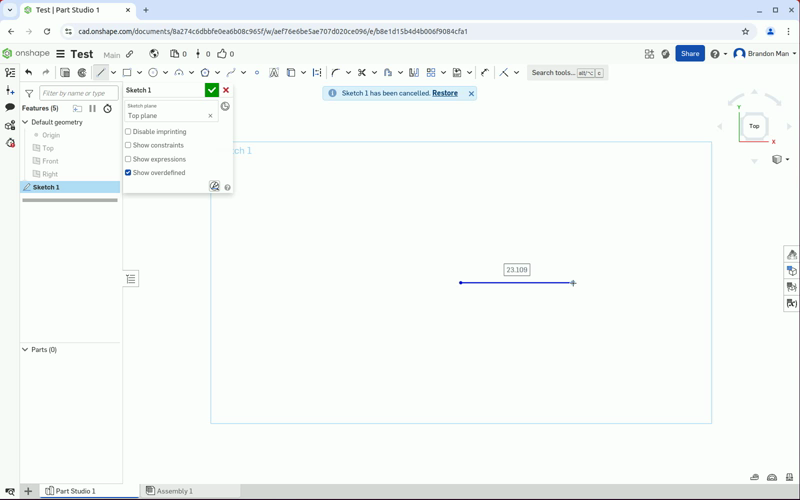
mouse_move(589, 282)
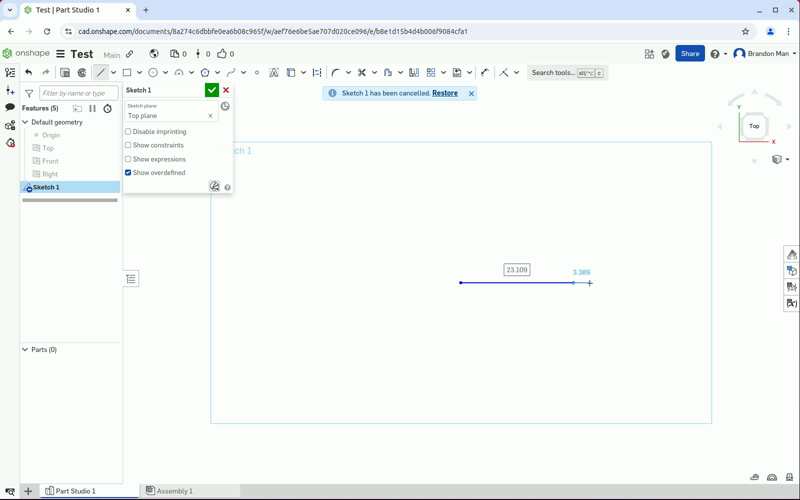
mouse_move(573, 249)
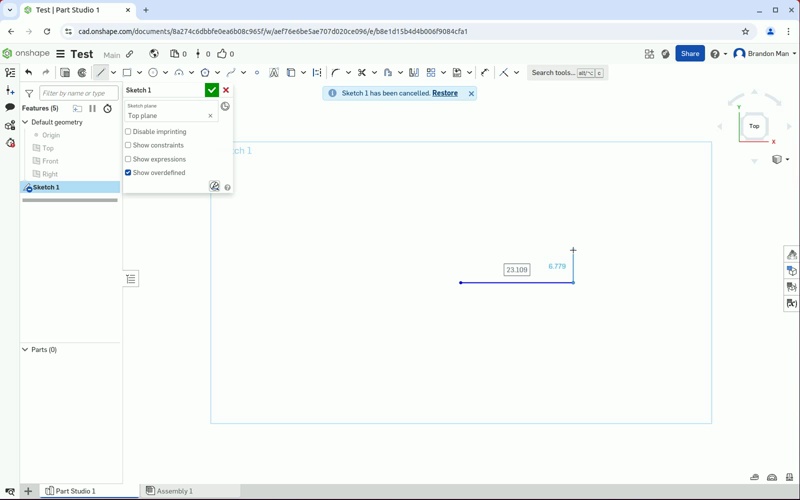
click(573, 249)
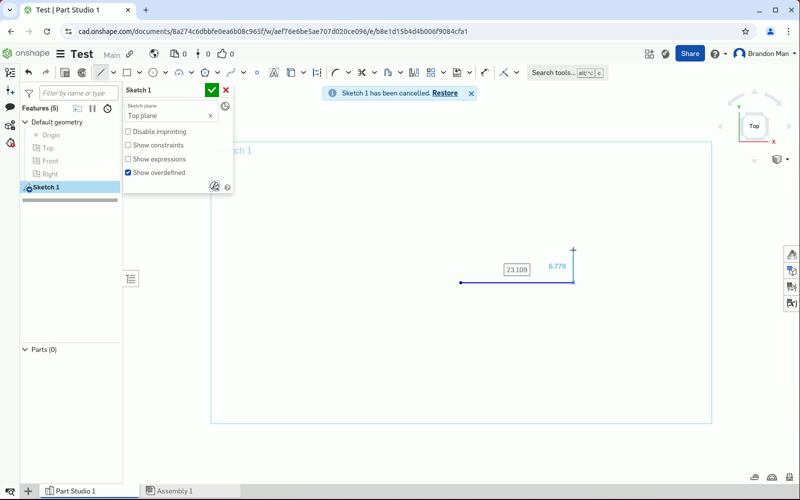
key_up(shift)
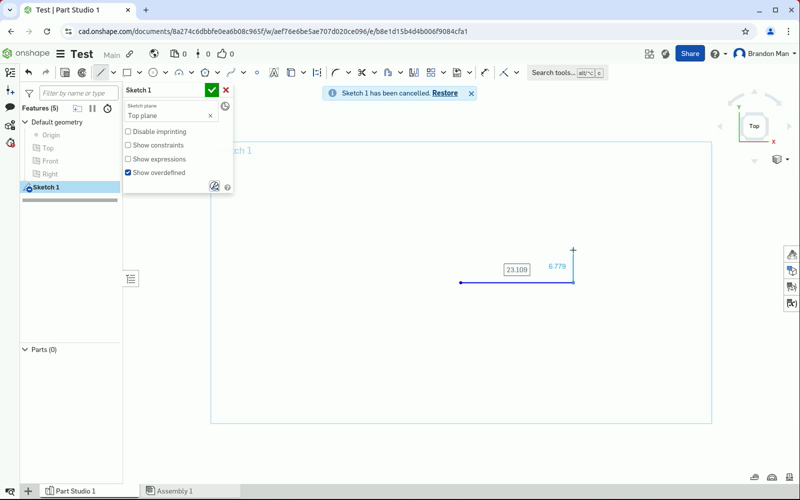
key_down(shift)
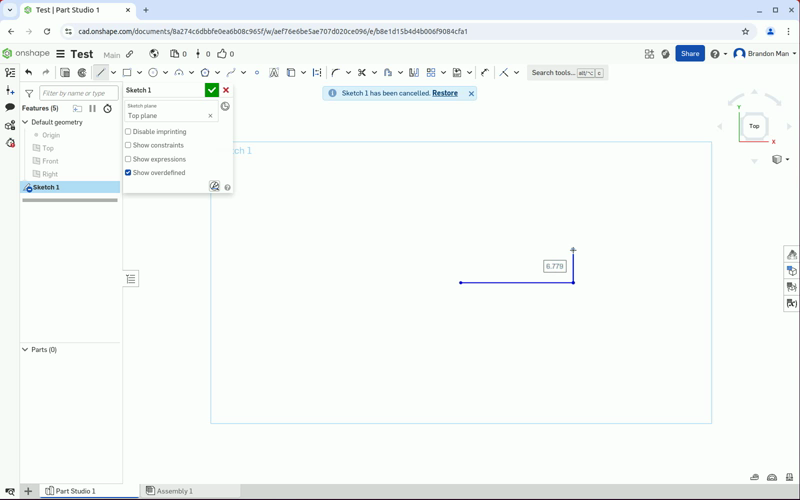
mouse_move(589, 249)
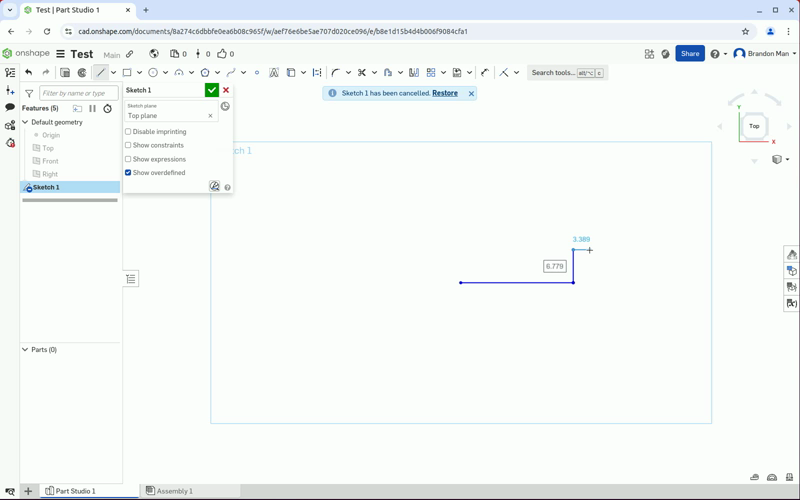
mouse_move(540, 249)
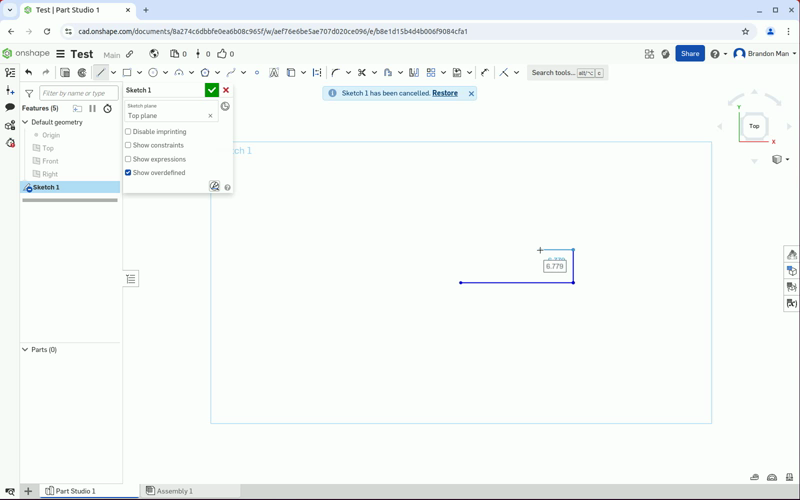
click(540, 249)
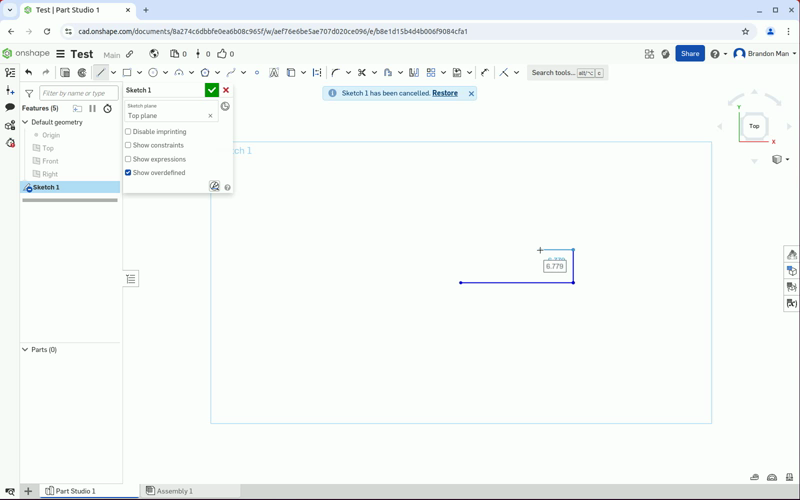
key_up(shift)
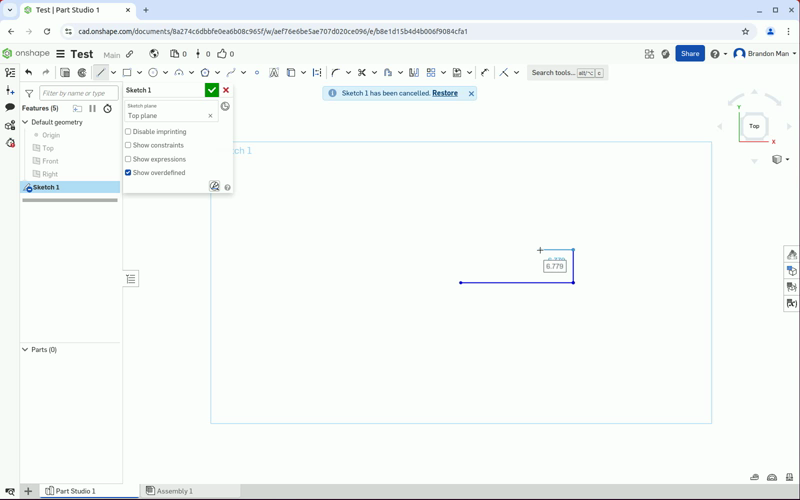
key_down(shift)
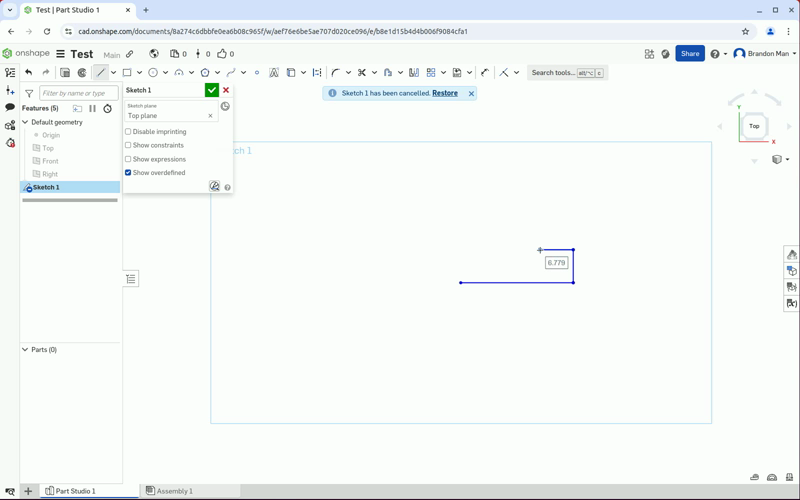
mouse_move(570, 249)
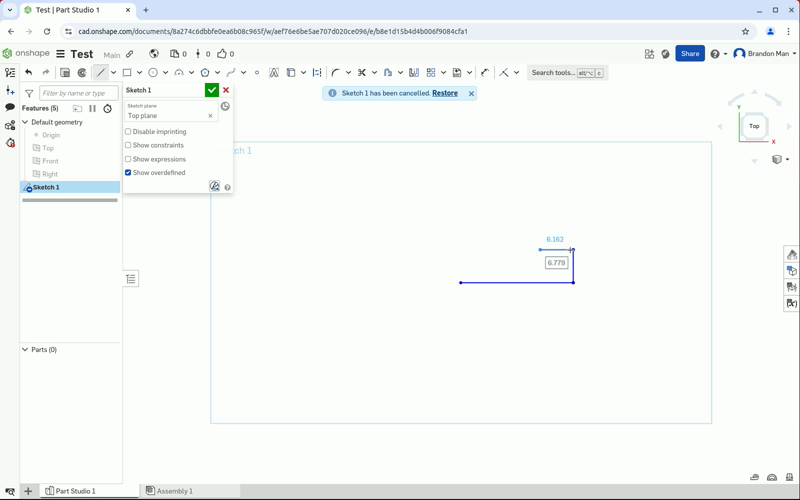
mouse_move(540, 216)
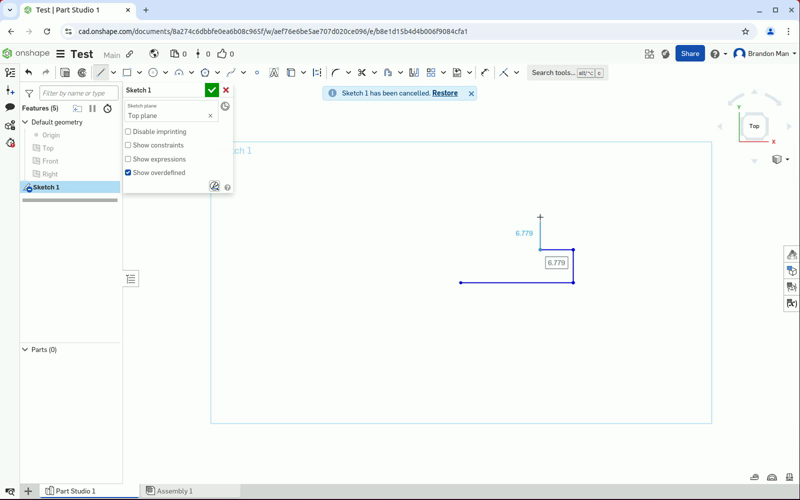
click(540, 216)
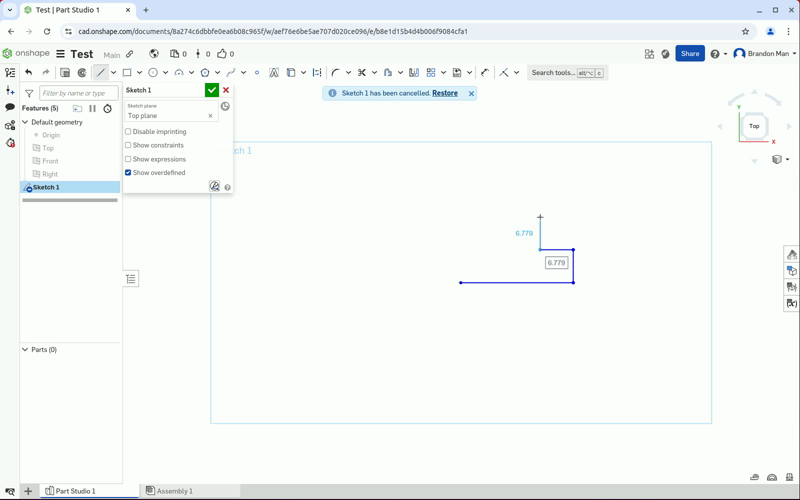
key_up(shift)
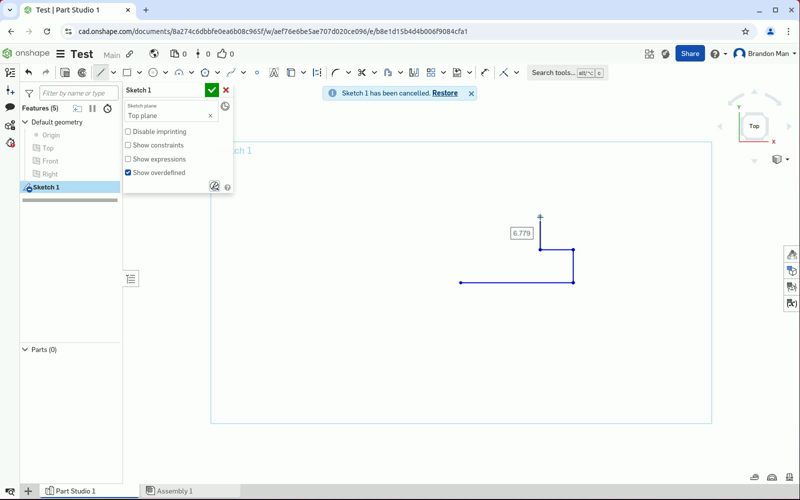
key_down(shift)
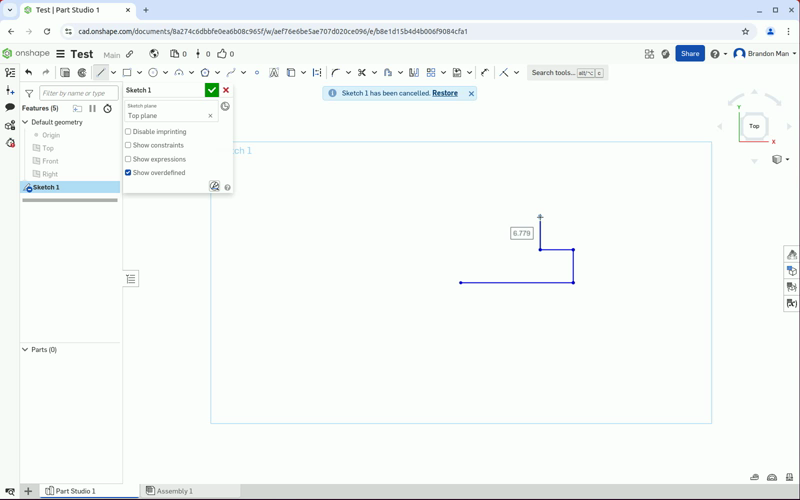
mouse_move(570, 216)
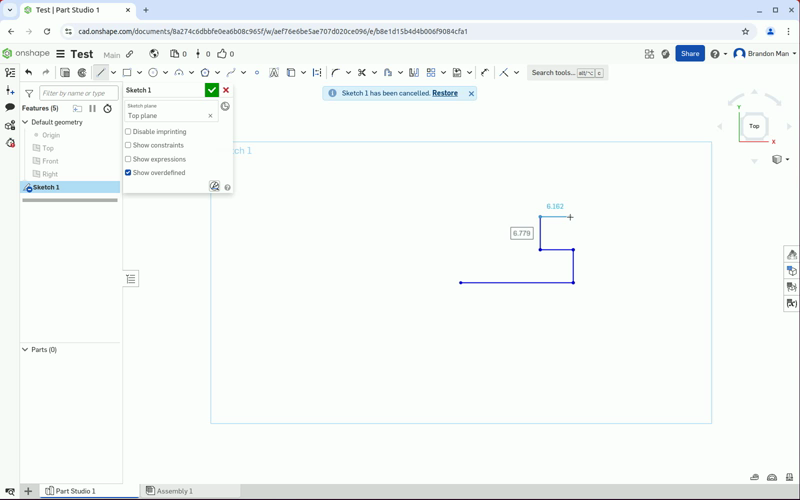
mouse_move(494, 216)
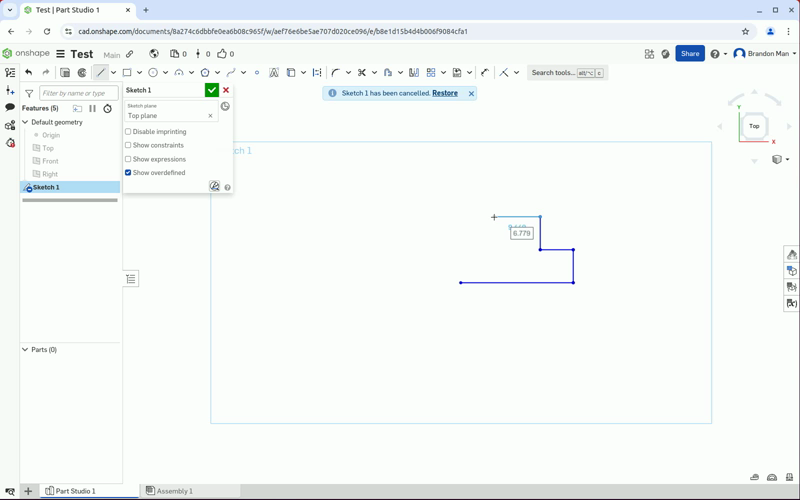
click(494, 216)
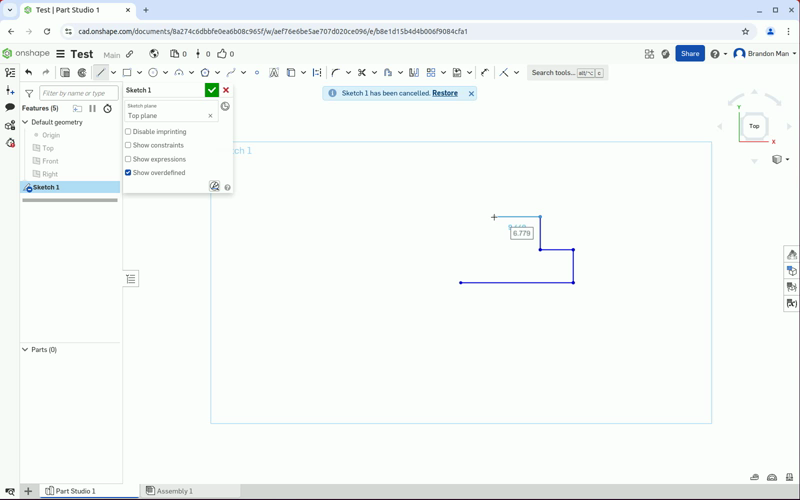
key_up(shift)
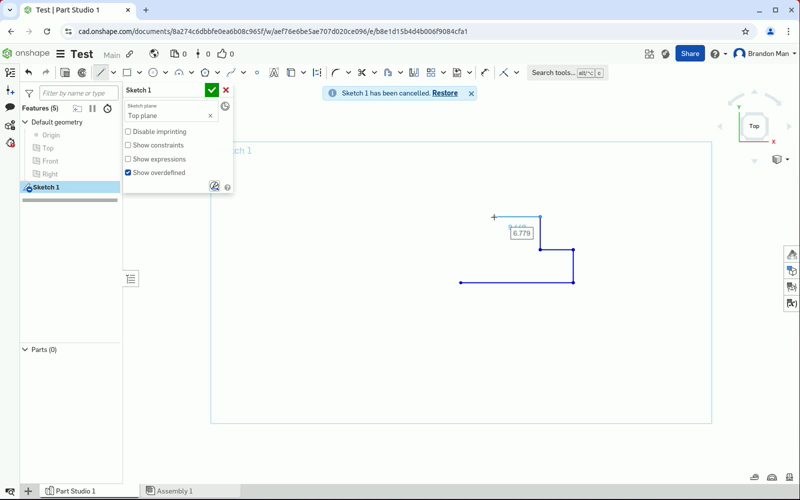
key_down(shift)
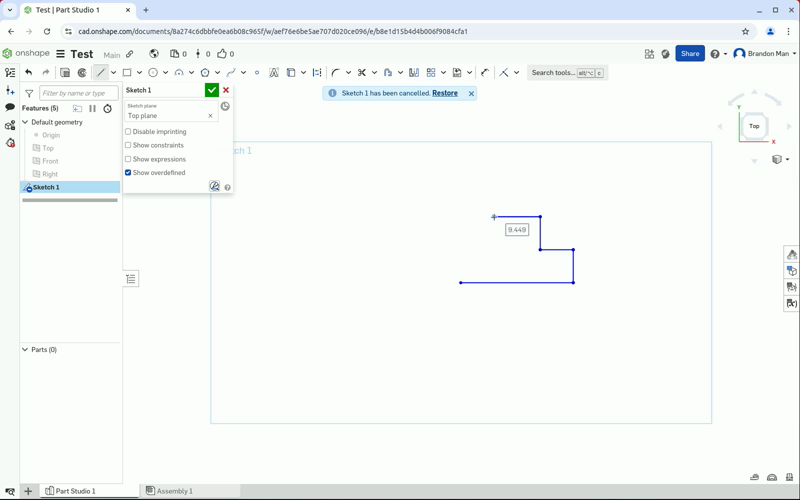
mouse_move(524, 216)
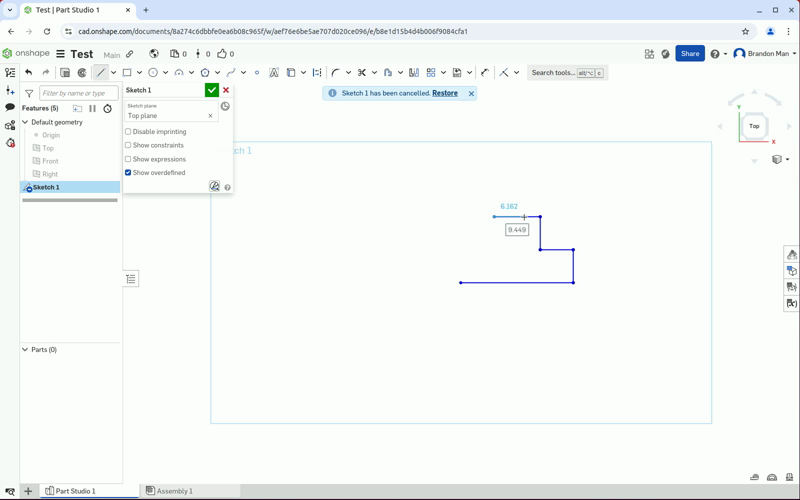
mouse_move(494, 249)
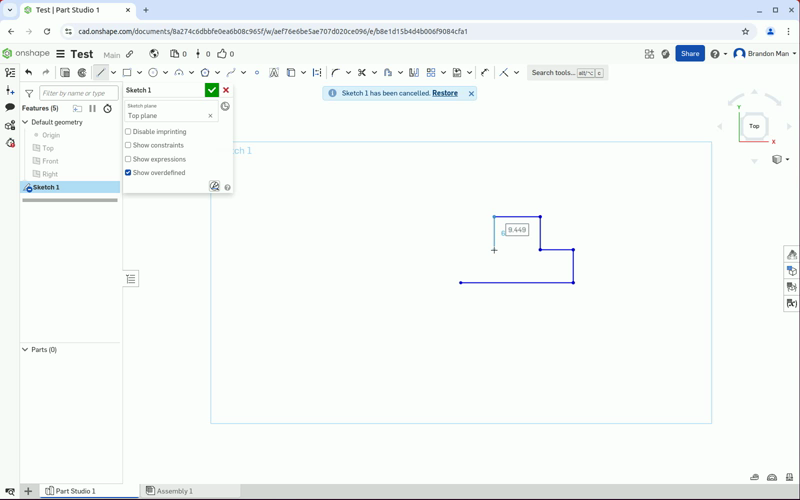
click(494, 249)
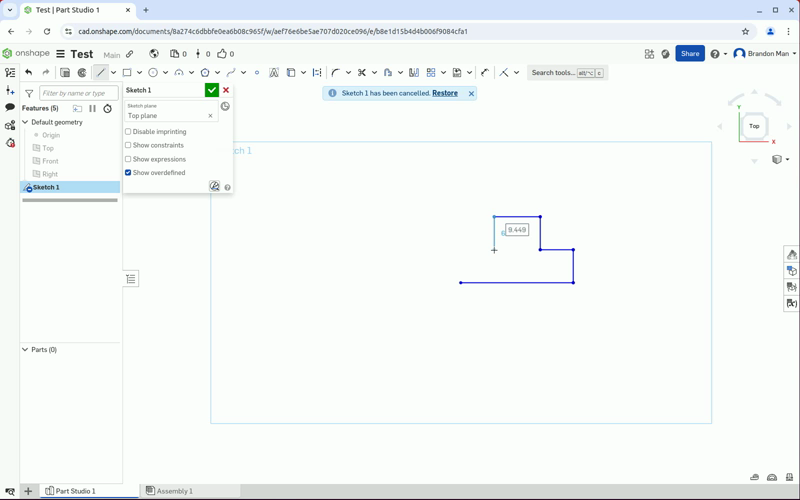
key_up(shift)
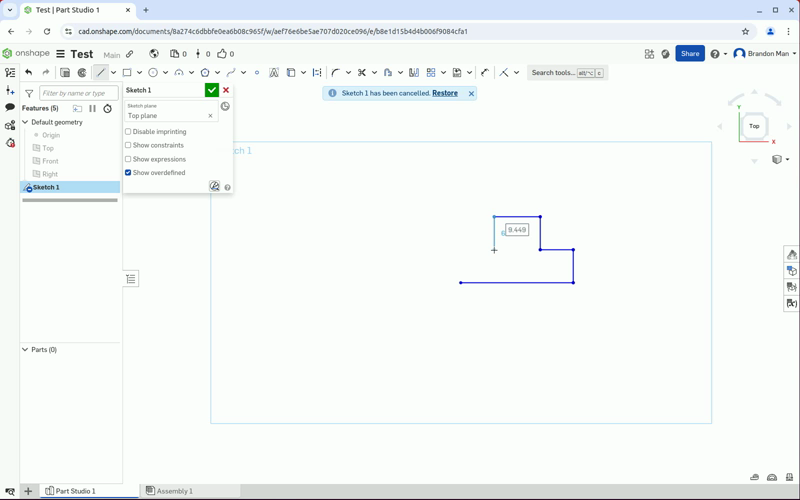
key_down(shift)
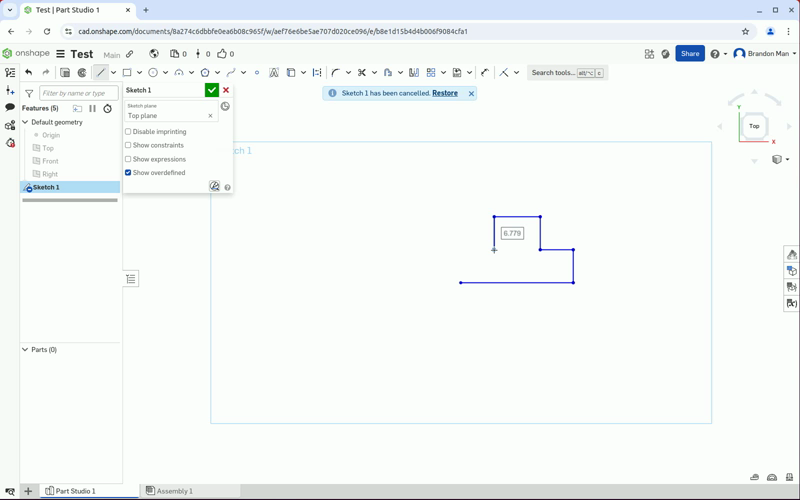
mouse_move(524, 249)
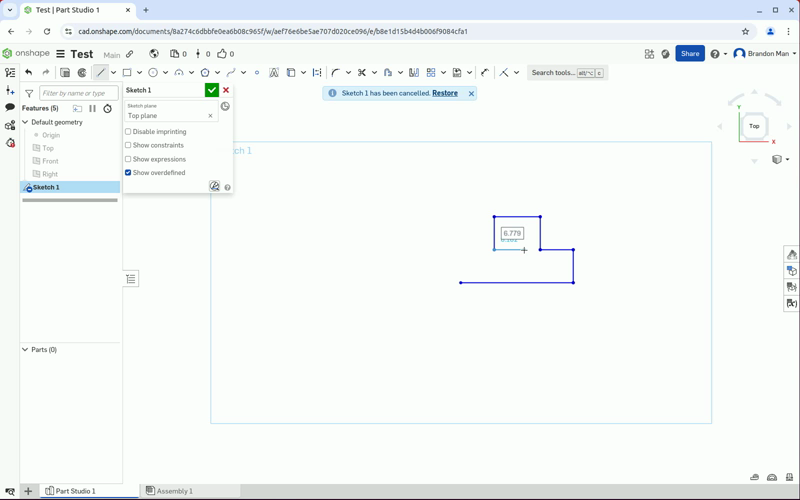
mouse_move(460, 249)
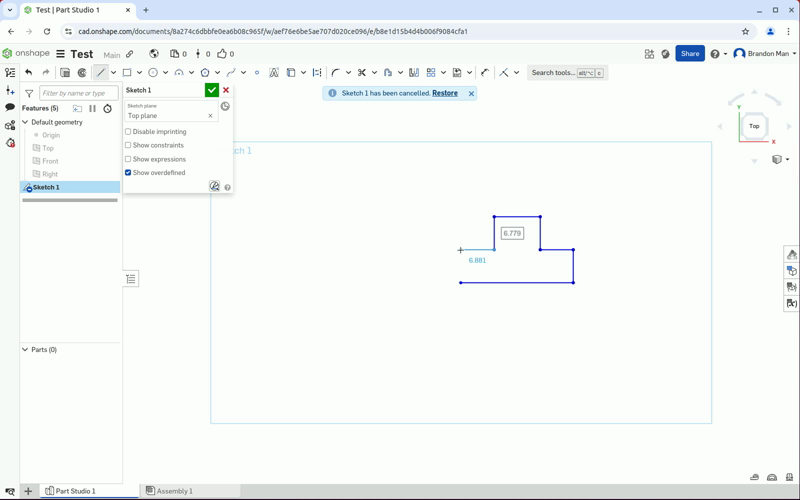
click(460, 249)
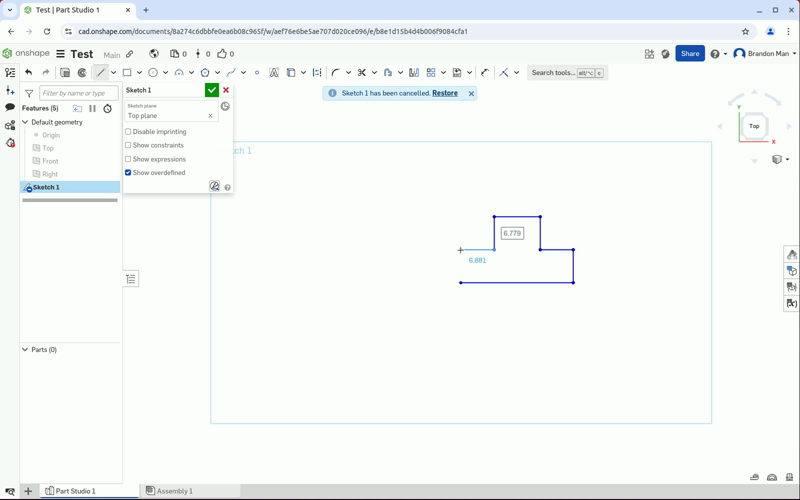
key_up(shift)
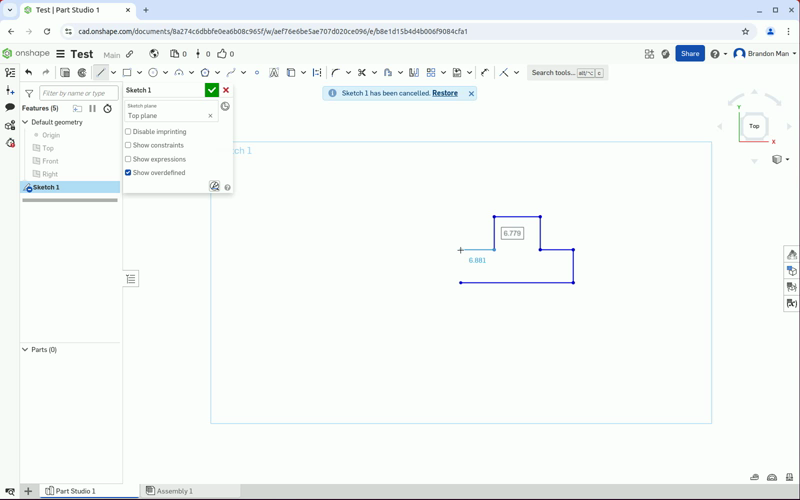
mouse_move(490, 249)
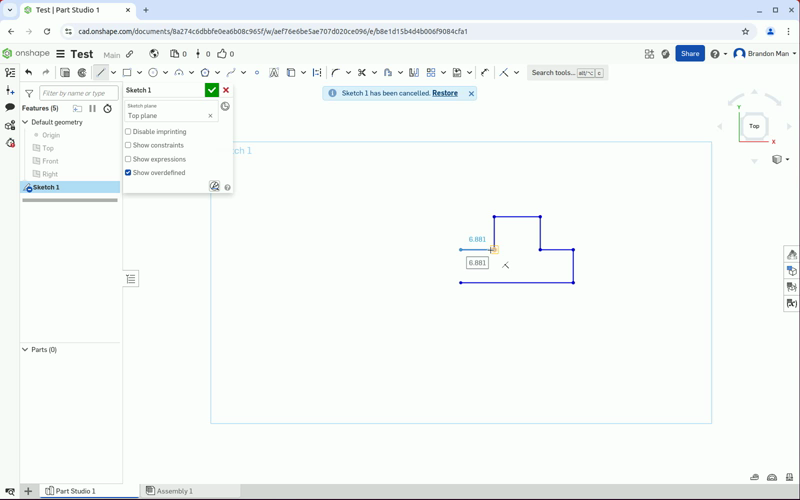
key_down(shift)
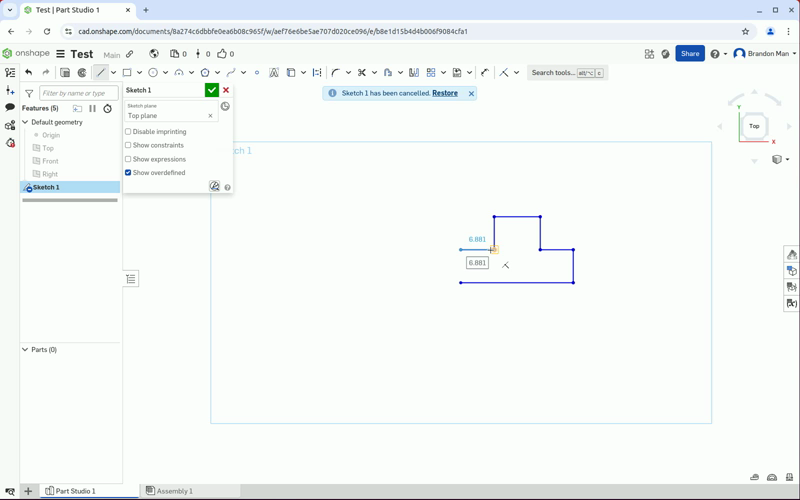
mouse_move(460, 282)
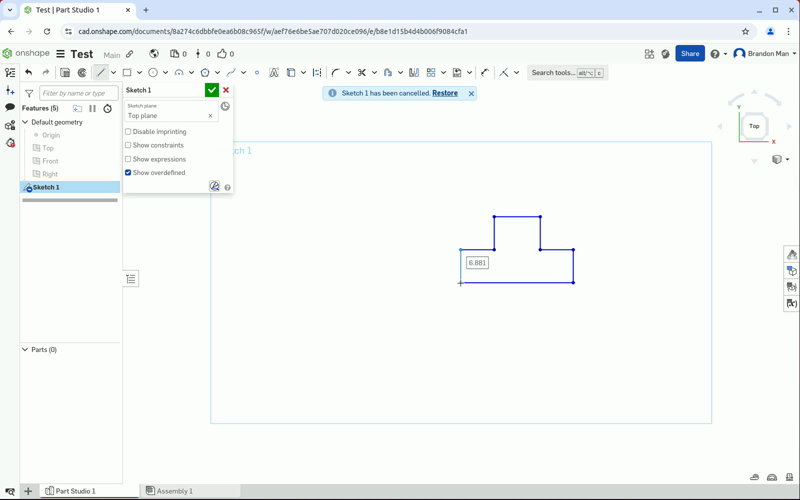
key_up(shift)
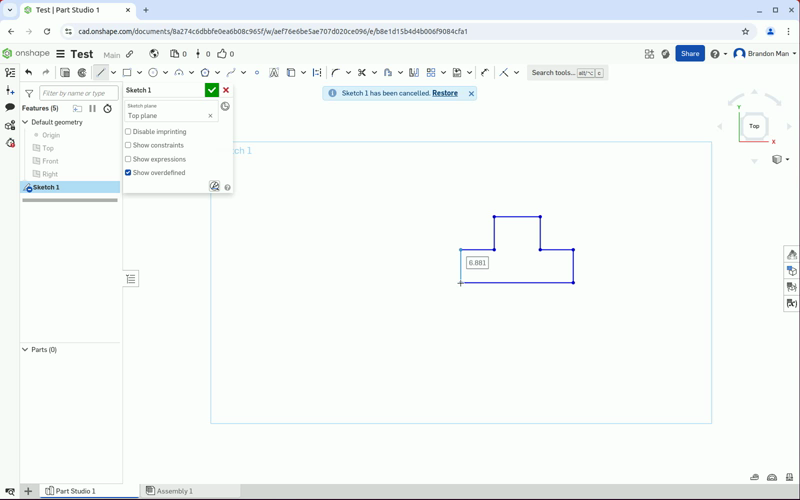
click(460, 282)
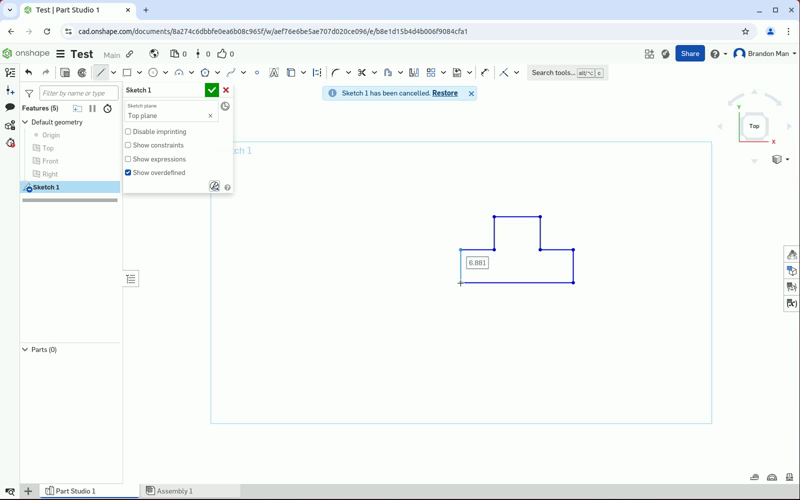
key(esc)
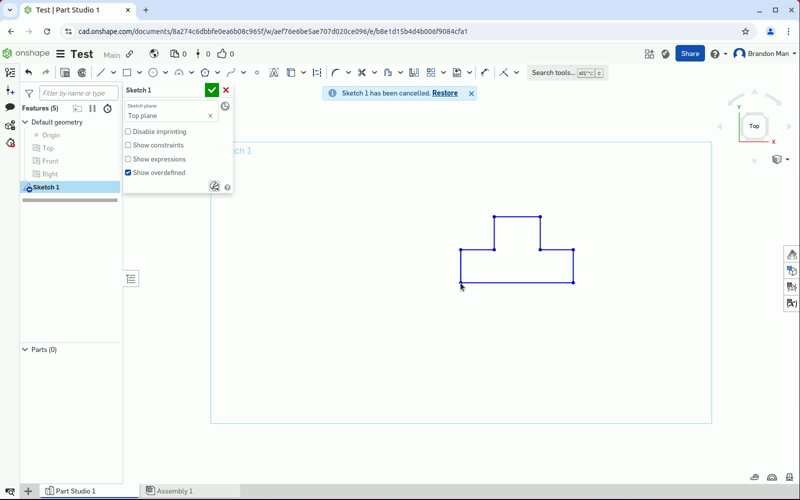
mouse_move(506, 244)
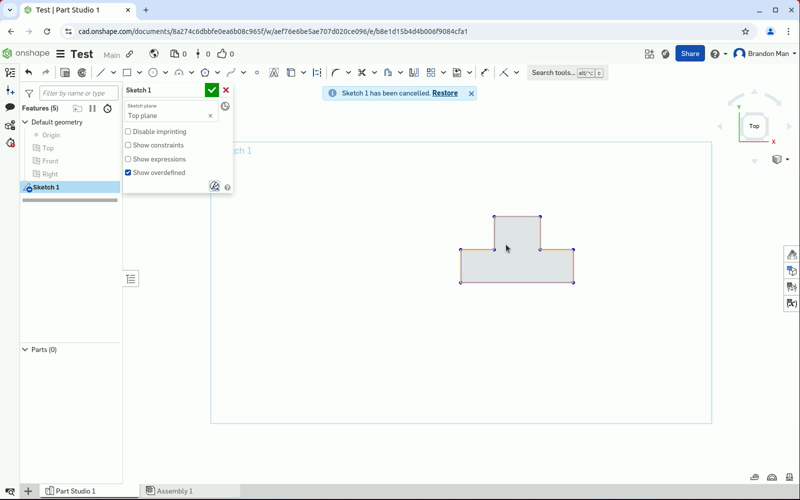
click(506, 244)
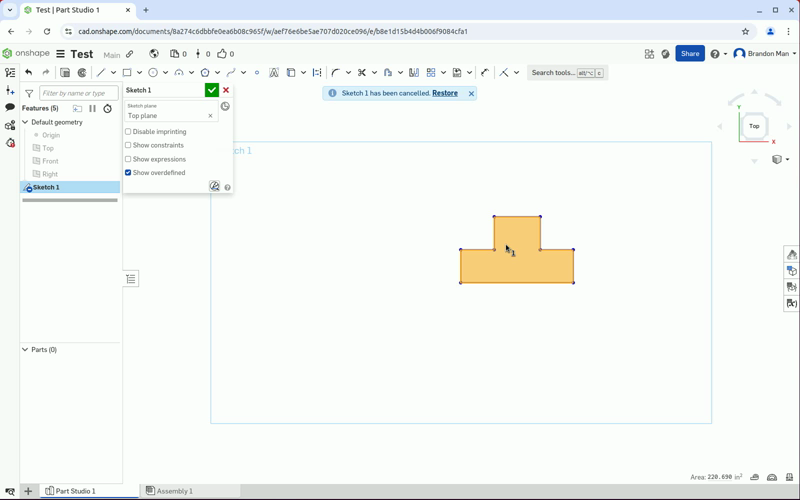
mouse_move(73, 352)
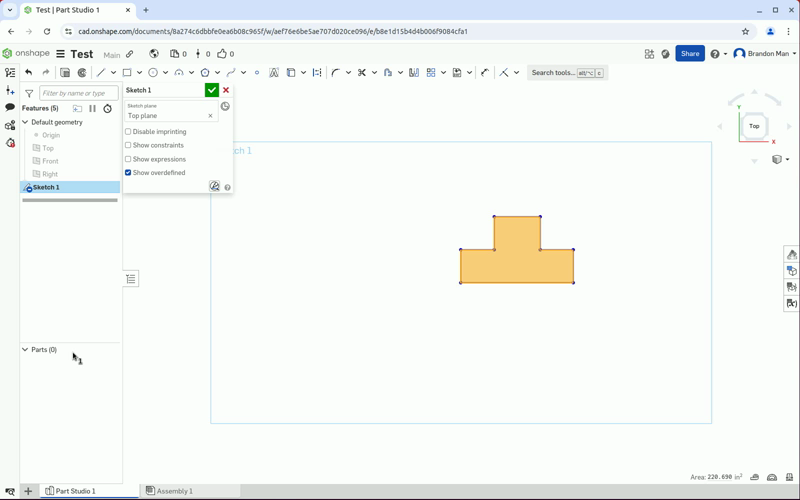
key(shift+y)
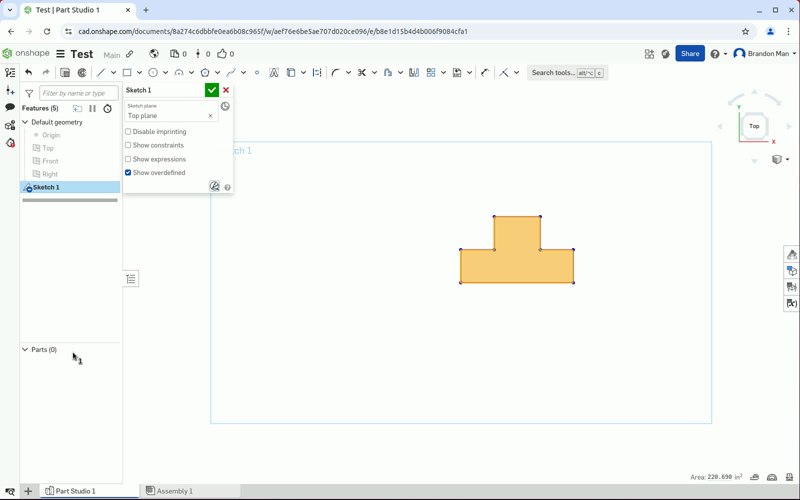
key(shift+e)
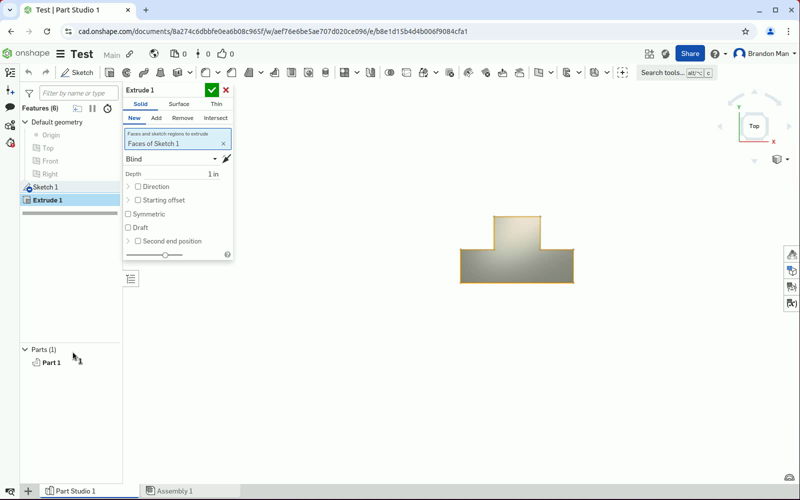
mouse_move(143, 106)
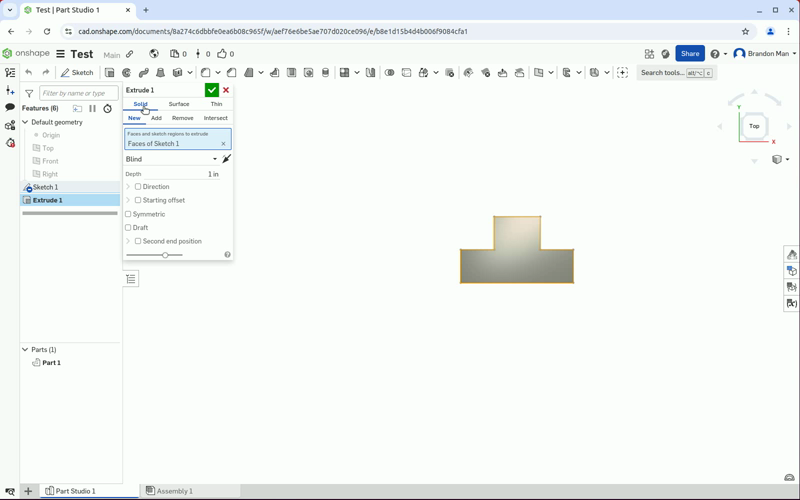
click(143, 106)
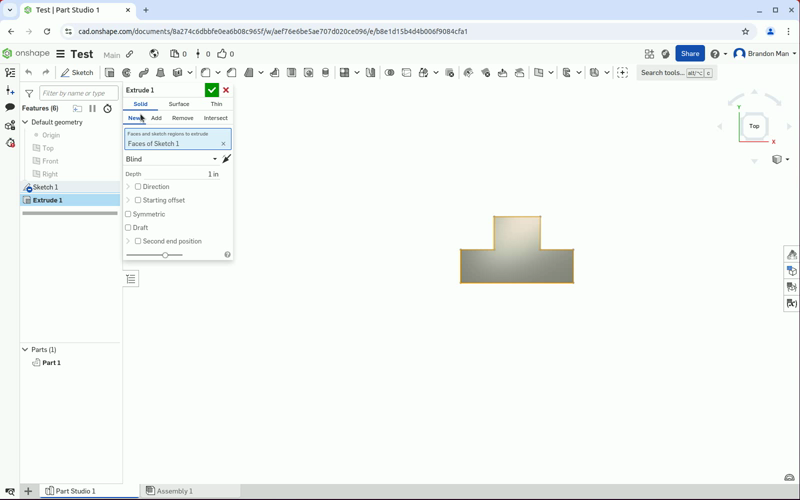
mouse_move(137, 120)
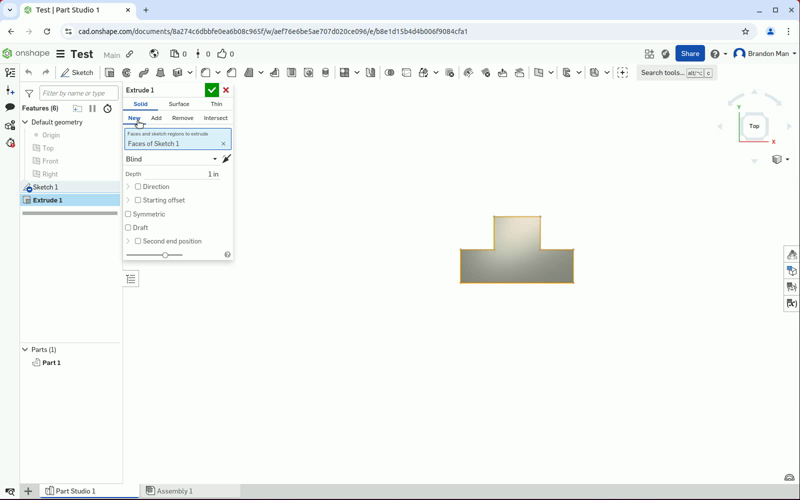
click(137, 120)
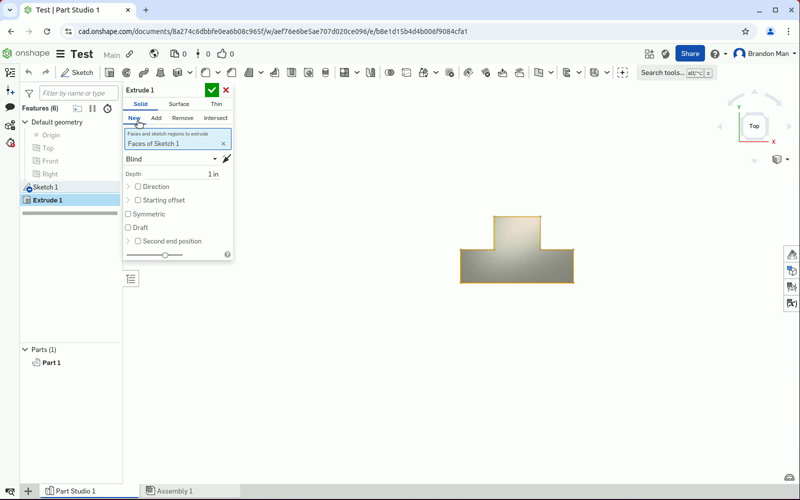
key(tab, 4)
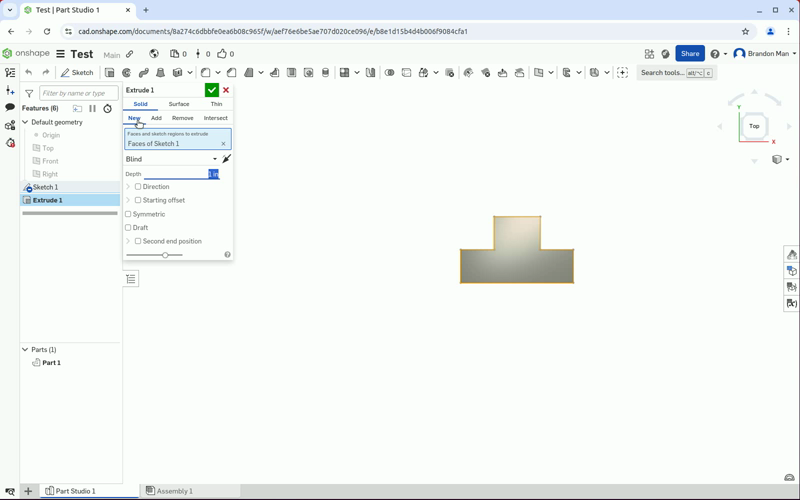
text(6.018)
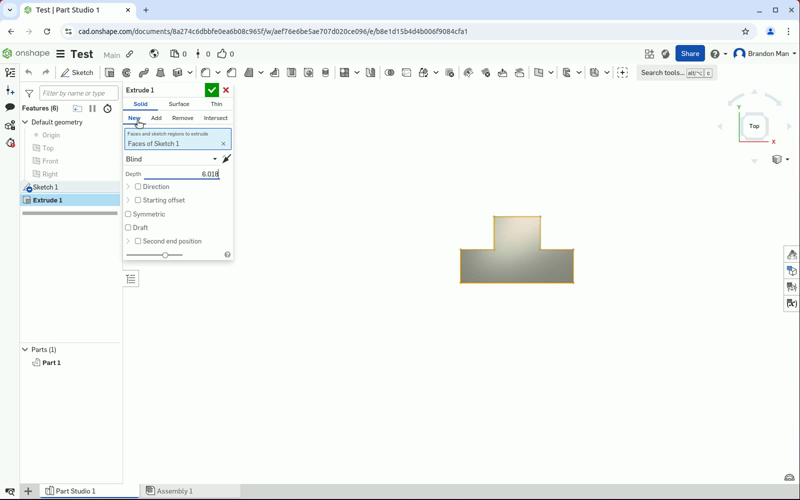
key(enter)
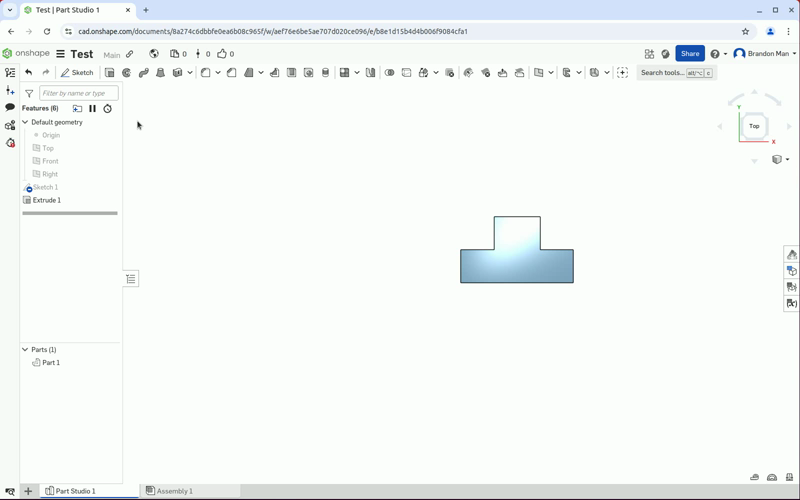
key(shift+h)
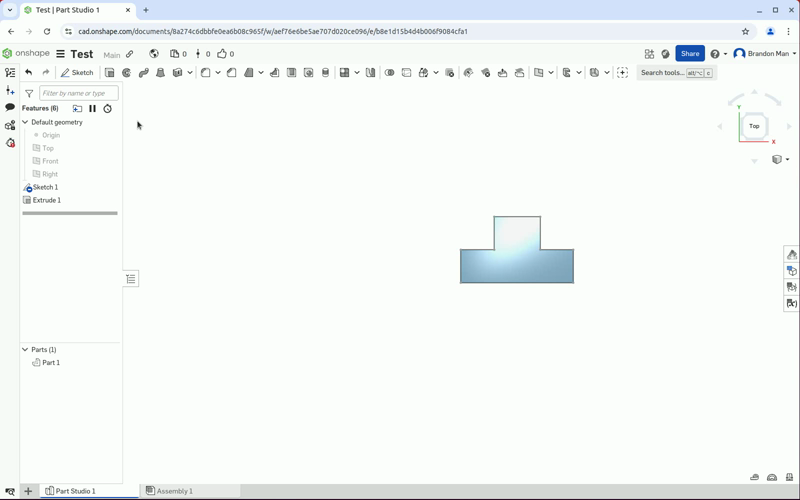
key(shift+h)
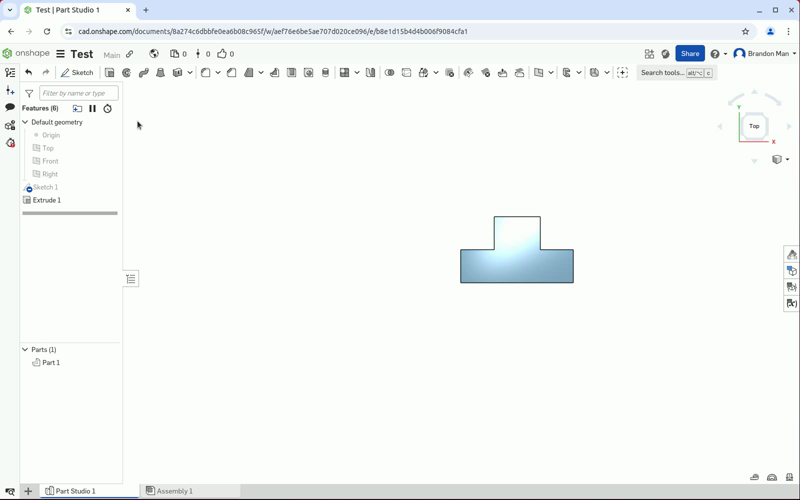
mouse_move(73, 189)
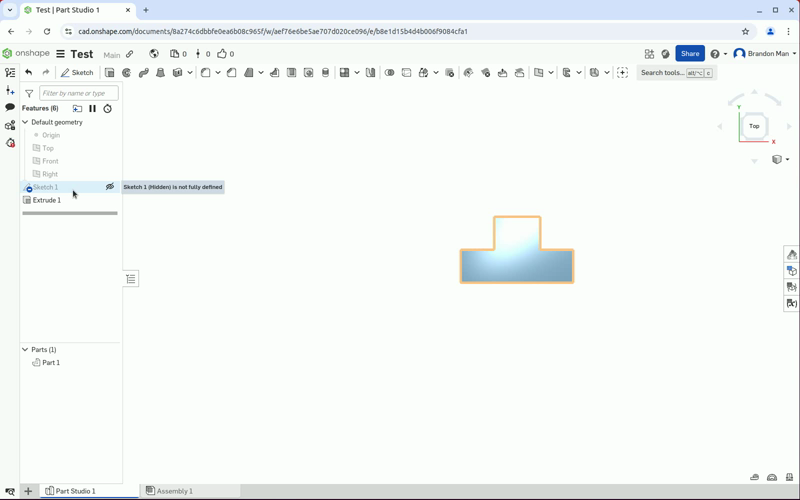
click(73, 189)
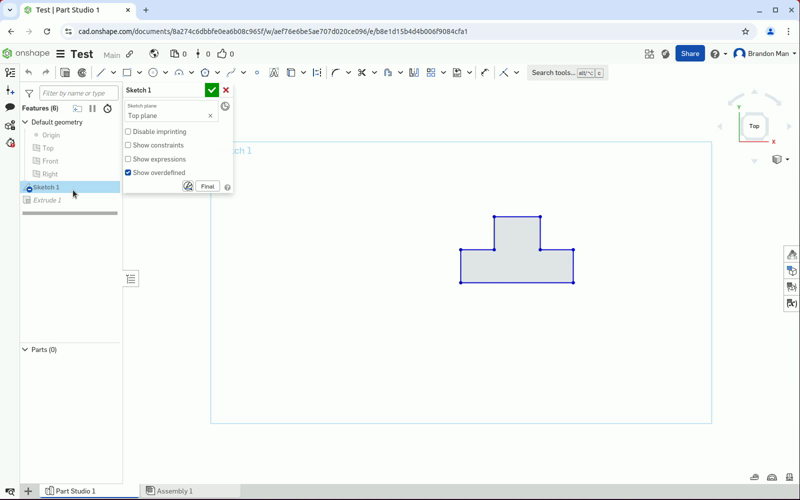
mouse_move(229, 92)
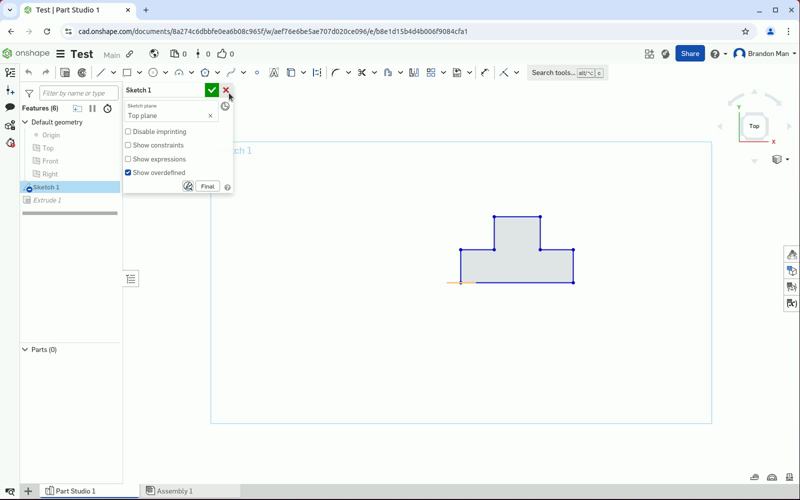
click(229, 92)
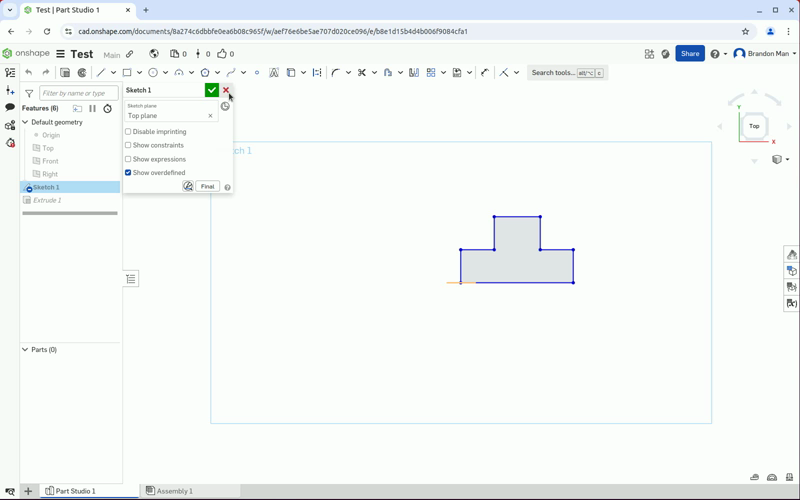
key(shift+s)
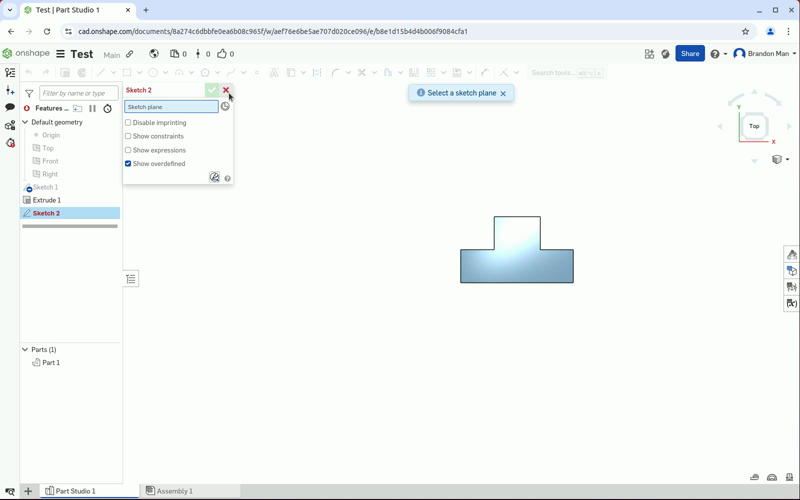
mouse_move(73, 150)
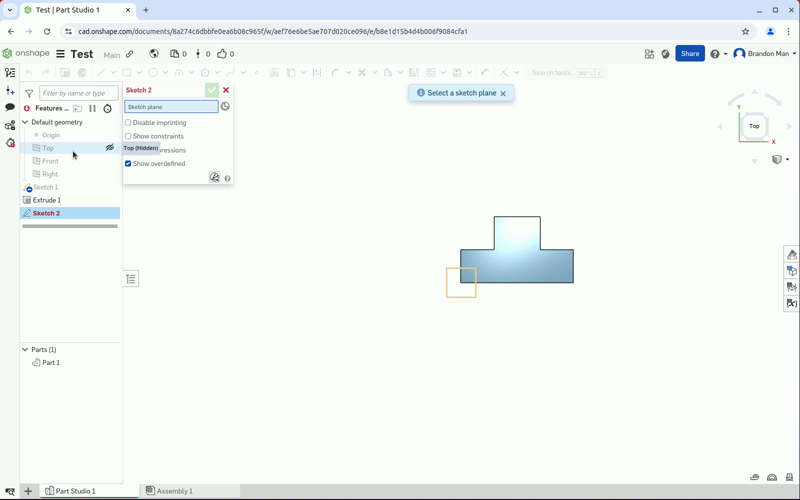
click(73, 150)
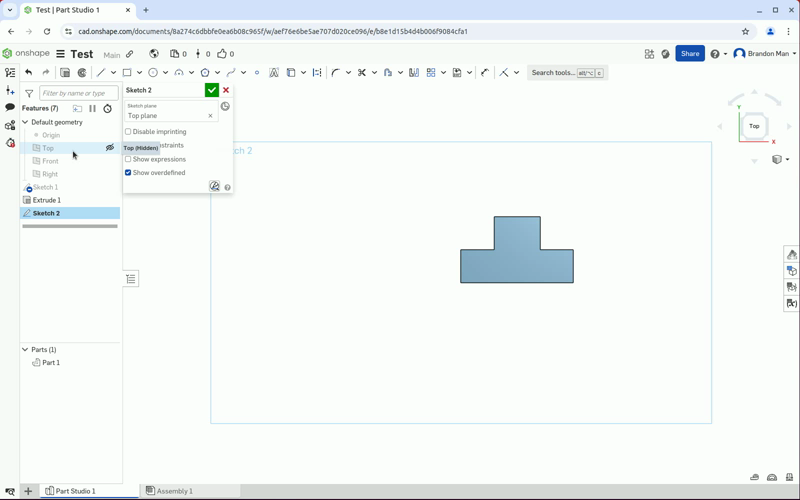
mouse_move(73, 352)
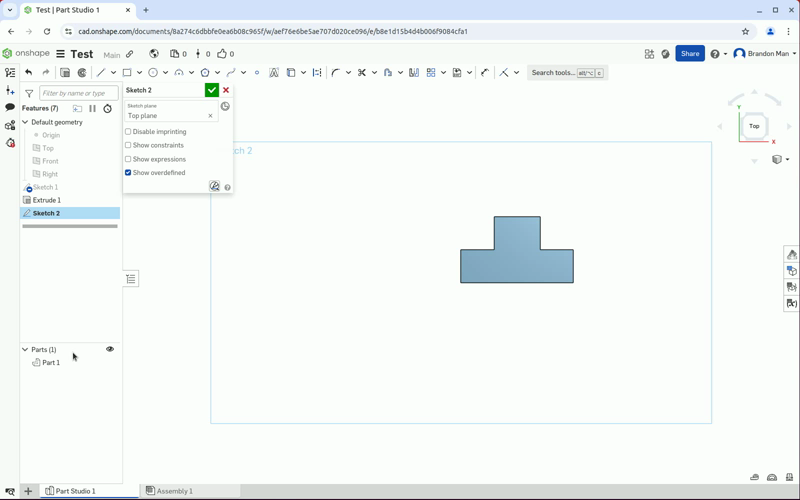
key(y)
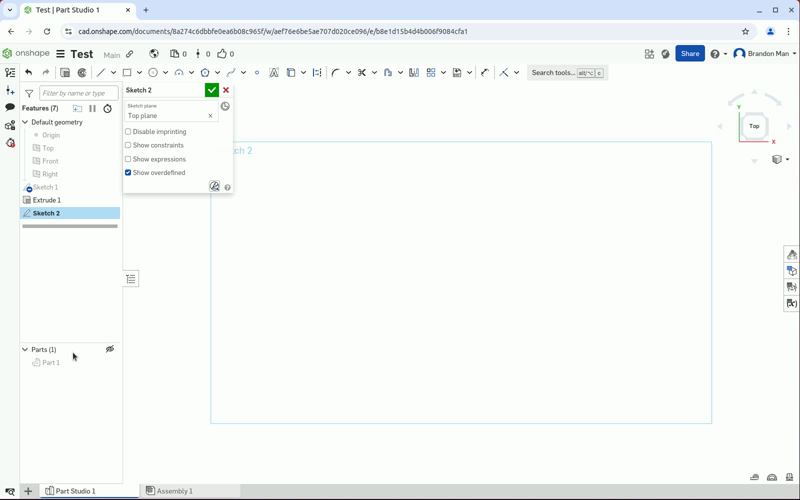
key(l)
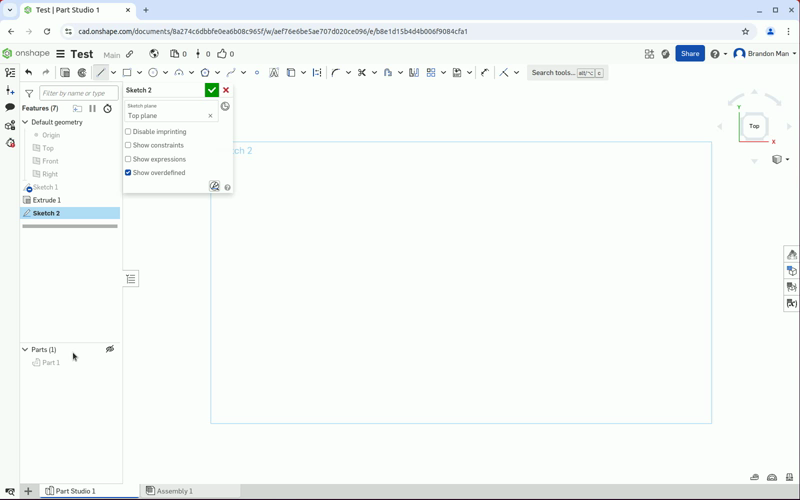
key_down(shift)
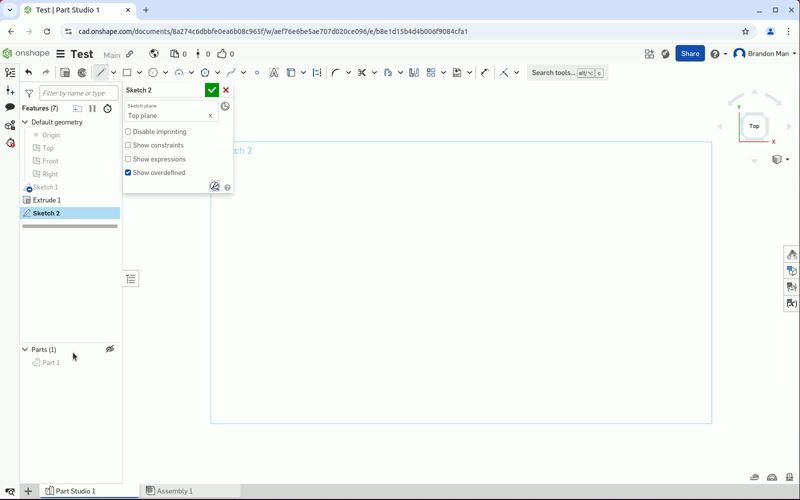
mouse_move(460, 250)
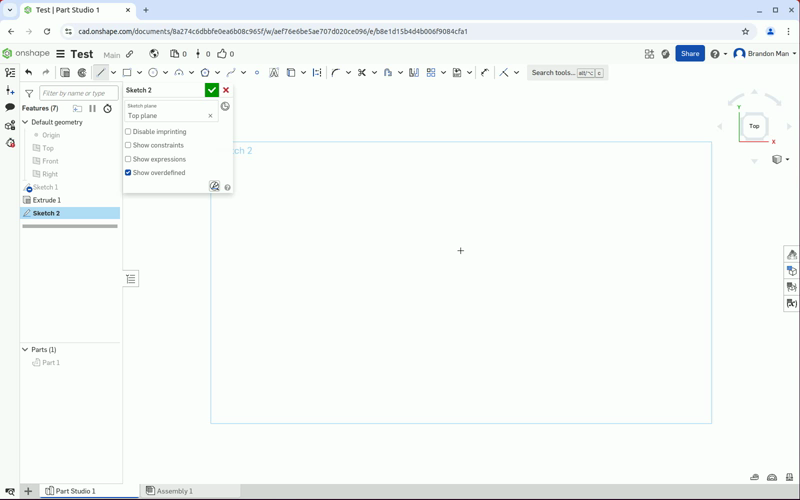
click(460, 250)
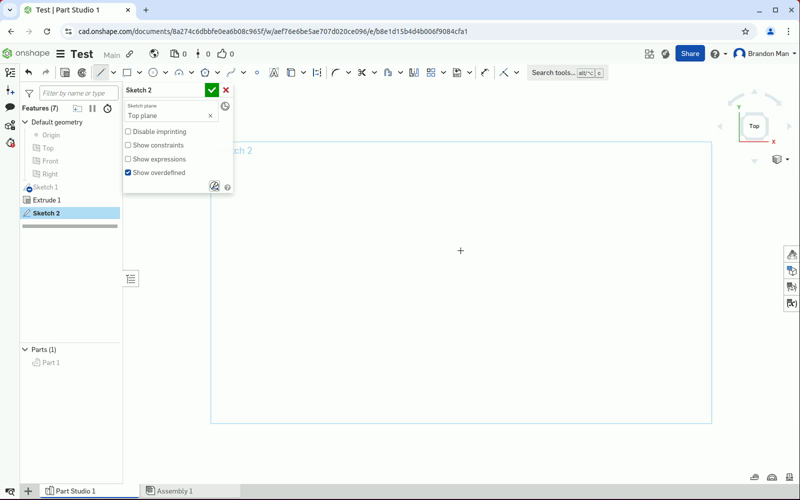
key_up(shift)
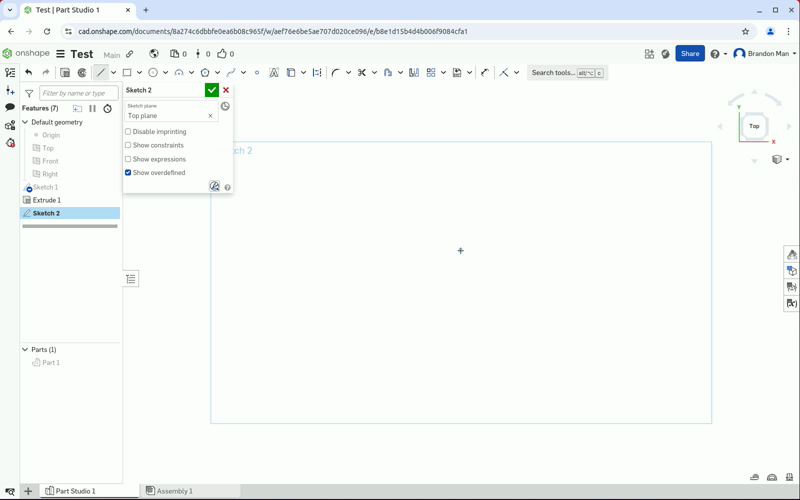
key_down(shift)
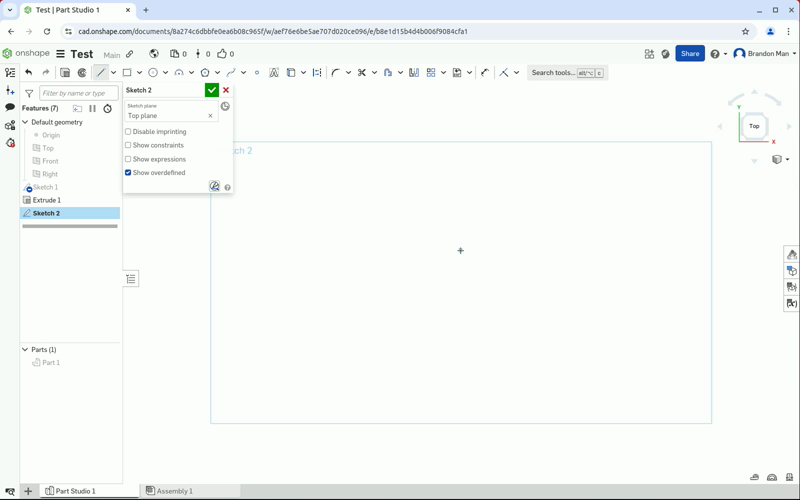
mouse_move(490, 250)
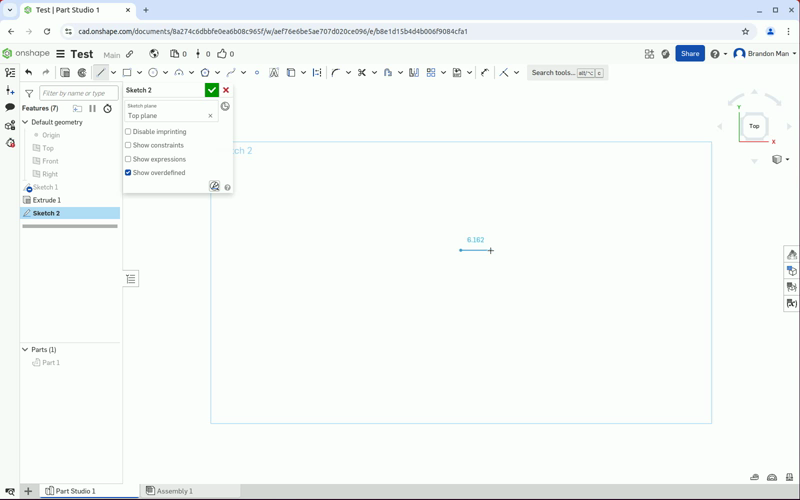
mouse_move(494, 250)
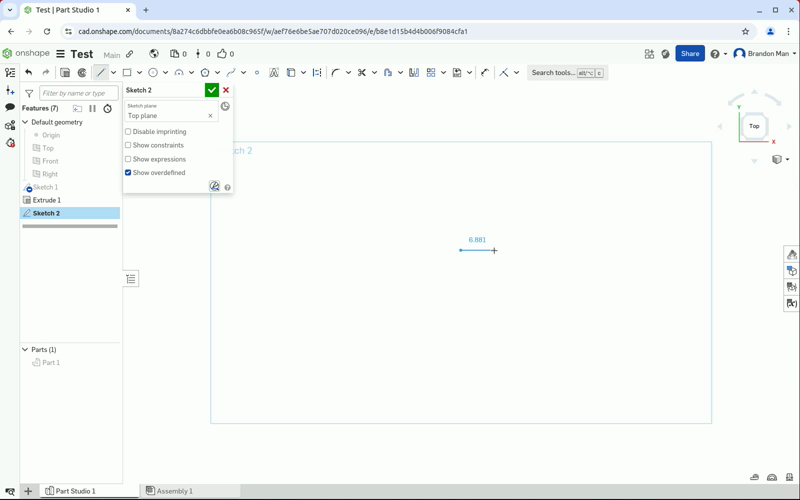
click(494, 250)
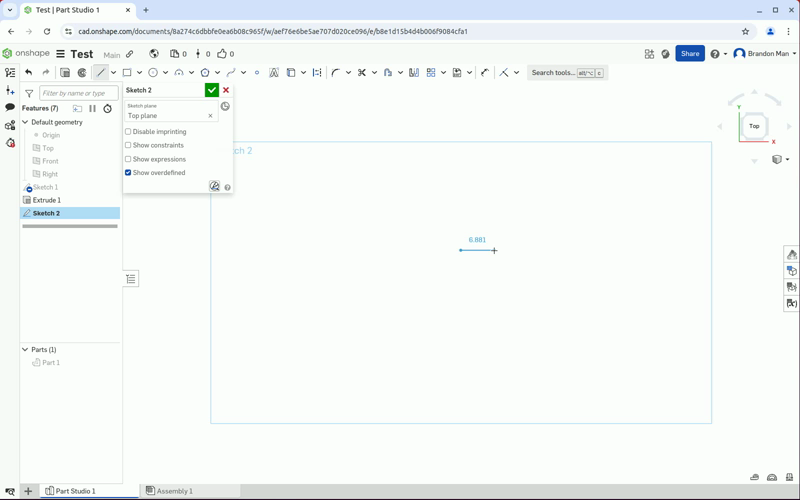
key_up(shift)
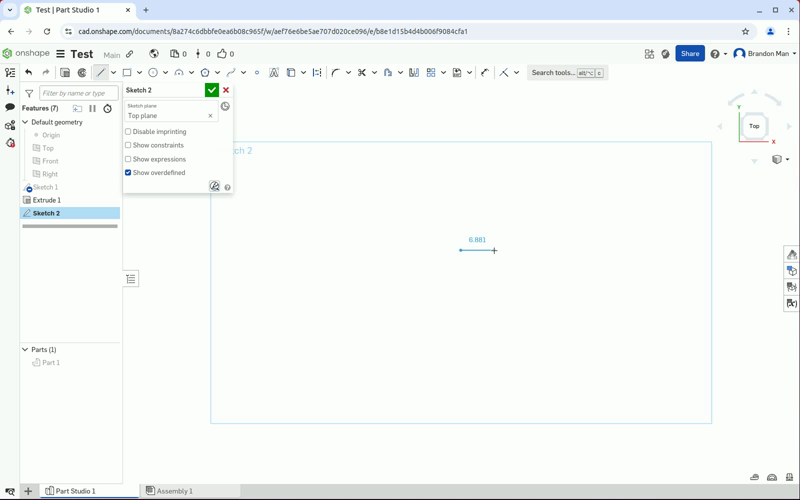
key_down(shift)
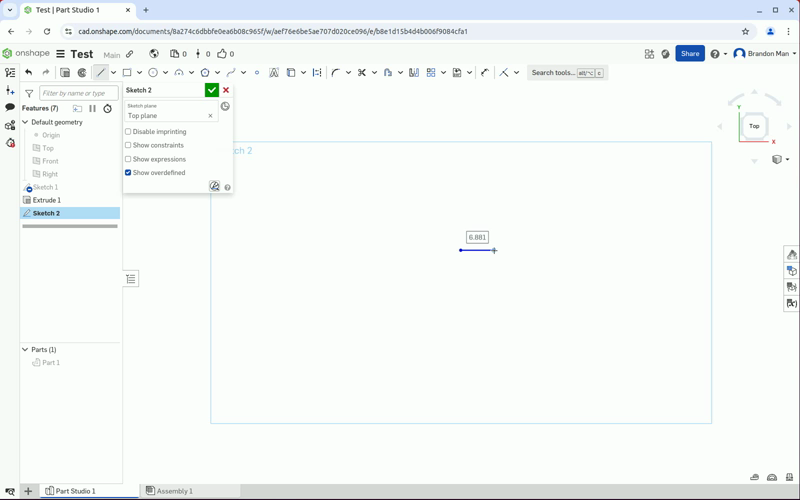
mouse_move(524, 250)
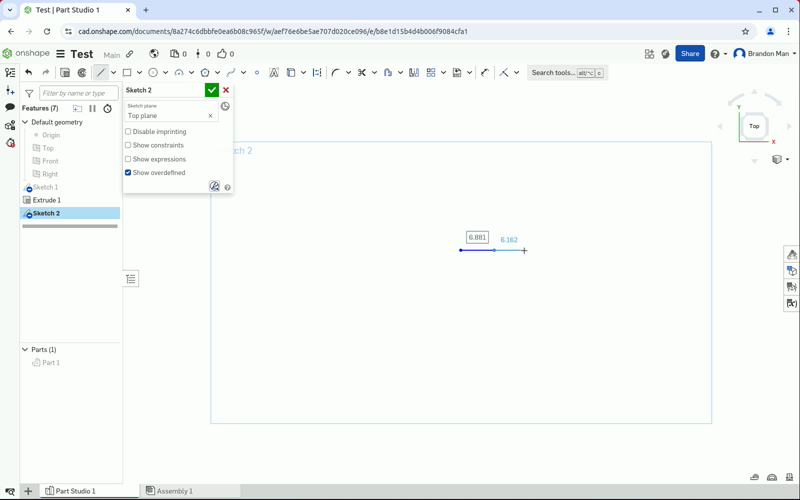
mouse_move(494, 216)
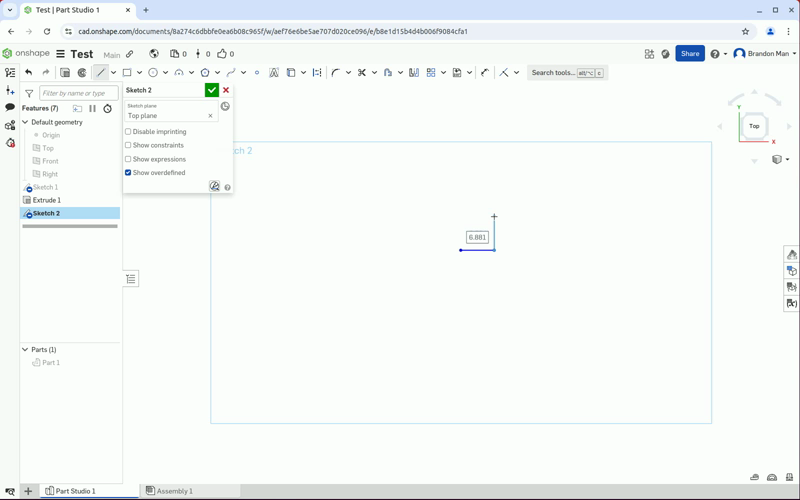
click(494, 216)
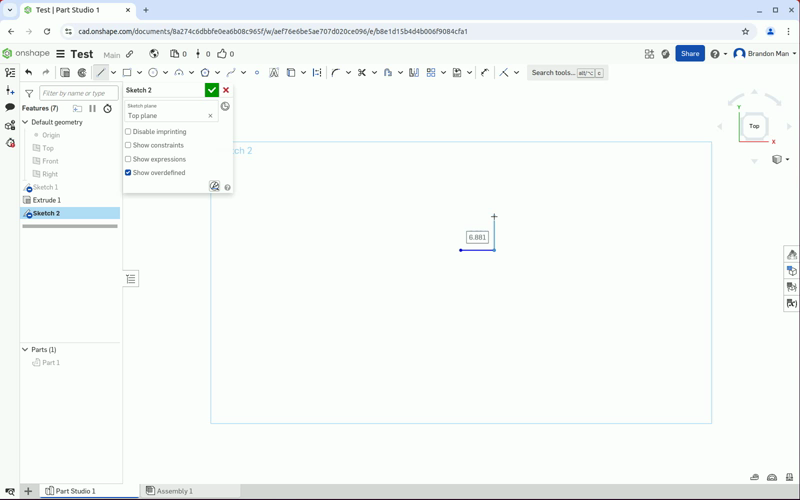
key_up(shift)
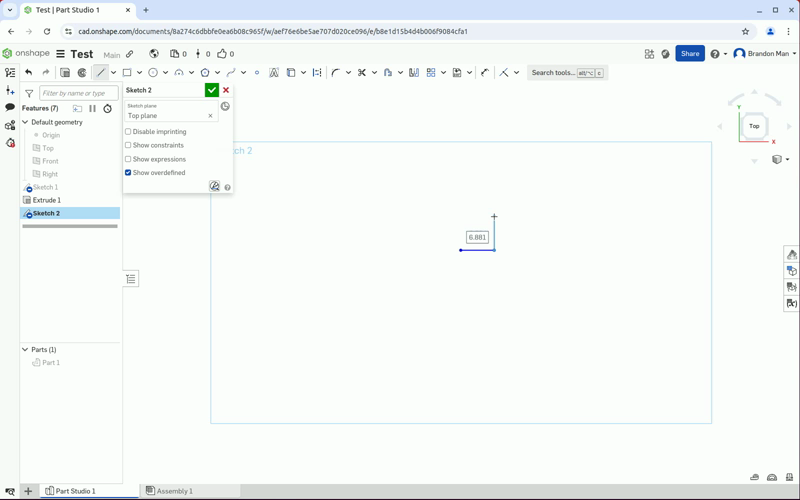
key_down(shift)
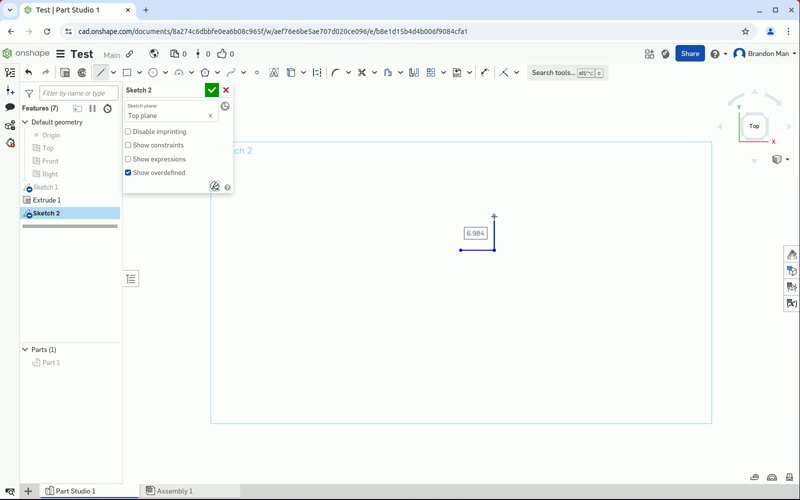
mouse_move(524, 216)
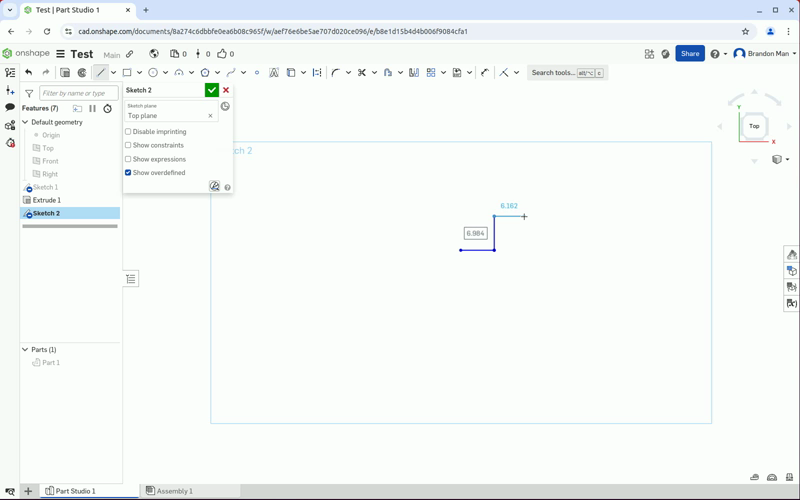
mouse_move(460, 216)
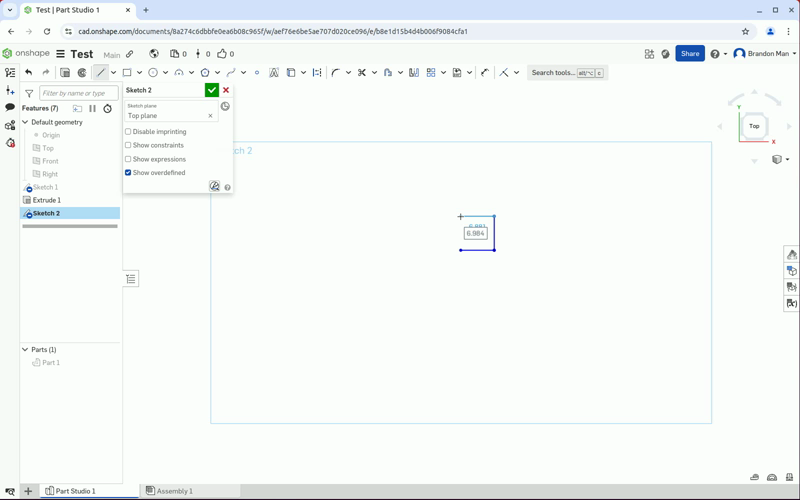
click(460, 216)
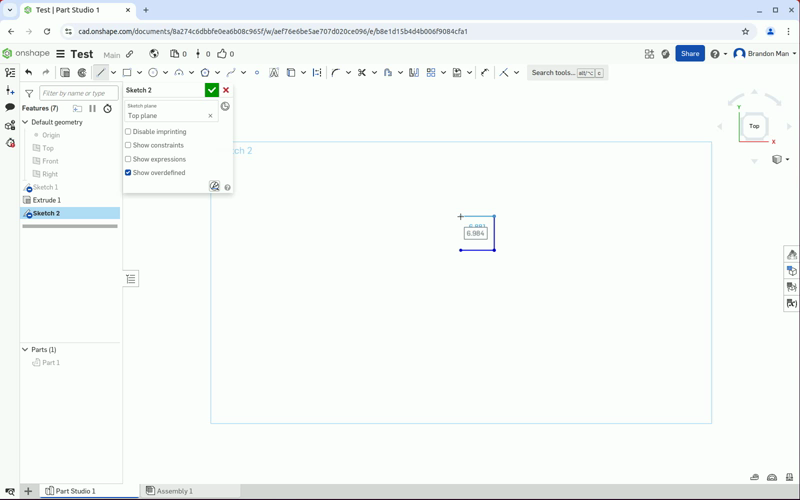
key_up(shift)
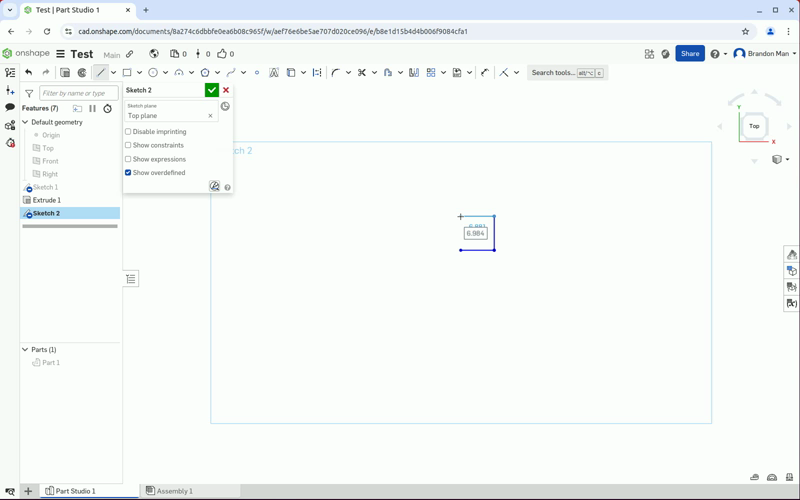
mouse_move(490, 216)
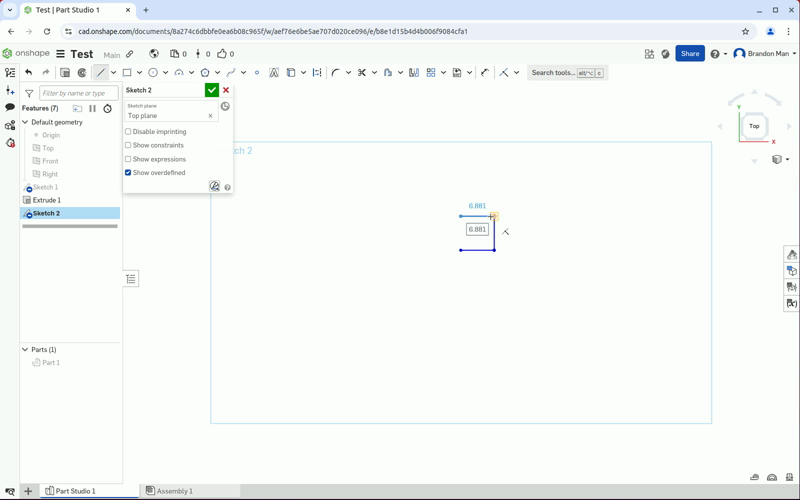
key_down(shift)
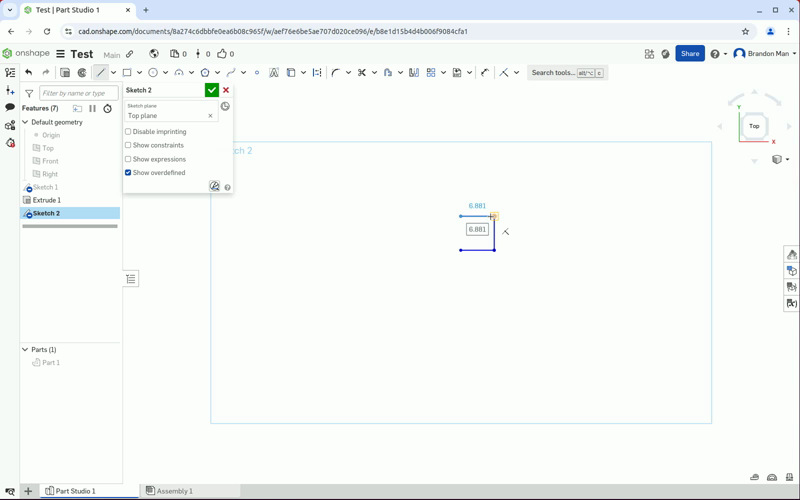
mouse_move(460, 250)
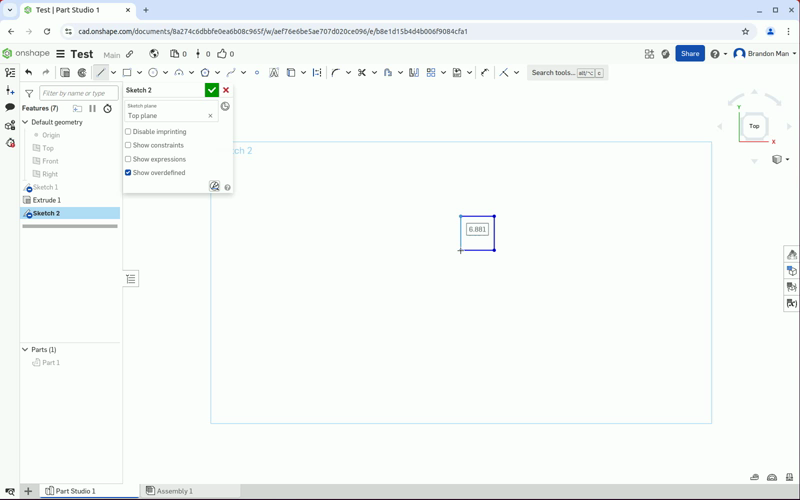
key_up(shift)
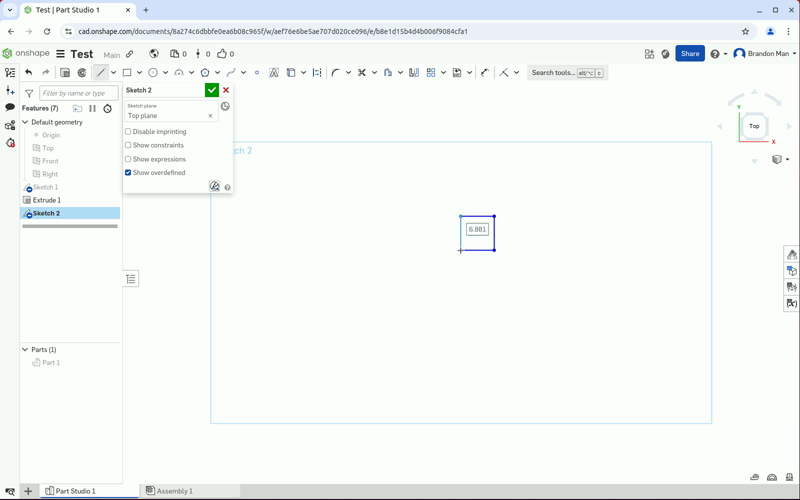
click(460, 250)
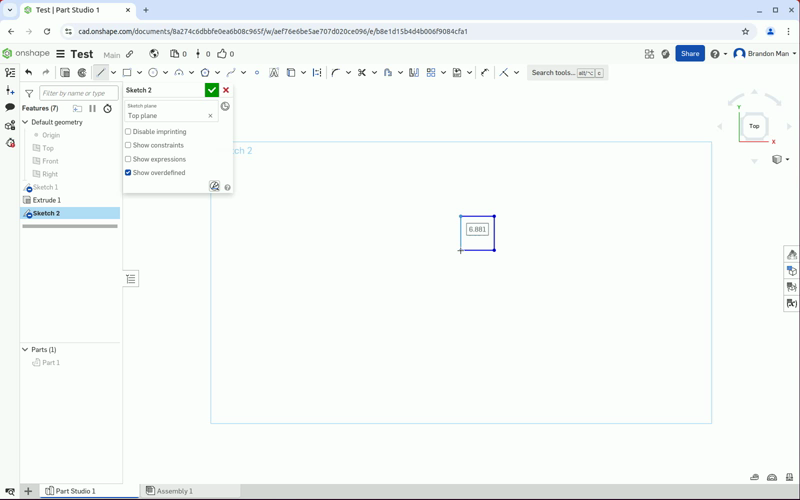
key(esc)
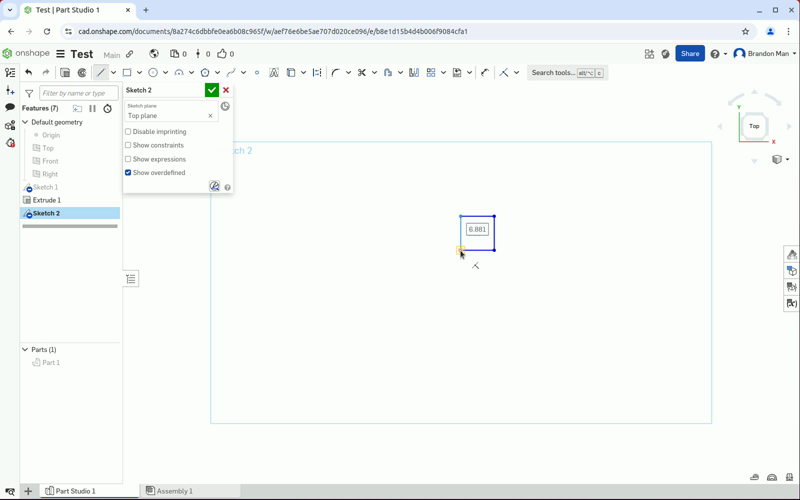
mouse_move(464, 222)
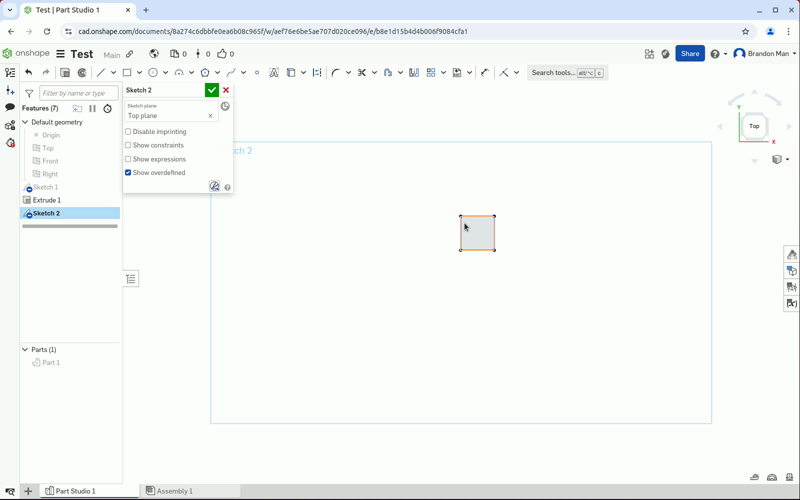
scroll(6)
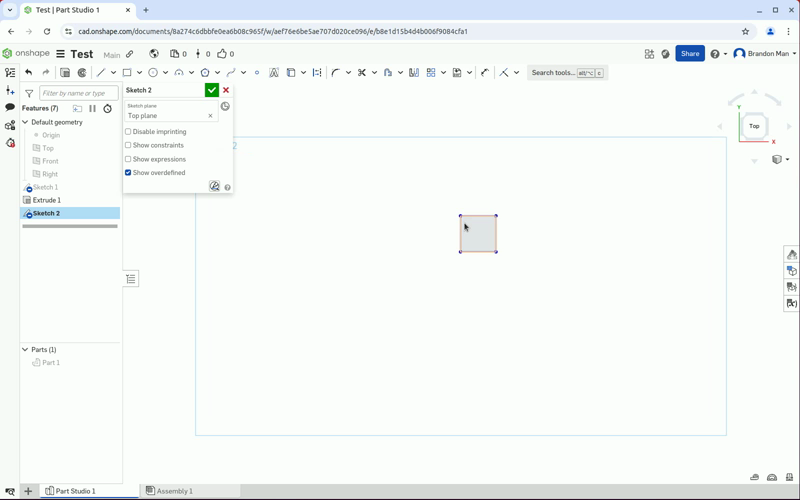
scroll(6)
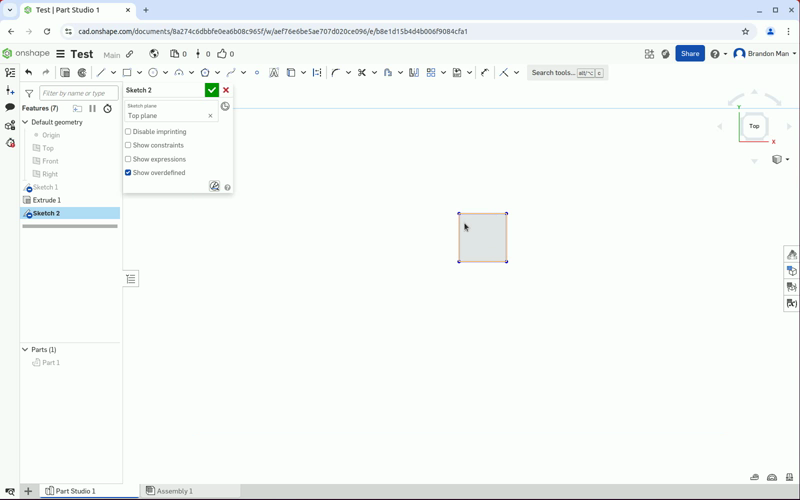
scroll(6)
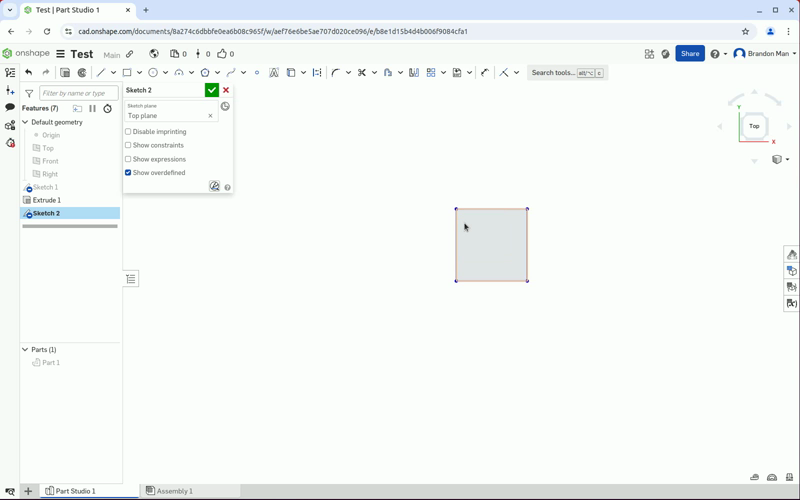
scroll(6)
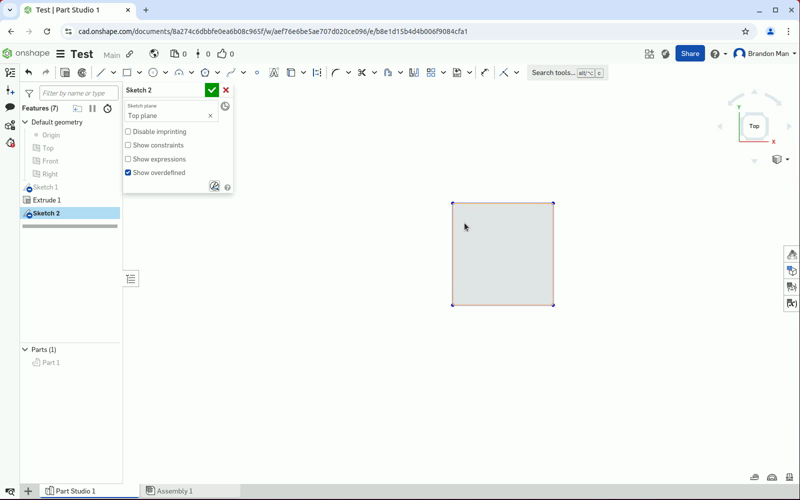
scroll(6)
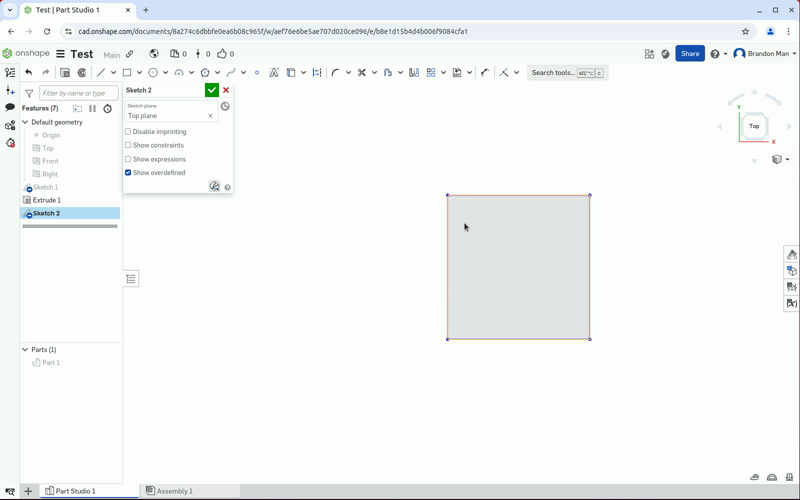
scroll(6)
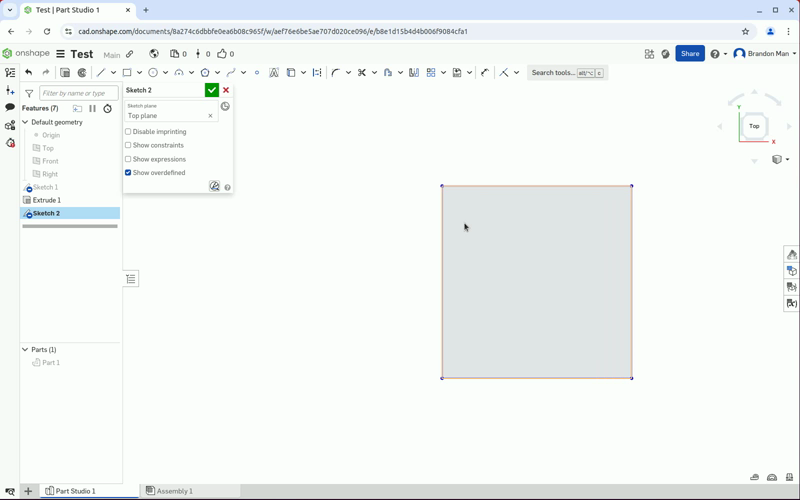
scroll(6)
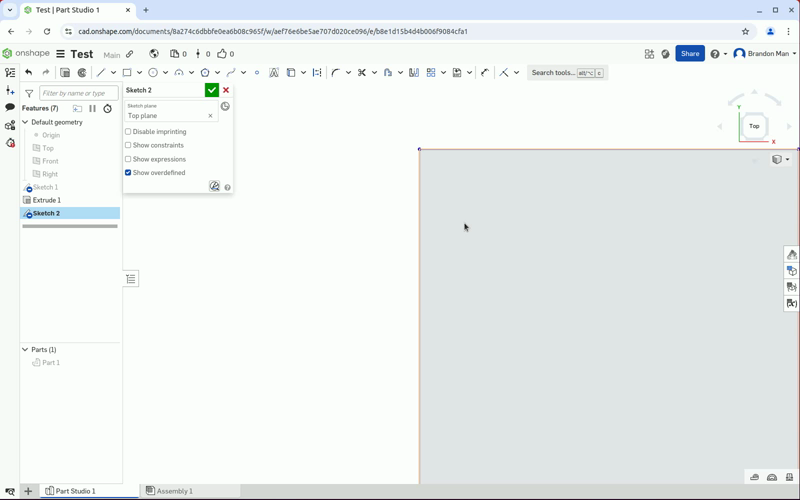
click(464, 222)
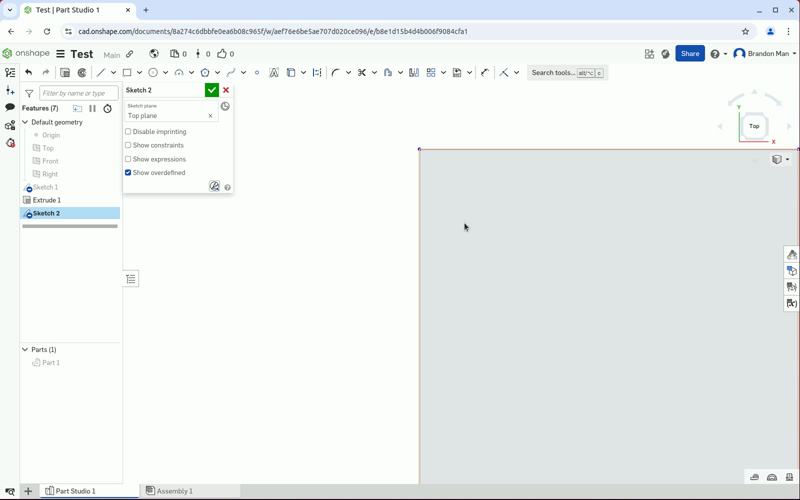
scroll(-6)
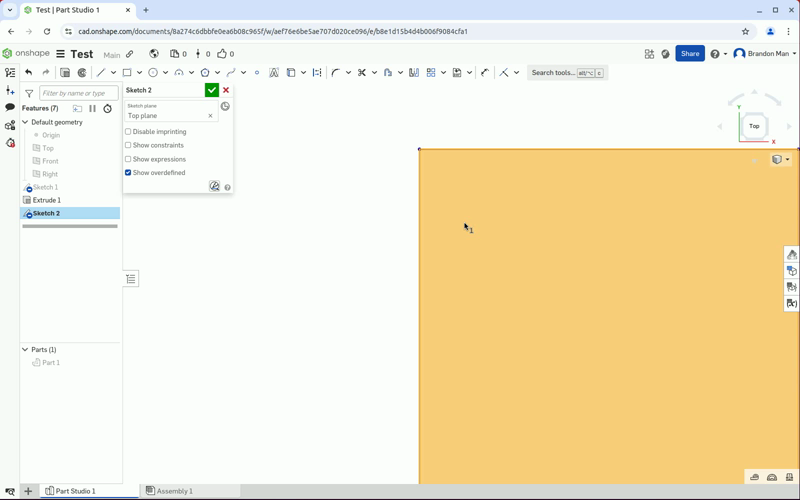
scroll(-6)
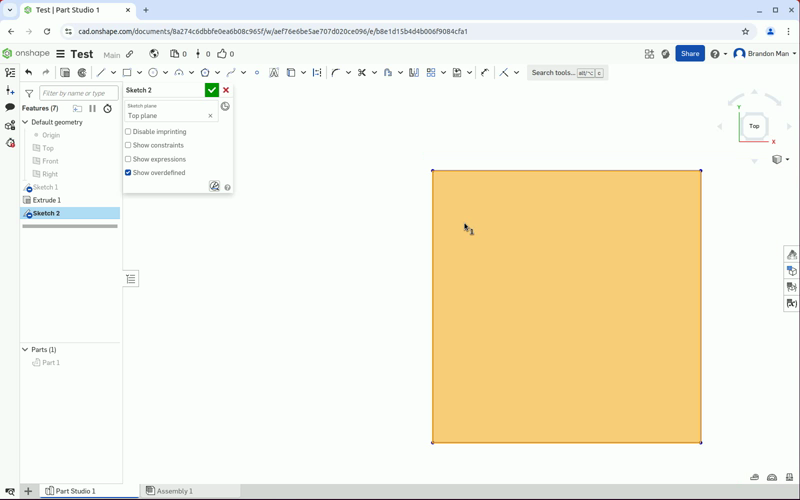
scroll(-6)
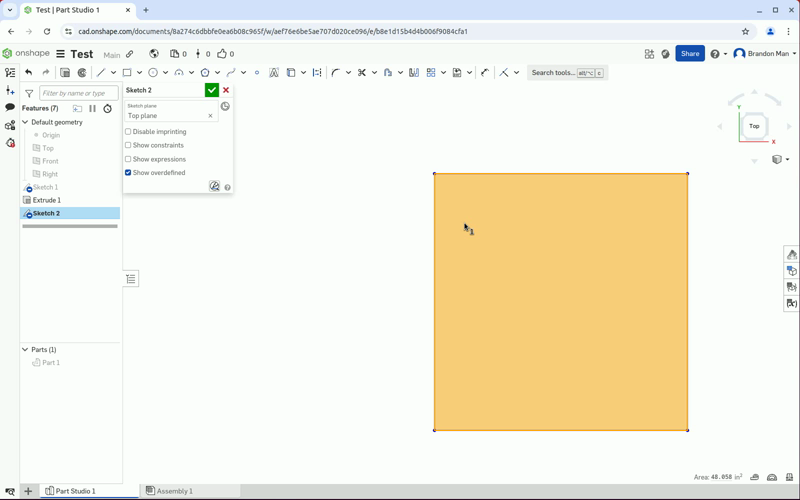
scroll(-6)
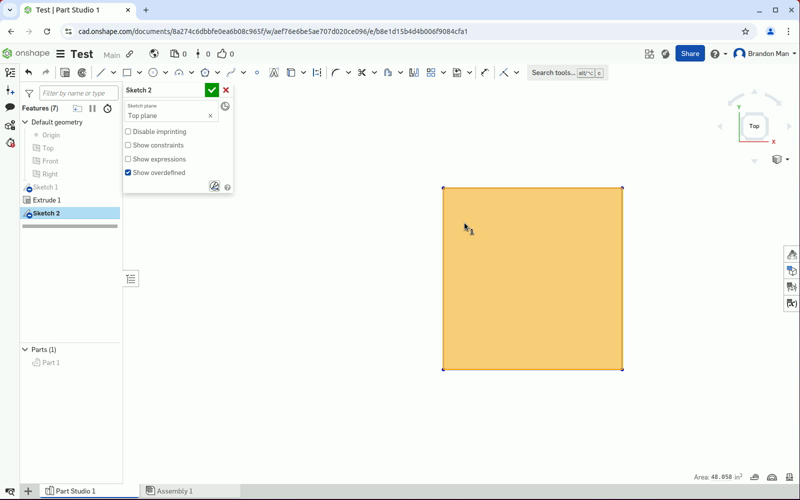
scroll(-6)
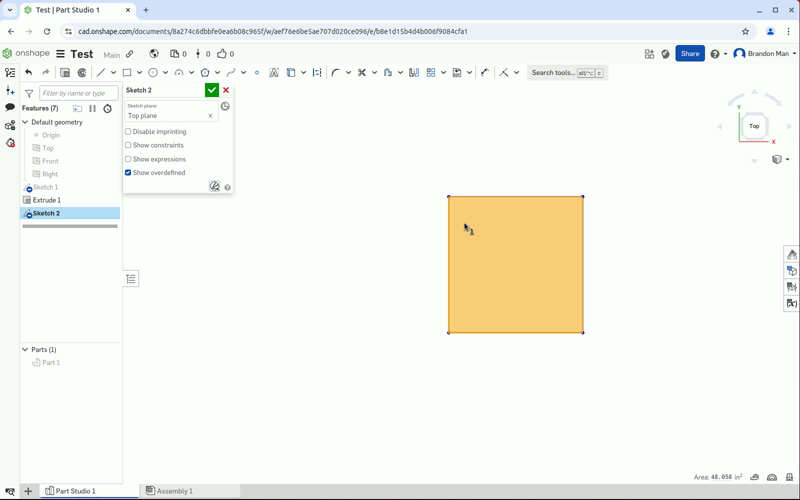
scroll(-6)
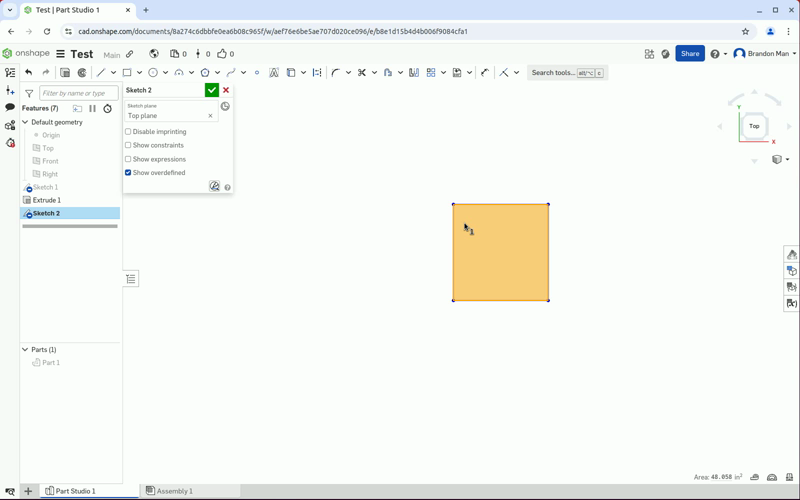
scroll(-6)
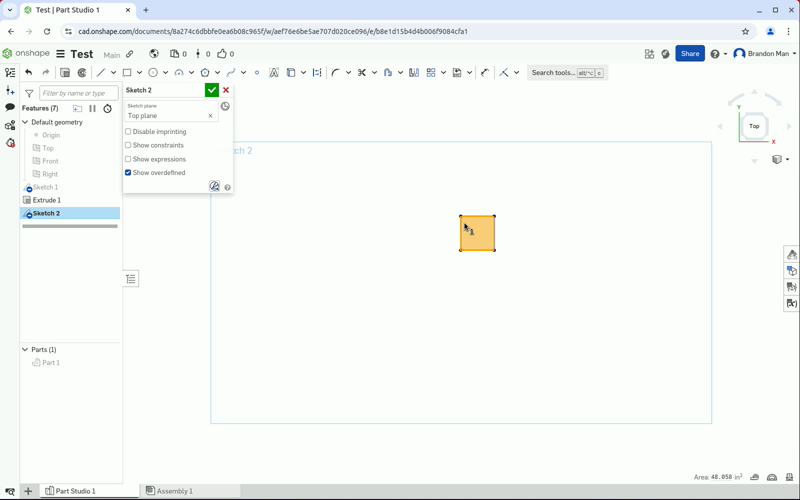
mouse_move(73, 352)
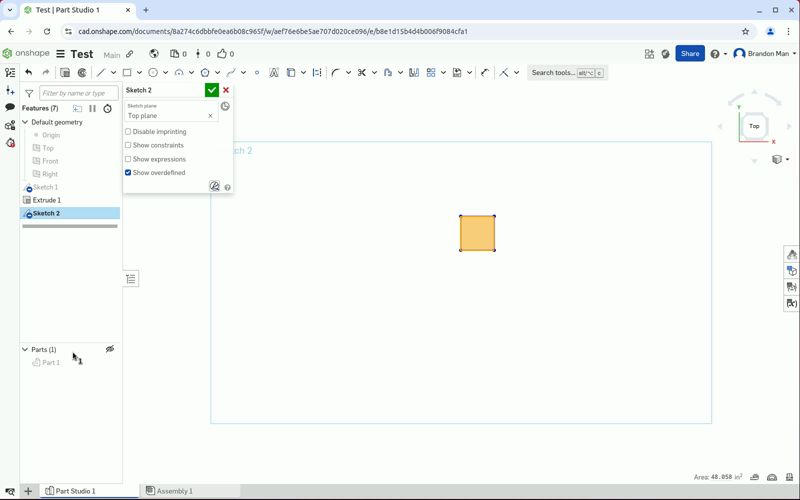
key(shift+y)
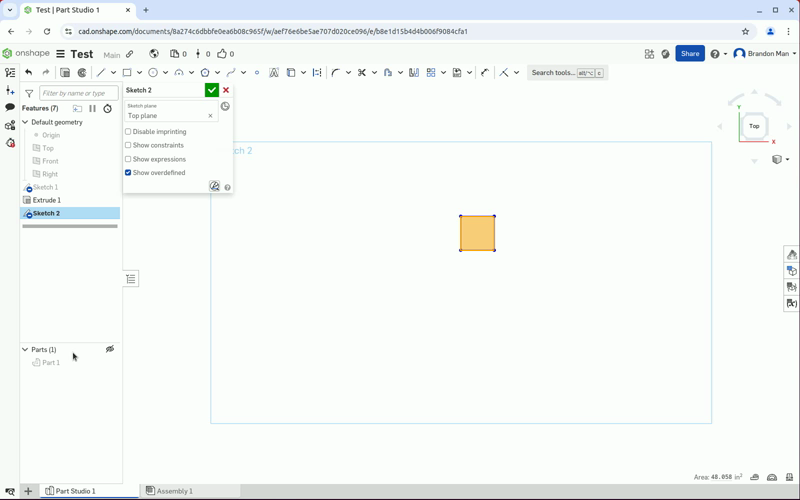
key(shift+e)
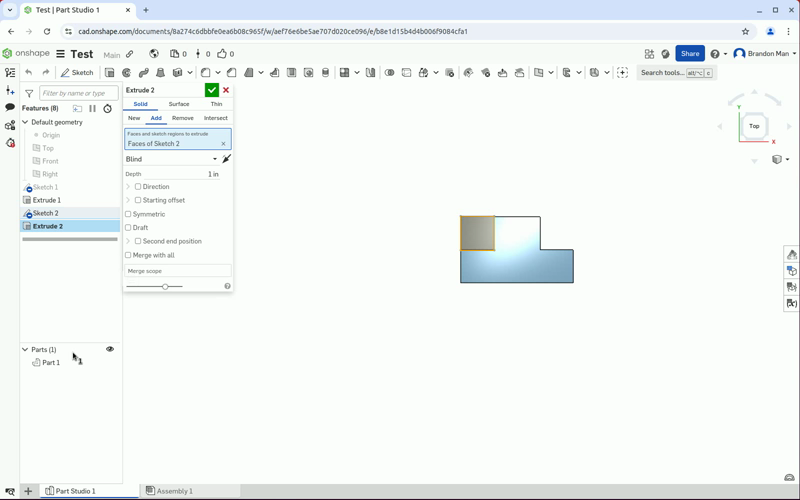
mouse_move(143, 106)
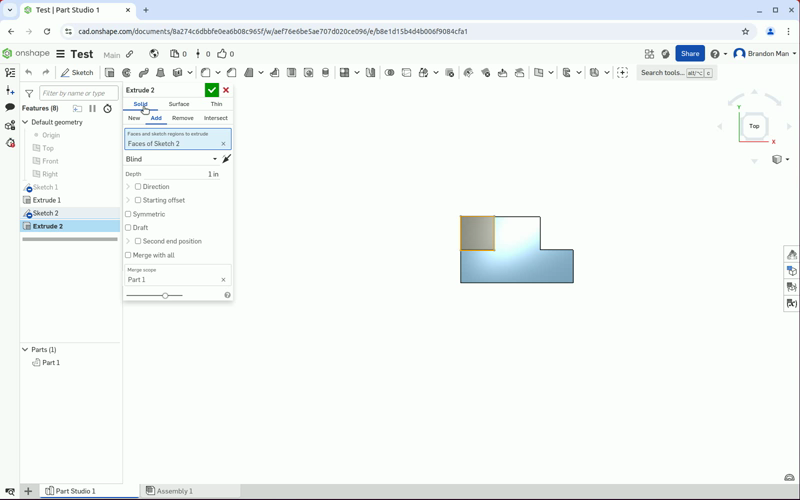
click(143, 106)
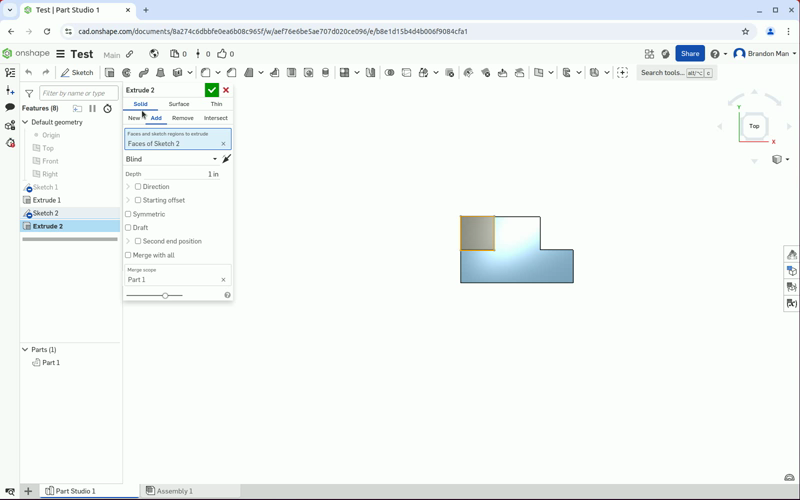
mouse_move(137, 120)
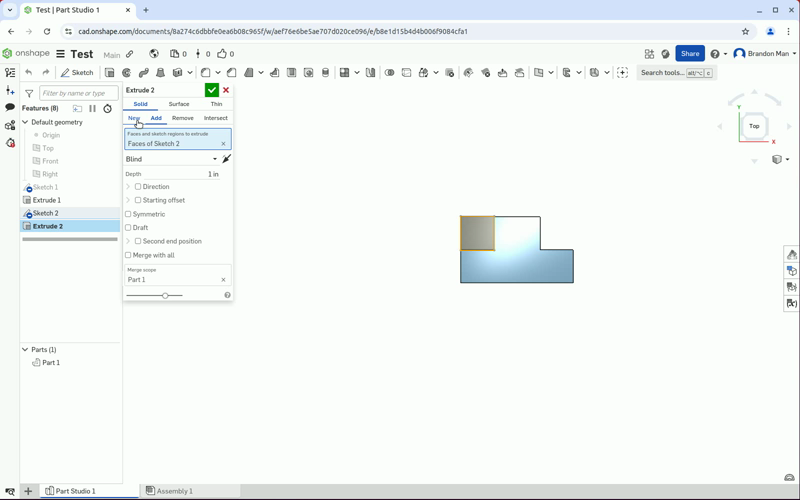
click(137, 120)
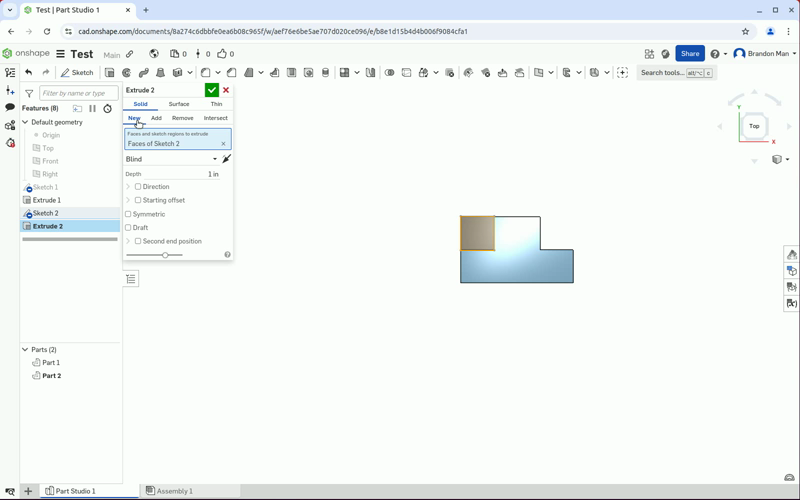
key(tab, 4)
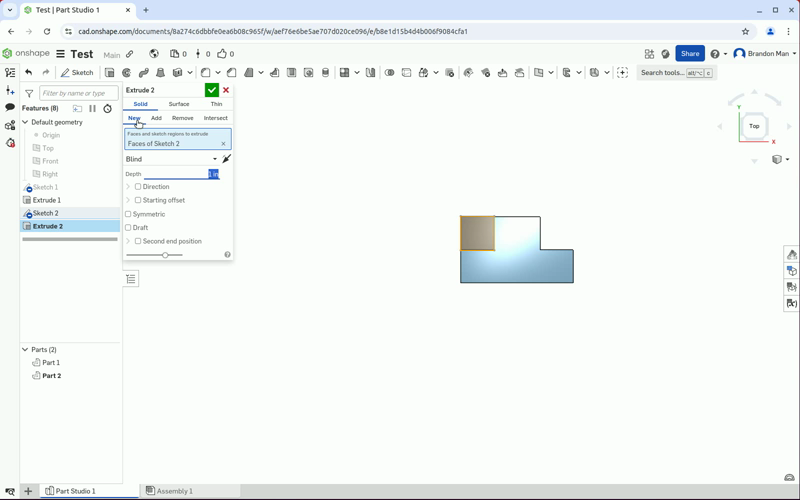
text(11.313)
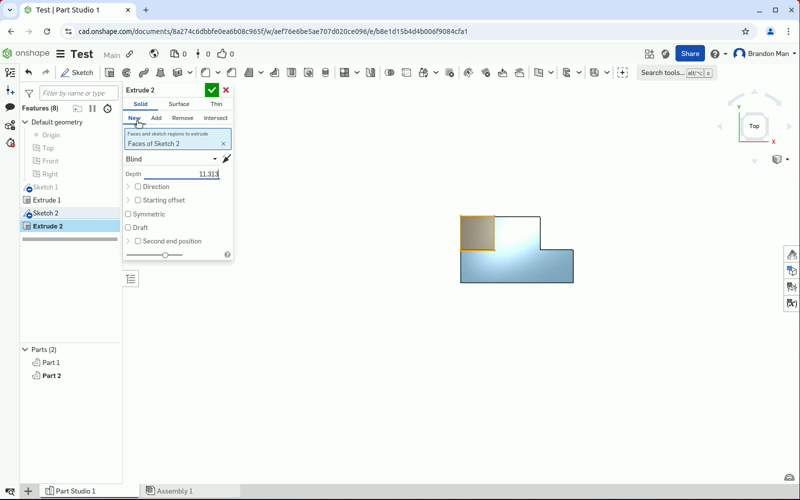
key(enter)
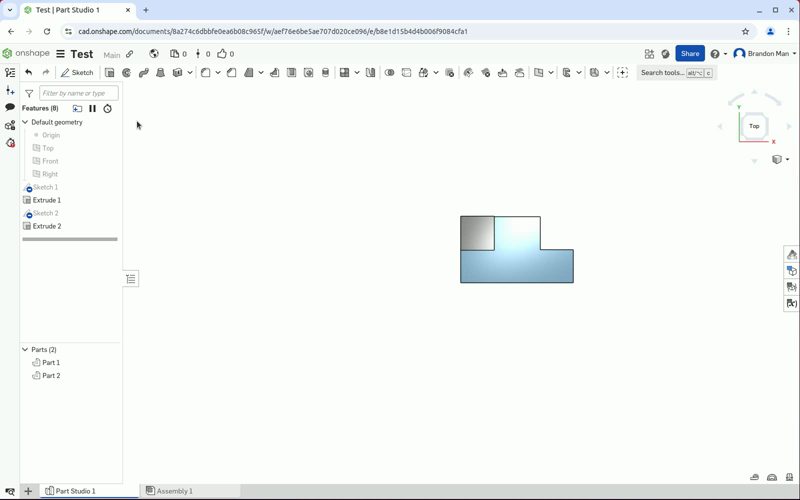
key(shift+h)
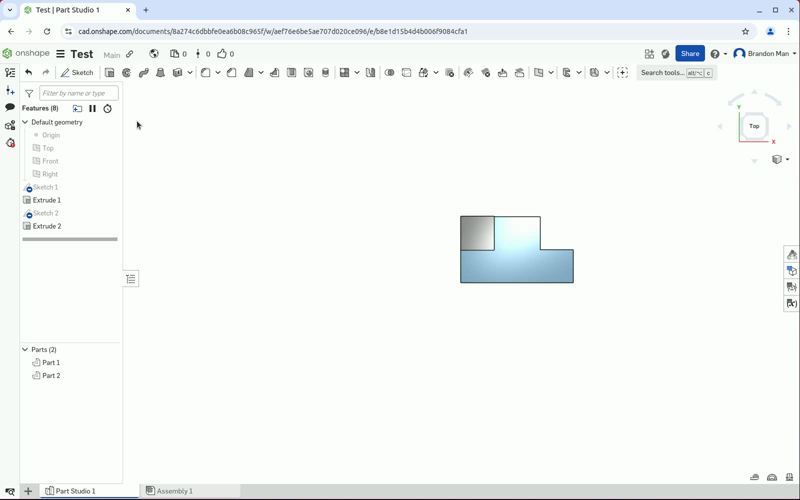
key(shift+h)
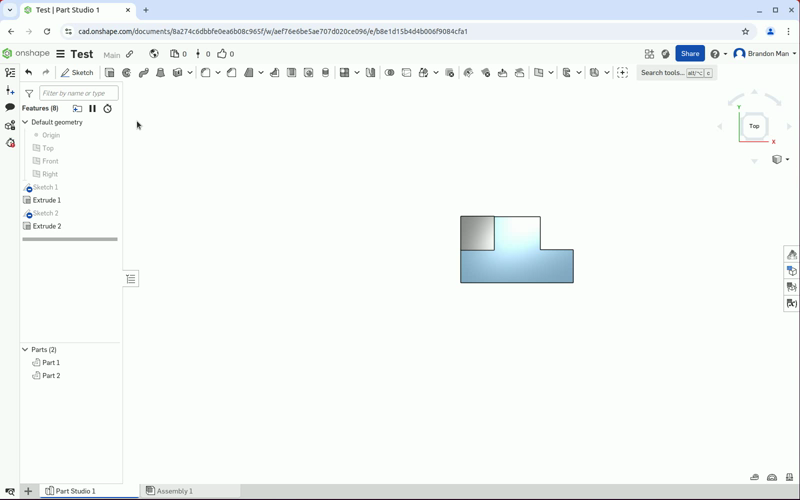
mouse_move(73, 189)
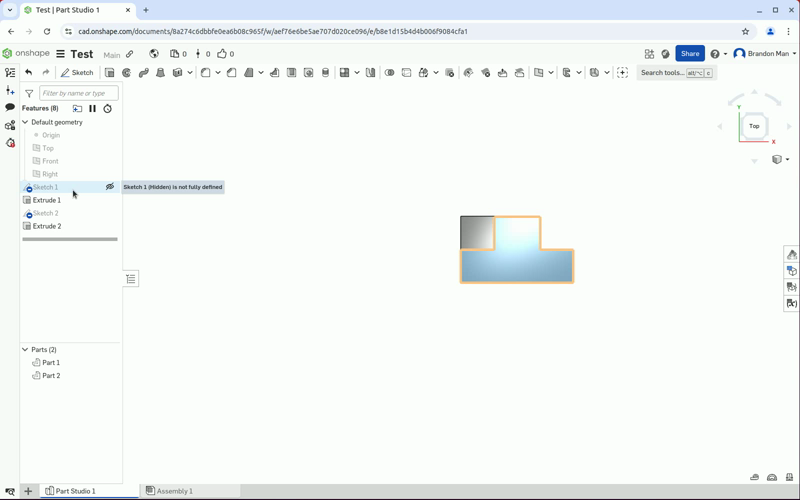
click(73, 189)
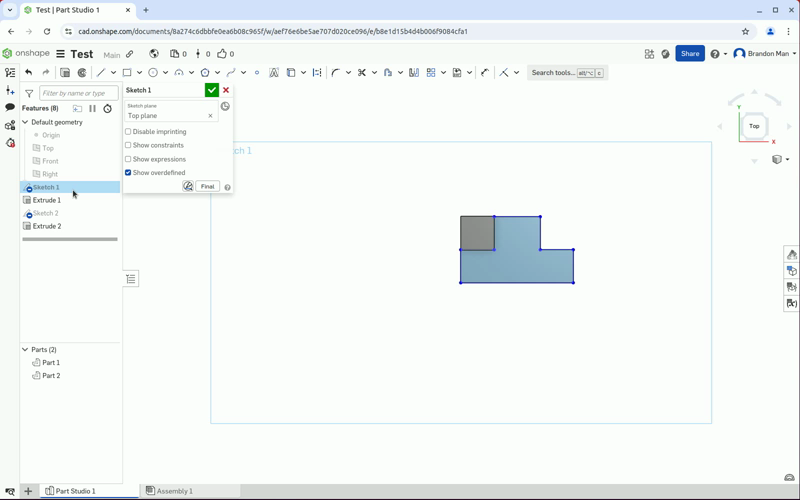
mouse_move(229, 92)
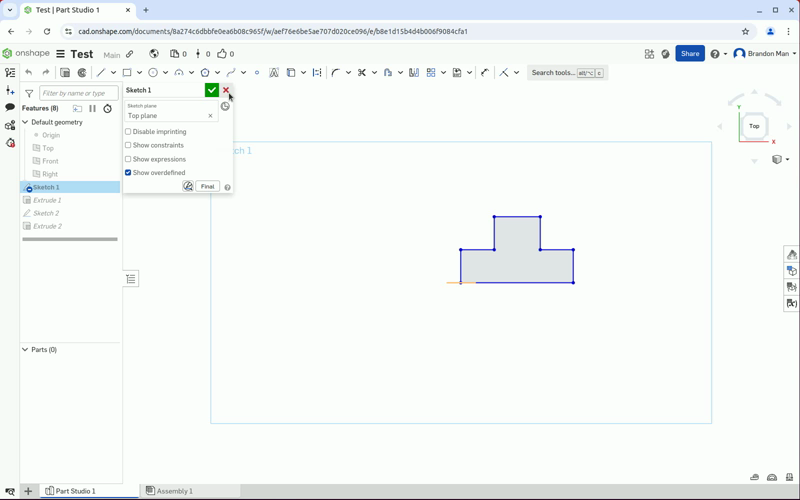
click(229, 92)
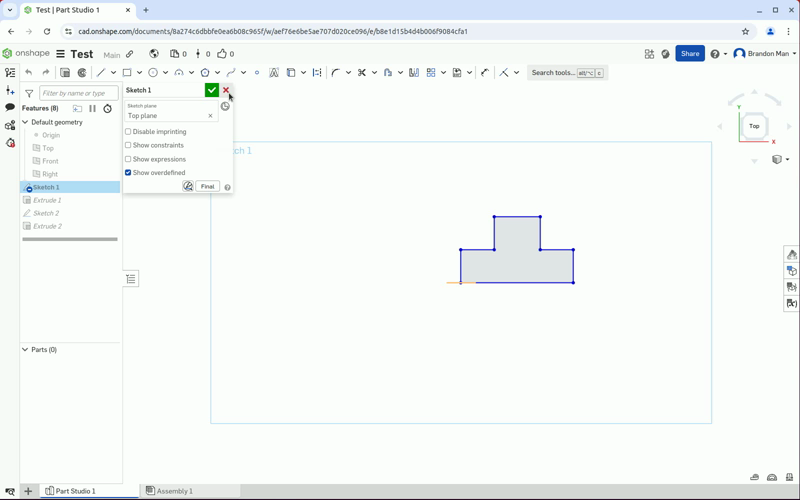
key(shift+s)
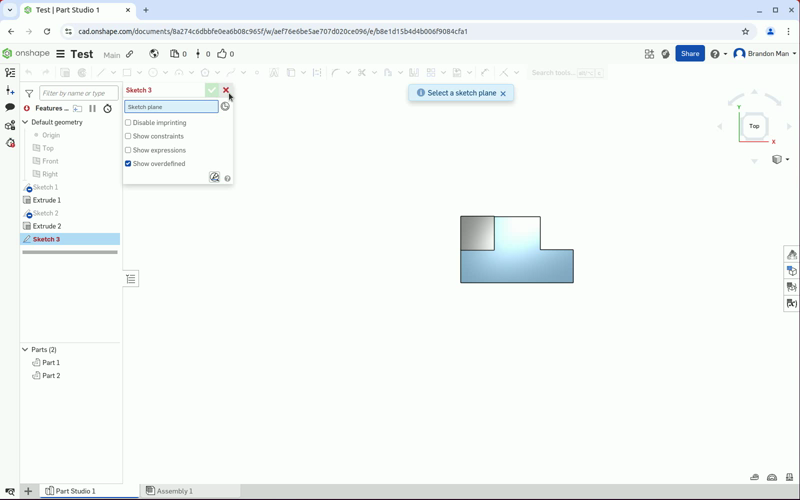
mouse_move(73, 150)
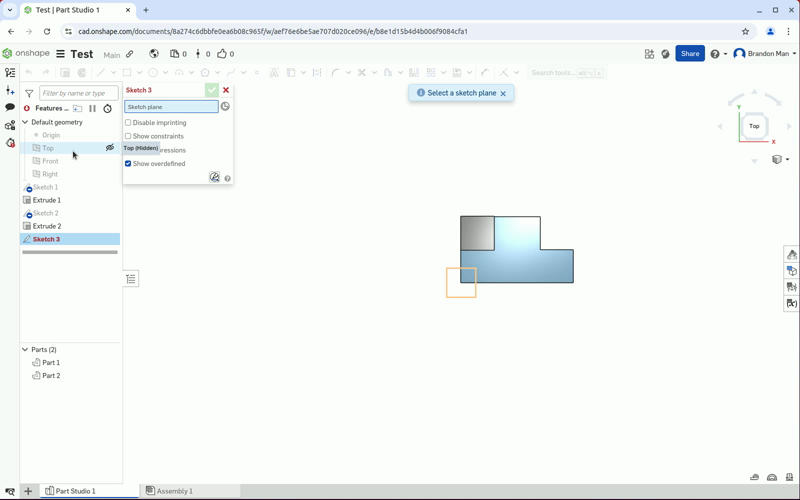
click(73, 150)
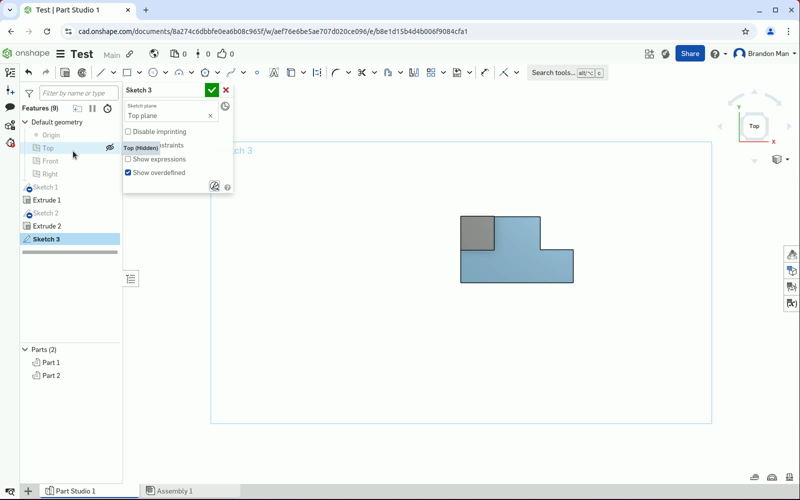
mouse_move(73, 352)
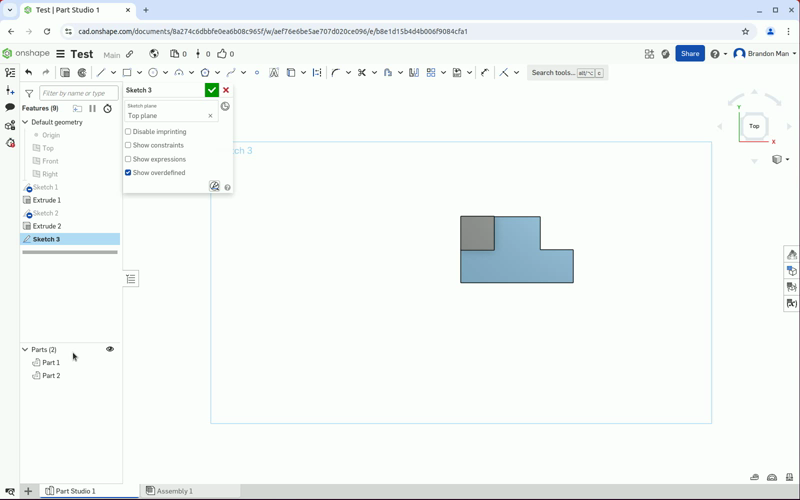
key(y)
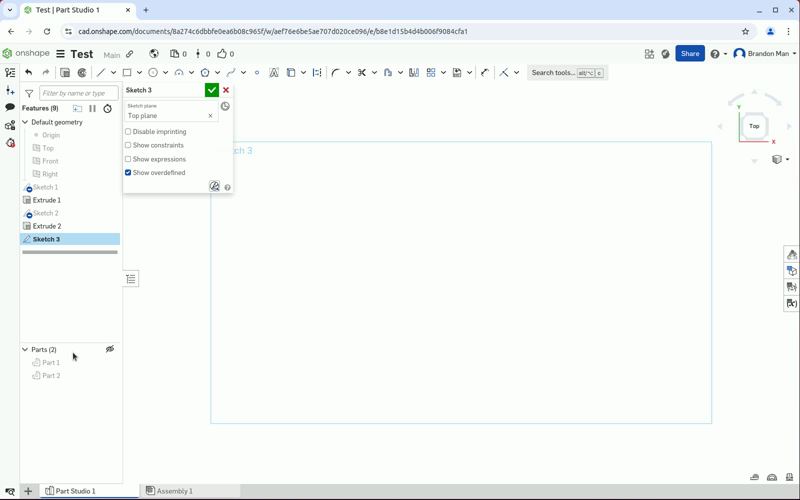
key(l)
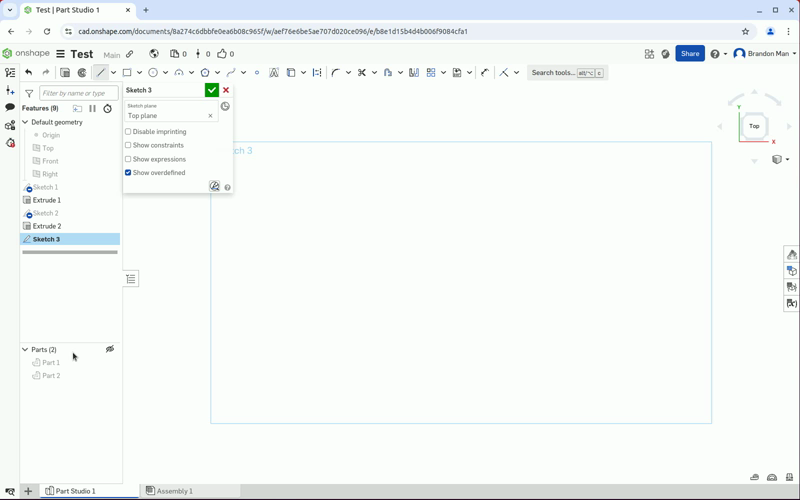
key_down(shift)
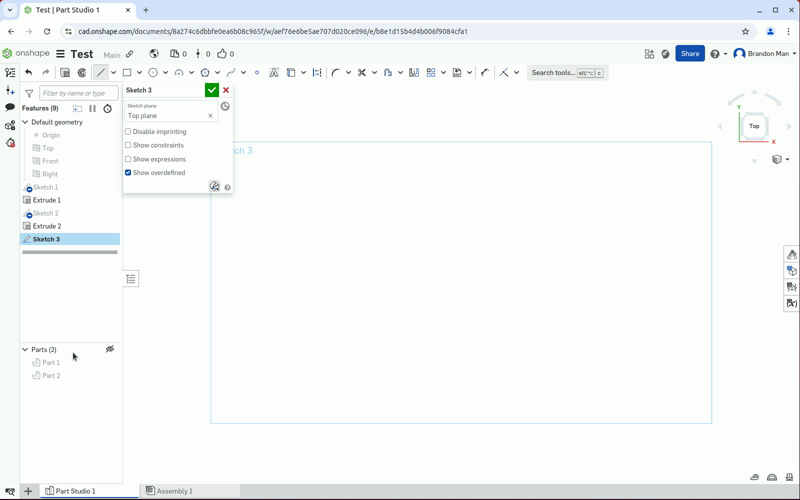
mouse_move(540, 250)
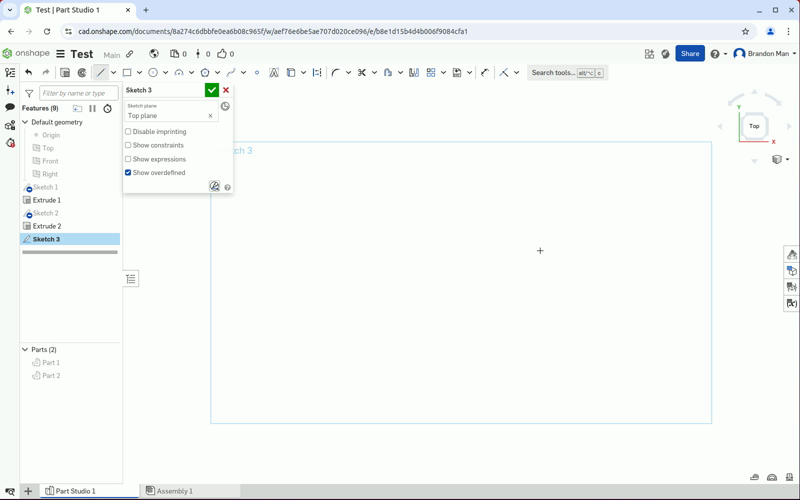
click(540, 250)
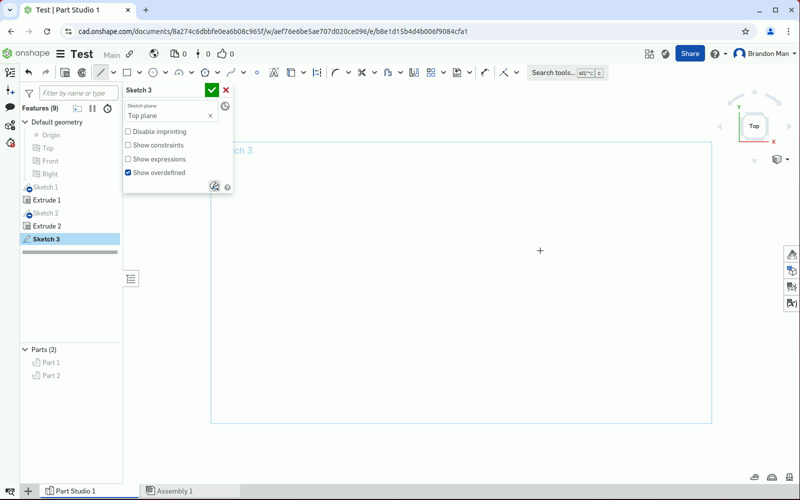
key_up(shift)
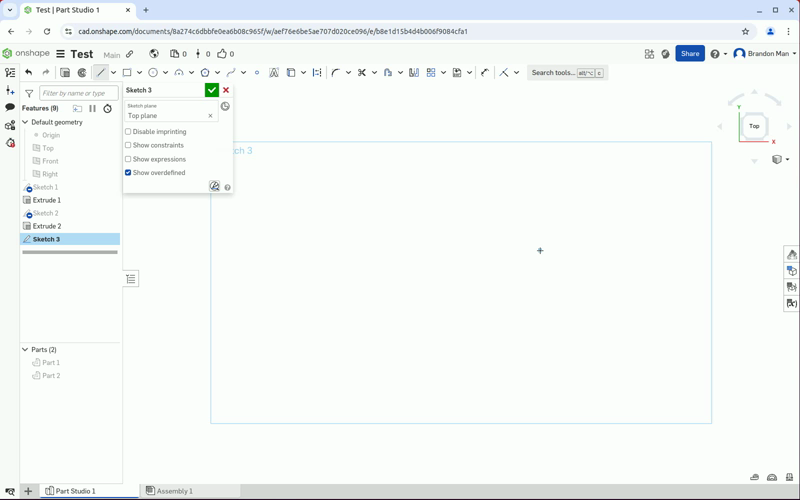
key_down(shift)
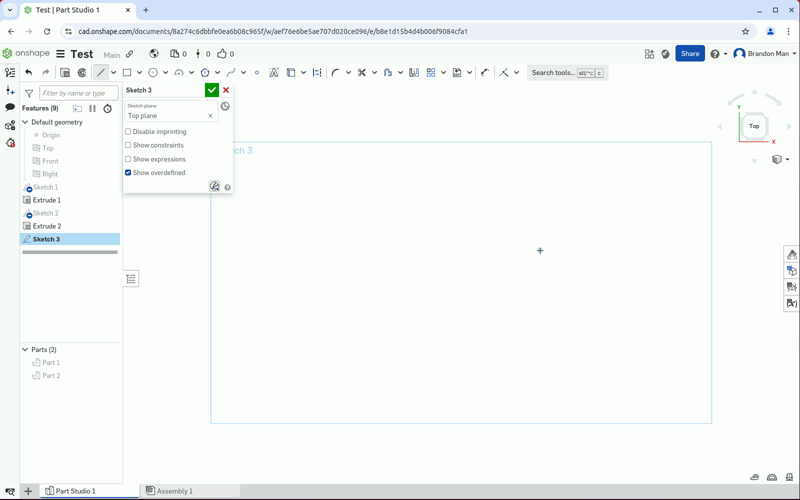
mouse_move(570, 250)
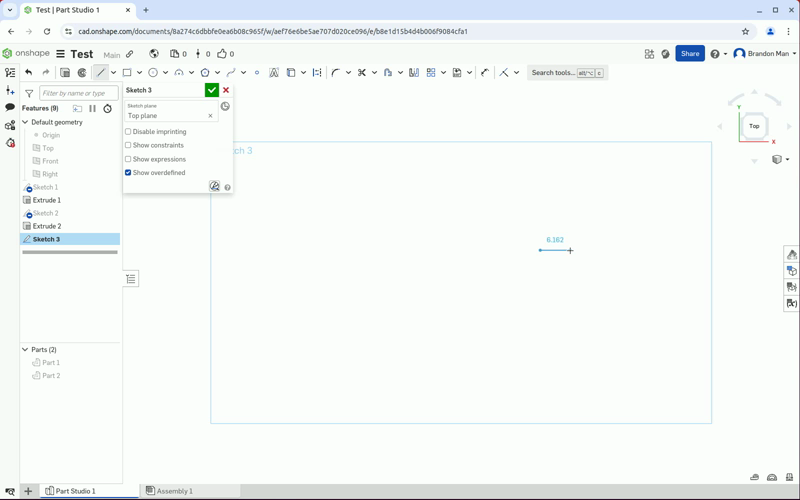
mouse_move(574, 250)
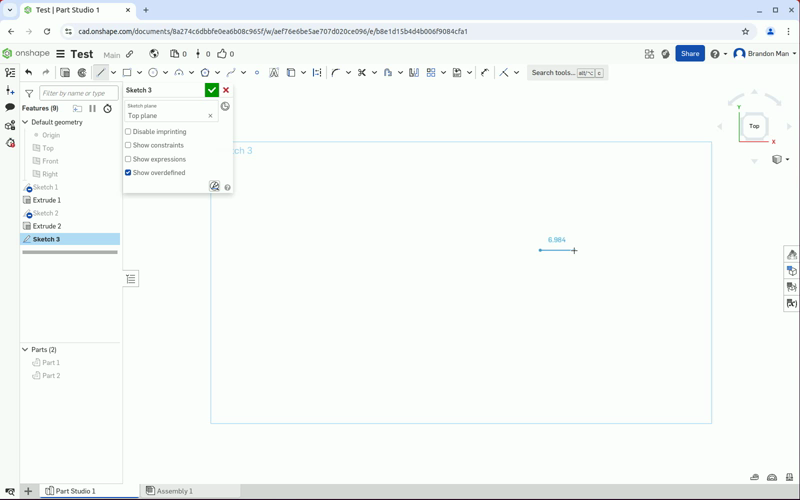
click(574, 250)
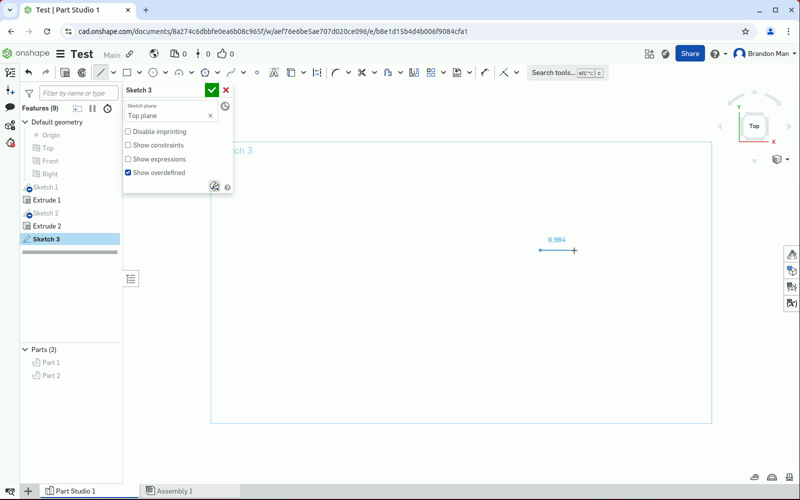
key_up(shift)
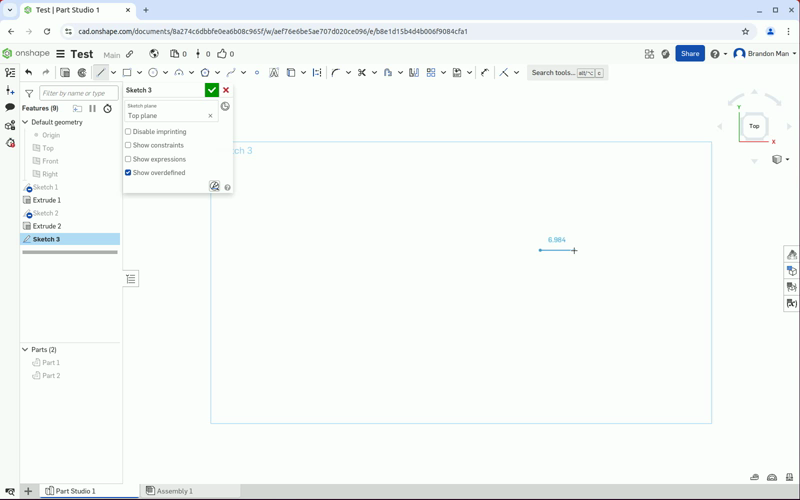
key_down(shift)
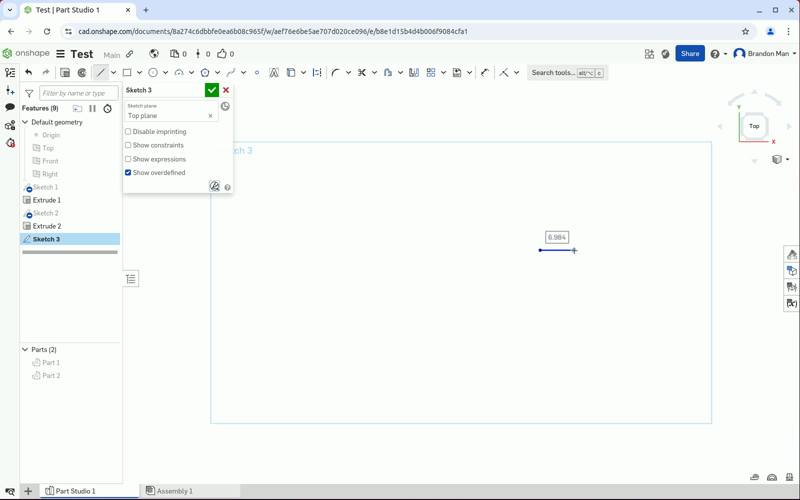
mouse_move(589, 250)
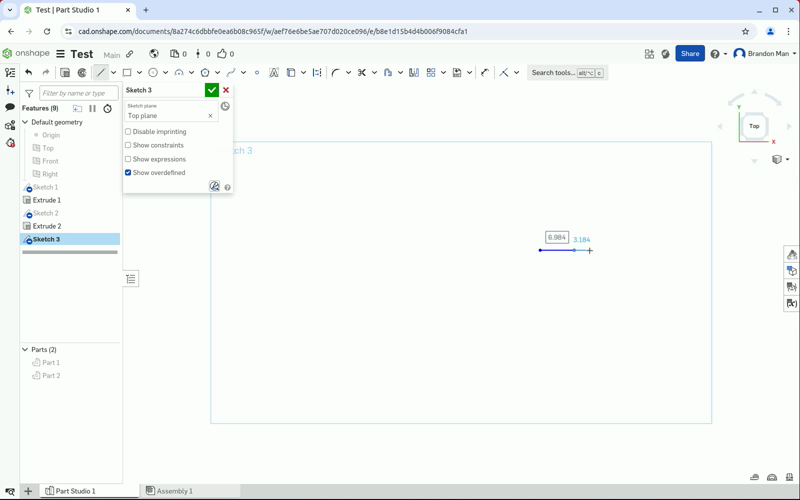
mouse_move(574, 216)
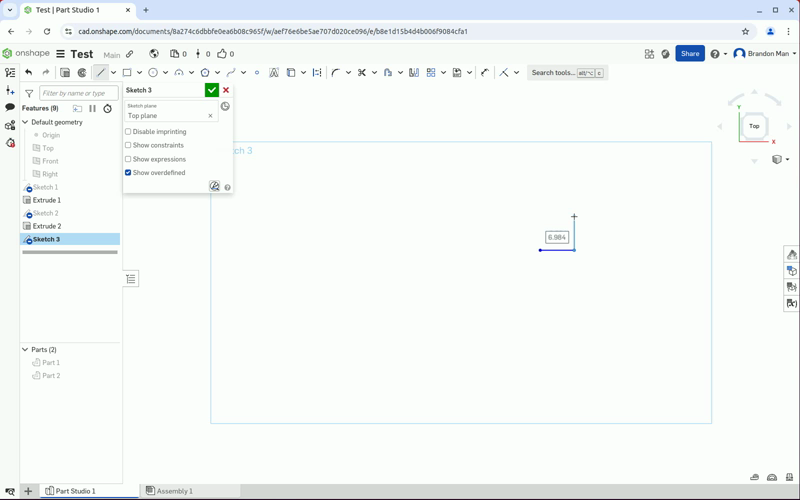
click(574, 216)
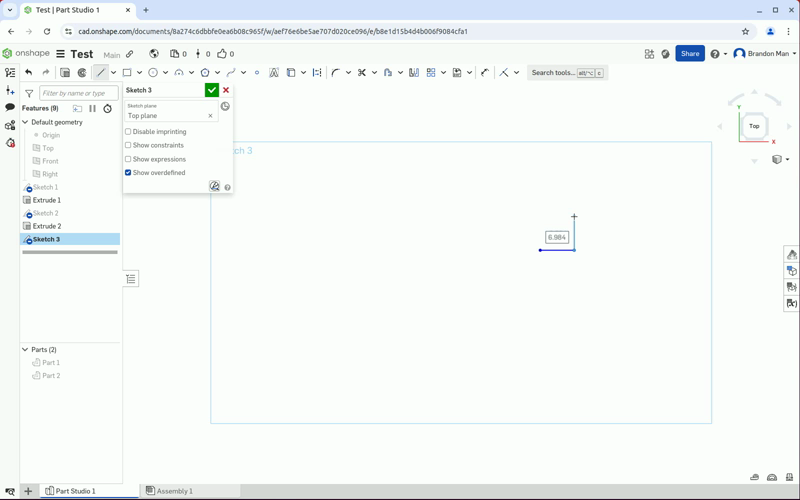
key_up(shift)
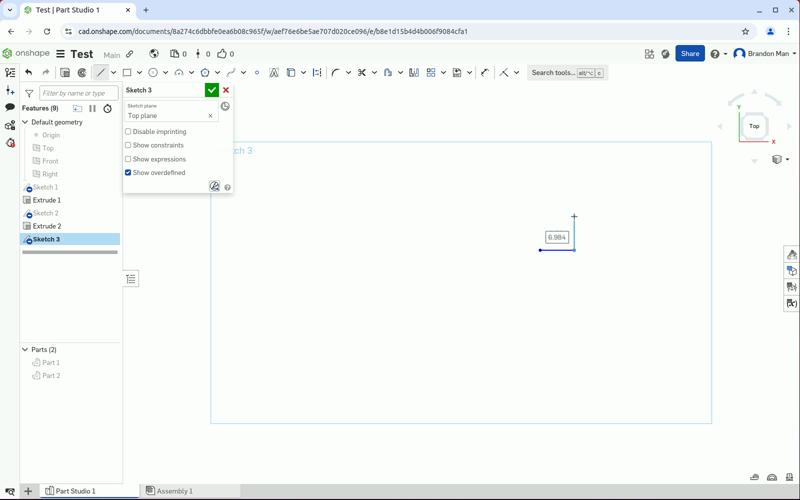
key_down(shift)
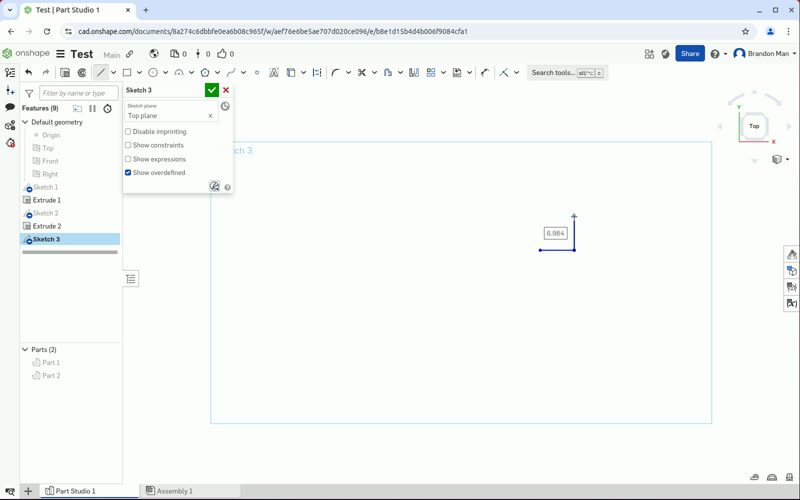
mouse_move(589, 216)
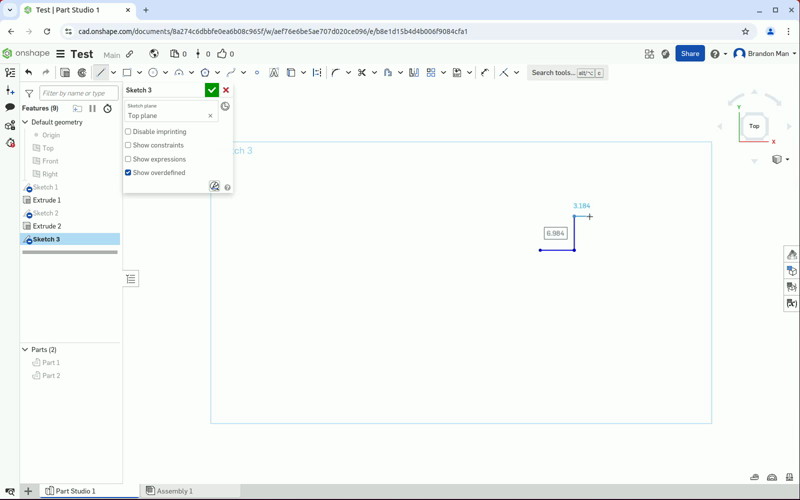
mouse_move(540, 216)
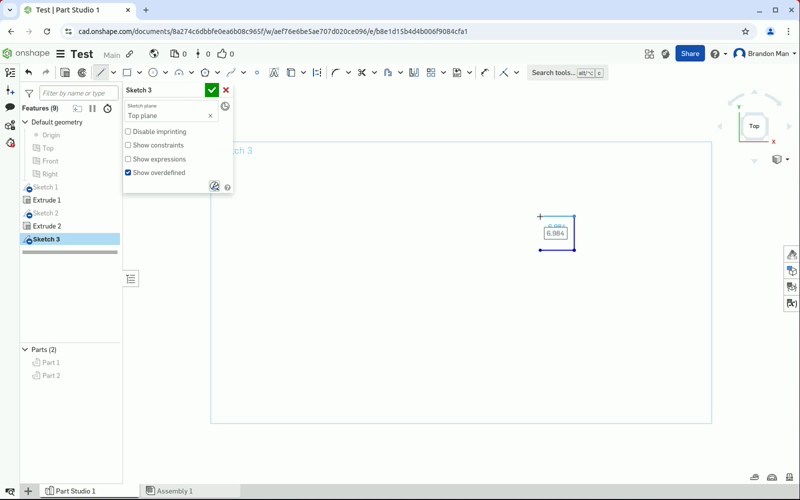
click(540, 216)
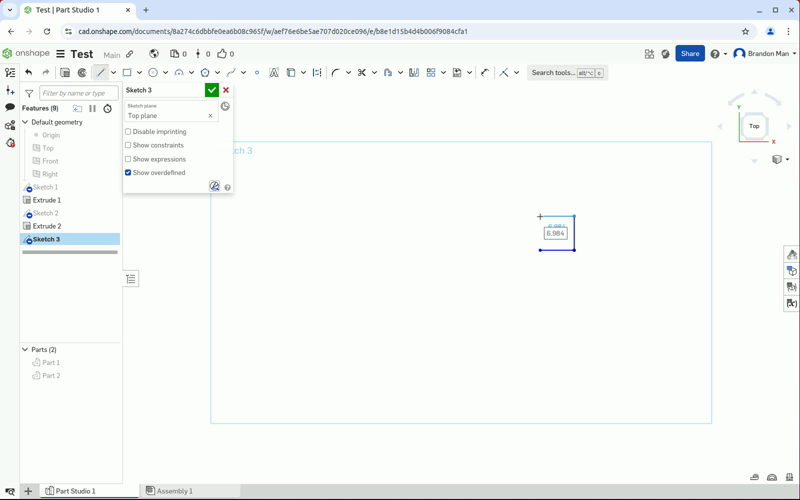
key_up(shift)
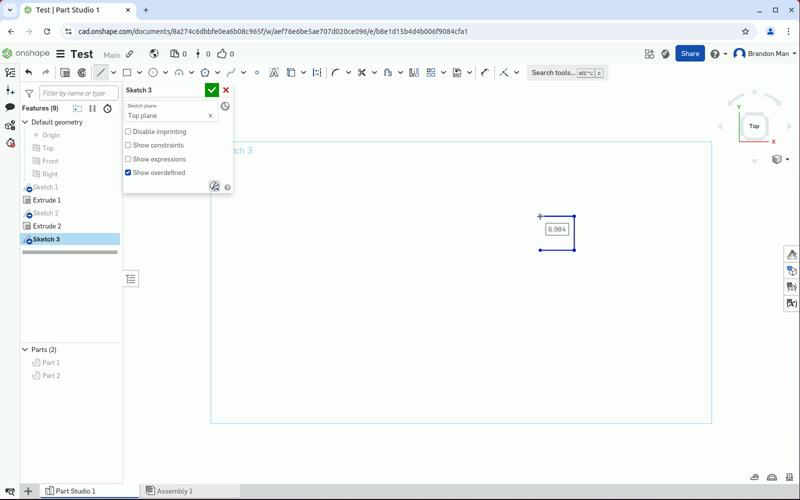
mouse_move(570, 216)
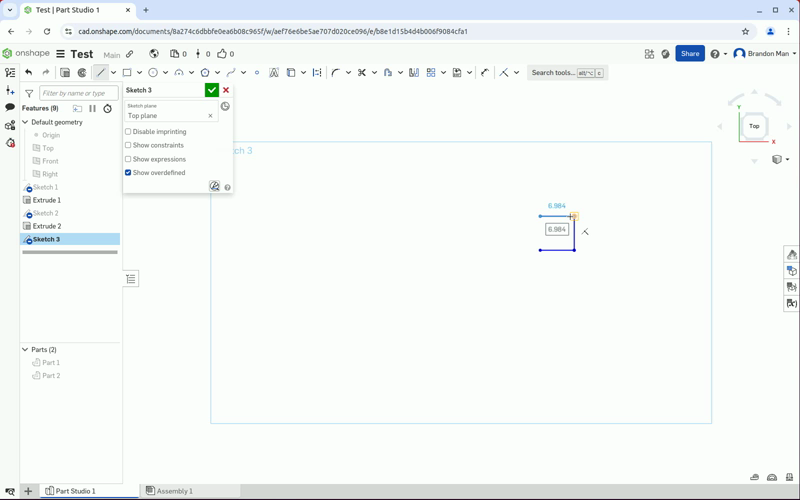
key_down(shift)
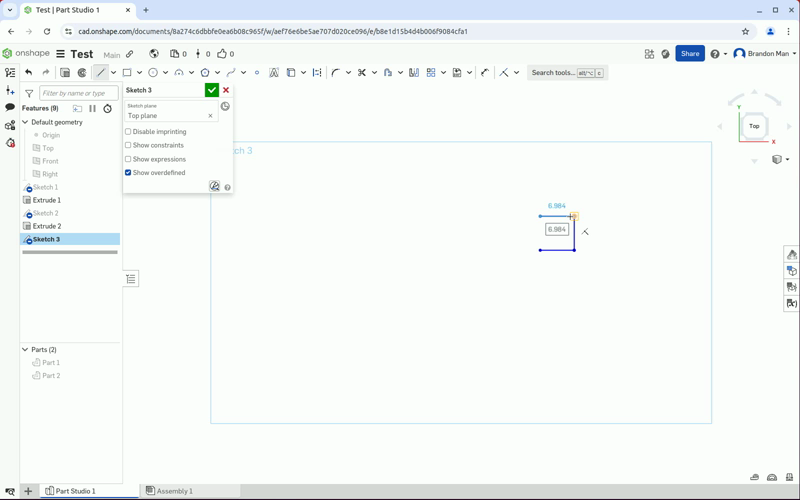
mouse_move(540, 250)
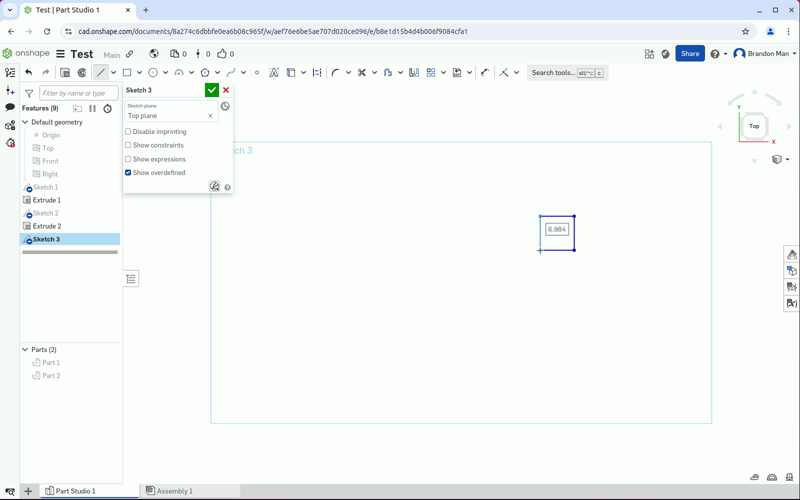
key_up(shift)
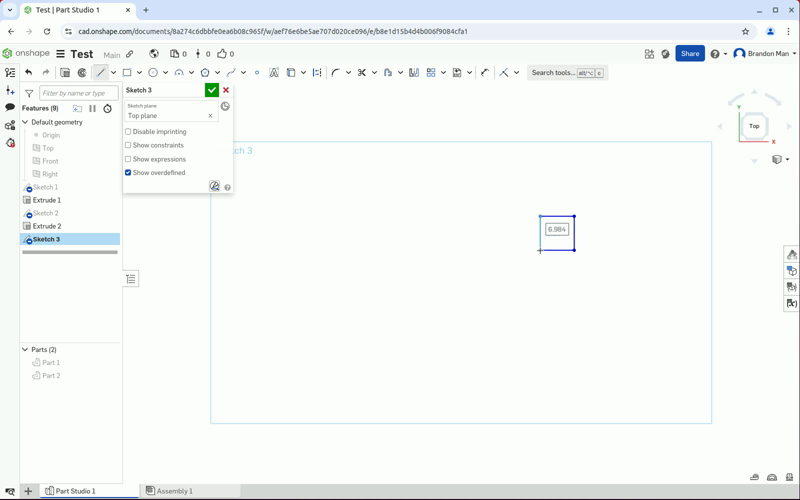
click(540, 250)
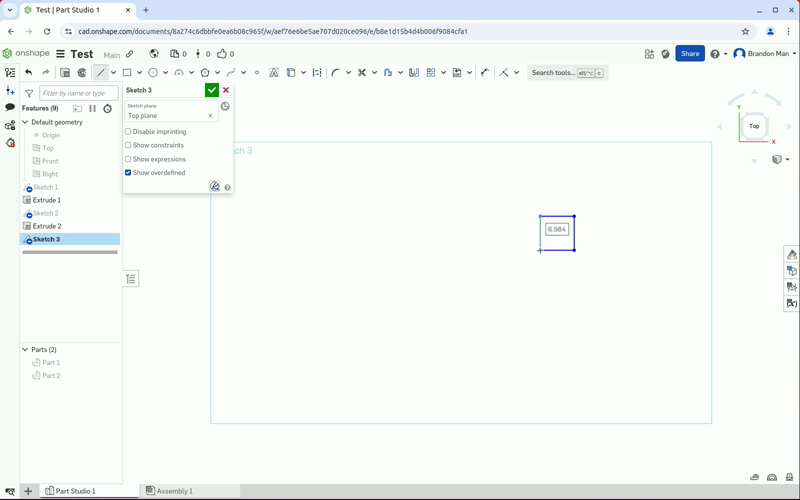
key(esc)
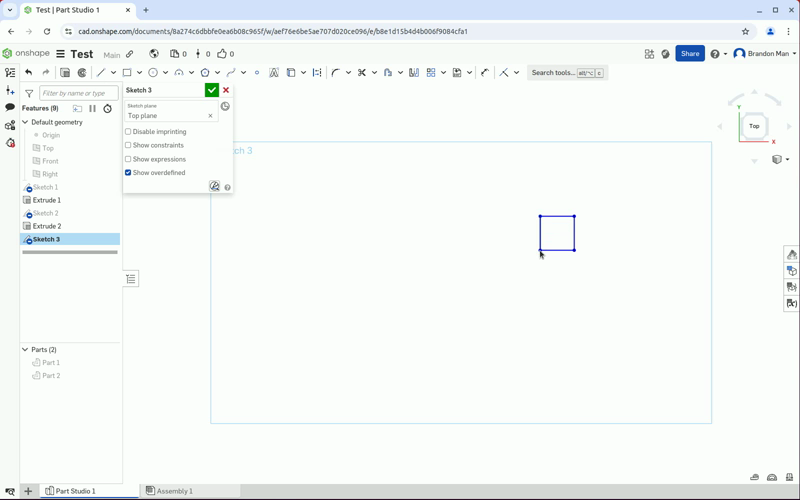
mouse_move(548, 238)
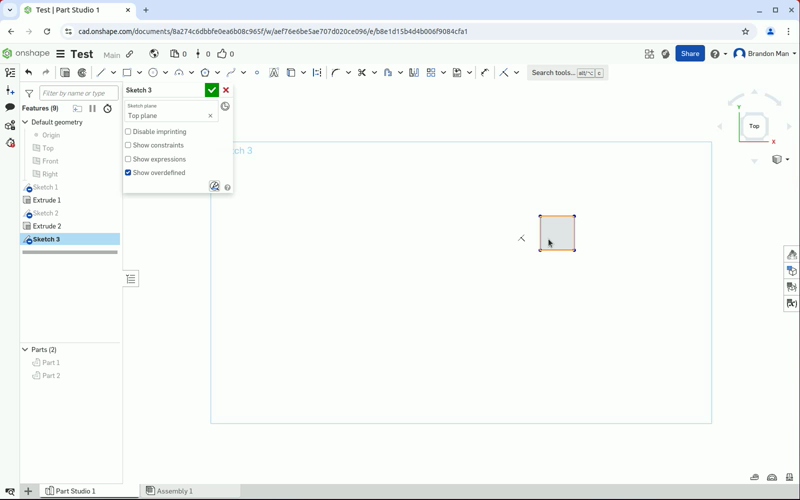
scroll(6)
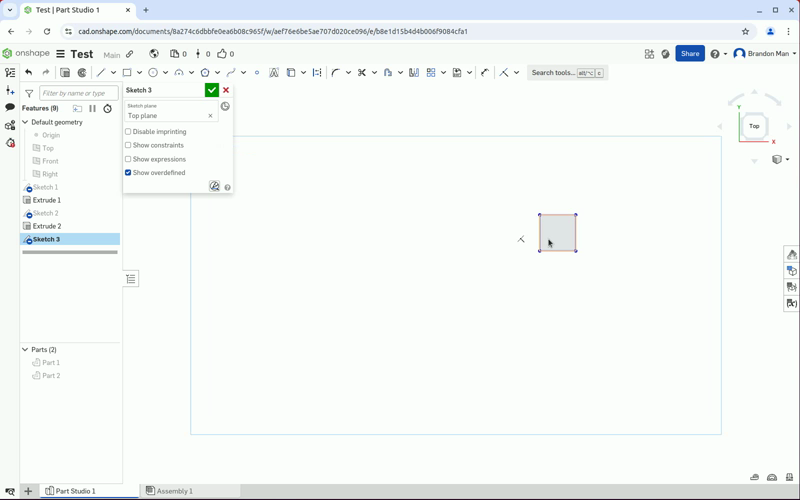
scroll(6)
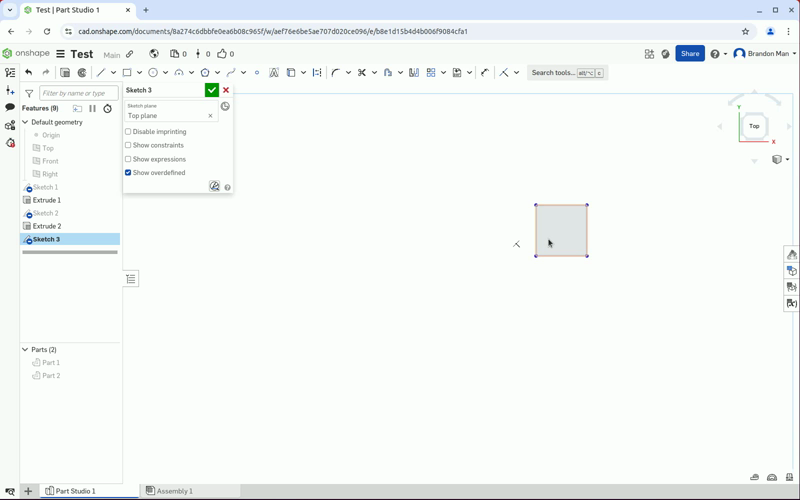
scroll(6)
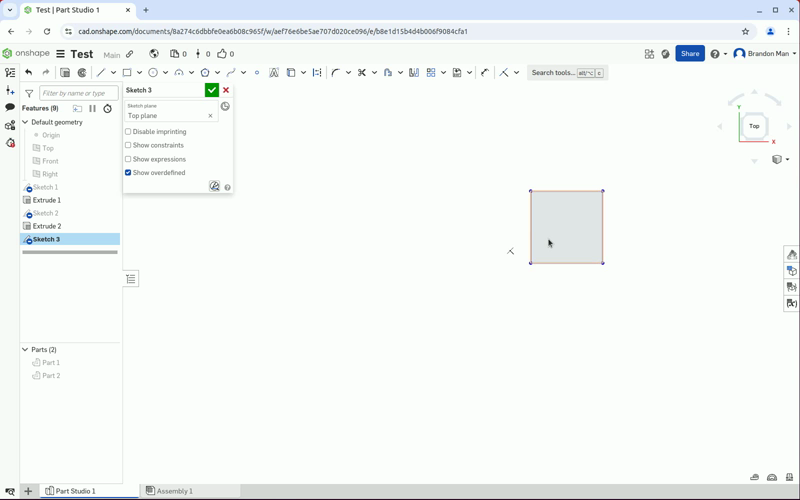
scroll(6)
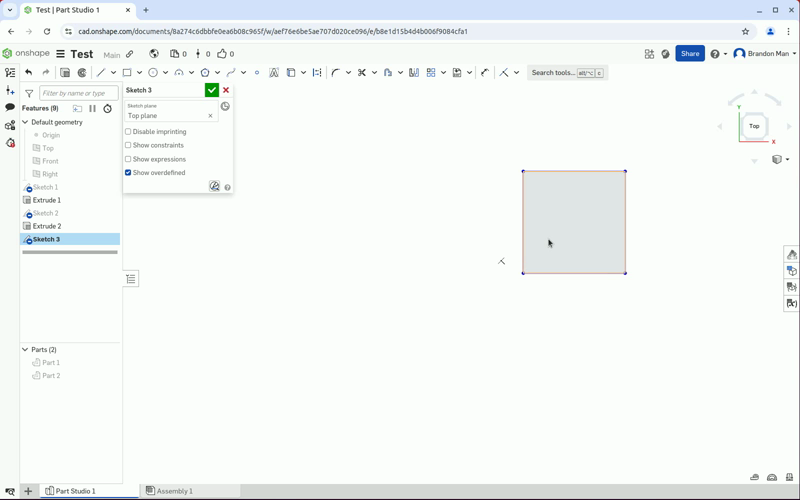
scroll(6)
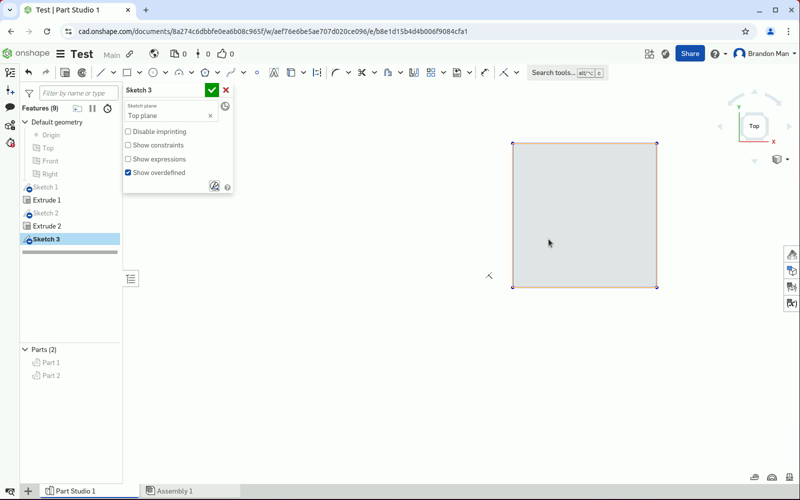
scroll(6)
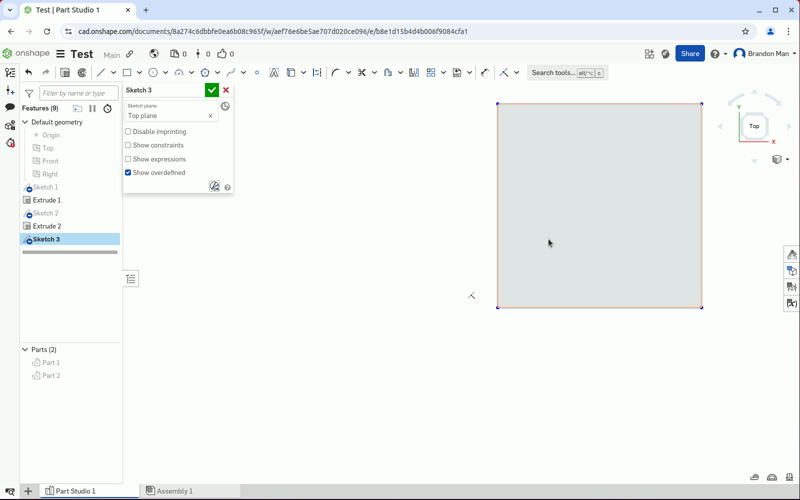
scroll(6)
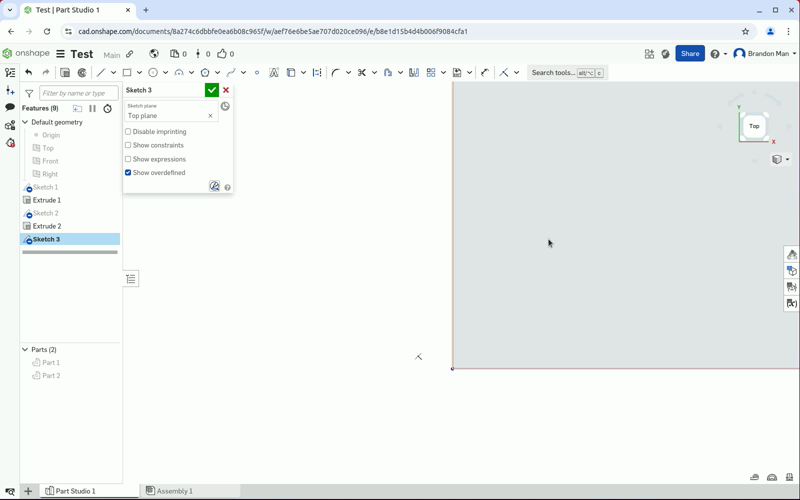
click(548, 238)
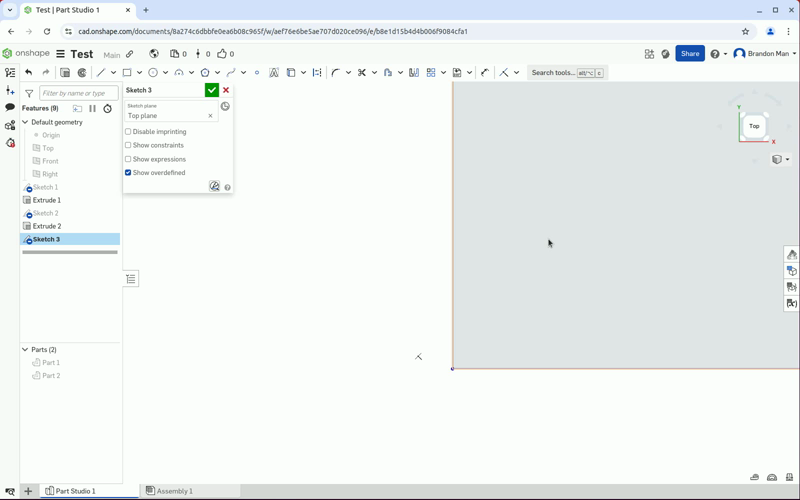
scroll(-6)
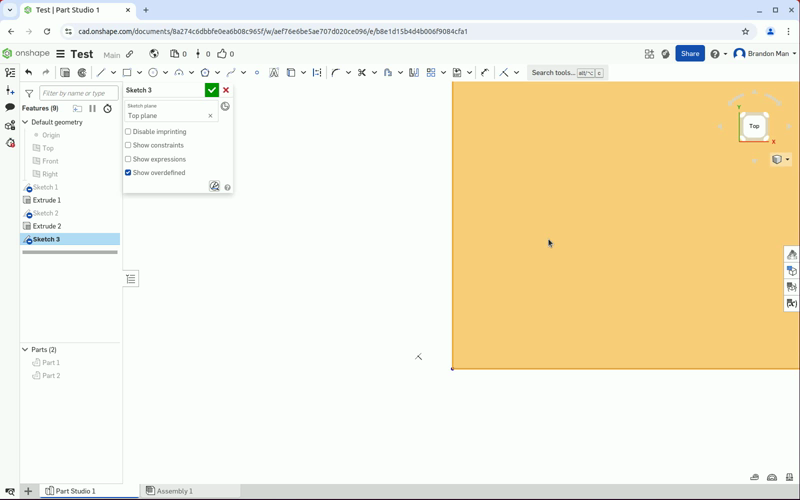
scroll(-6)
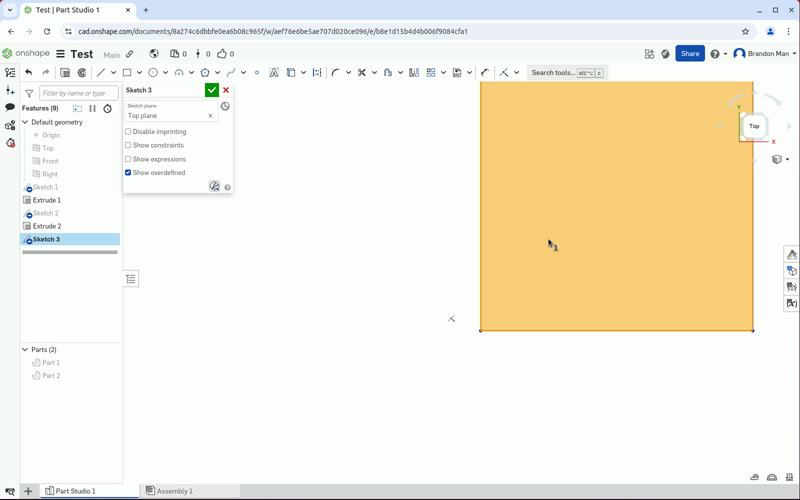
scroll(-6)
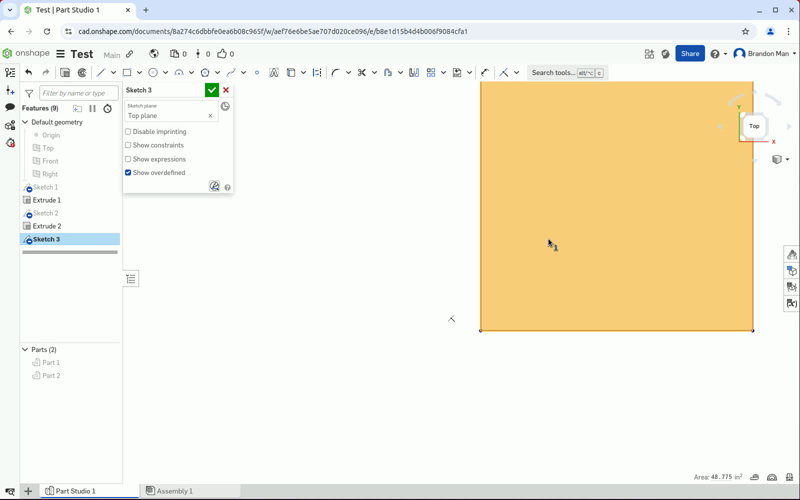
scroll(-6)
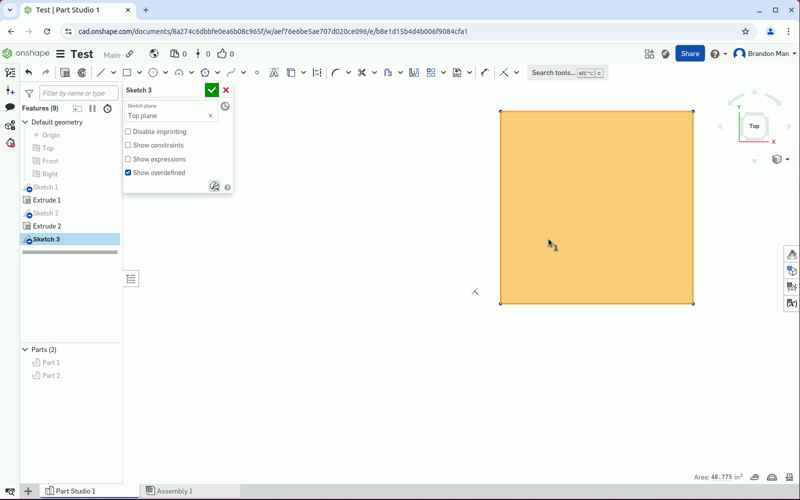
scroll(-6)
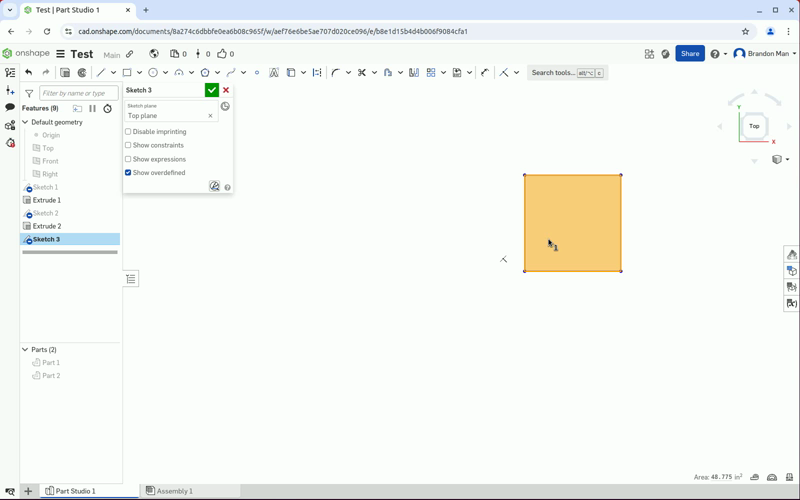
scroll(-6)
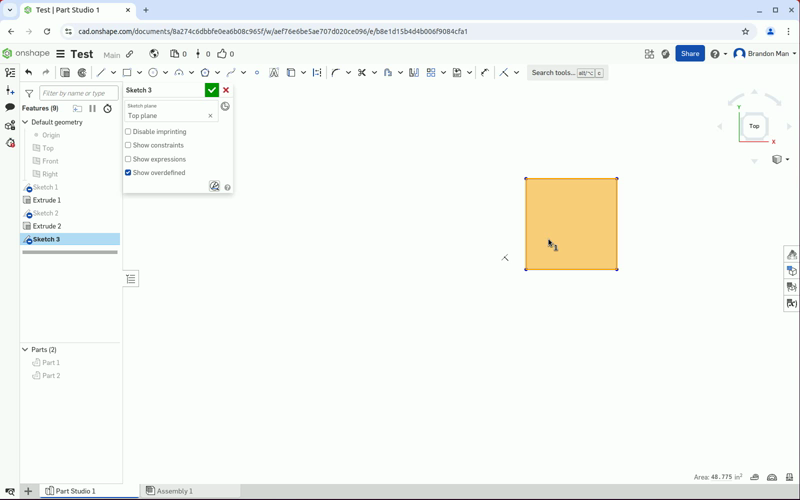
scroll(-6)
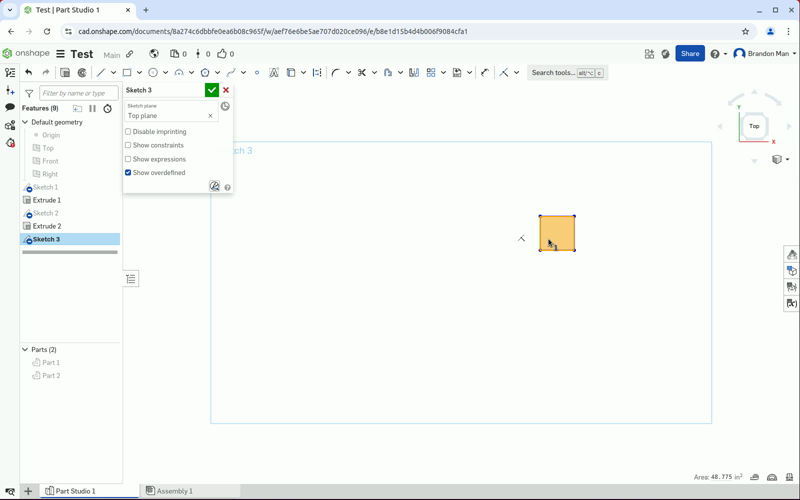
mouse_move(73, 352)
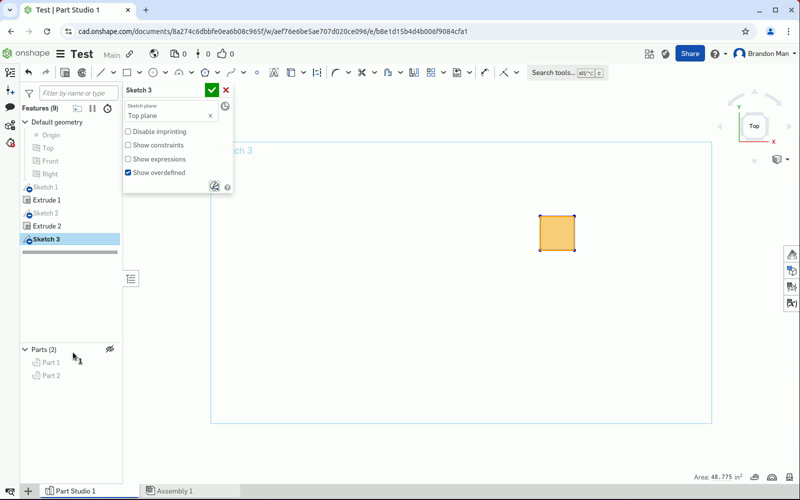
key(shift+y)
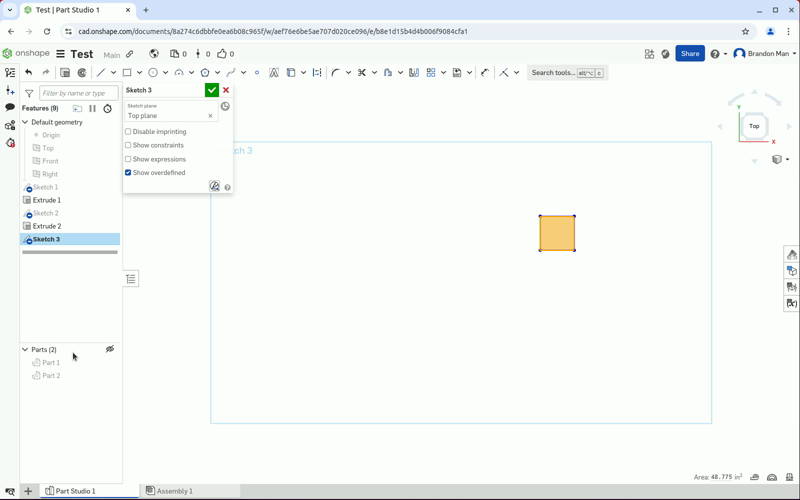
key(shift+e)
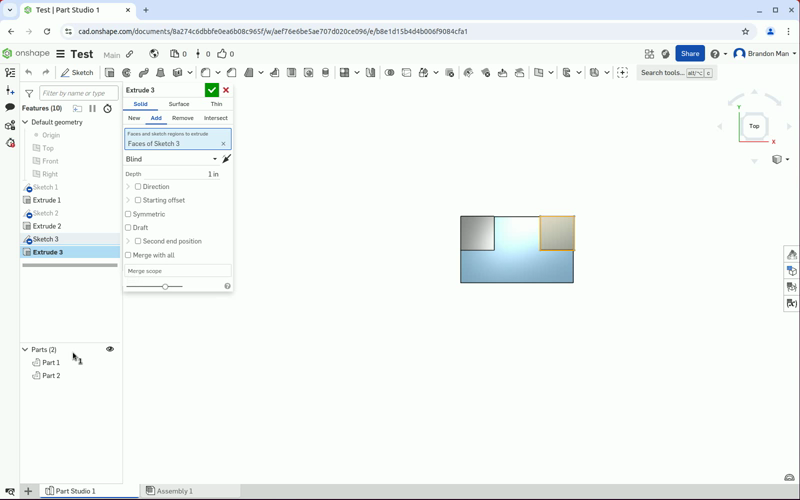
mouse_move(143, 106)
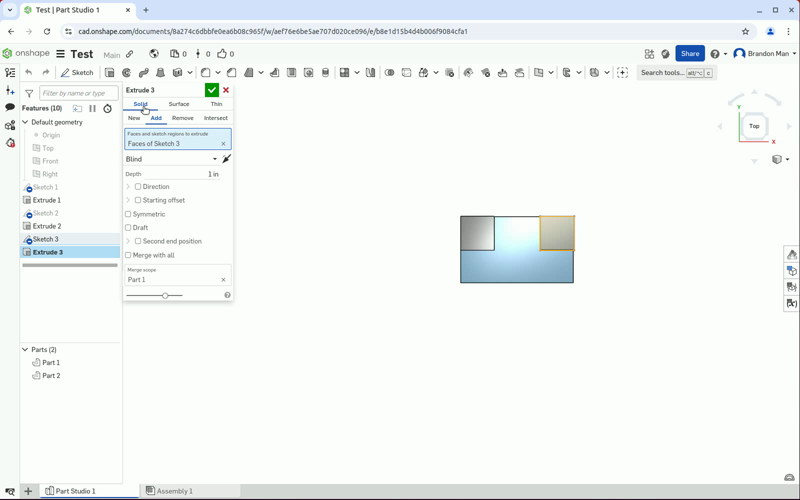
click(143, 106)
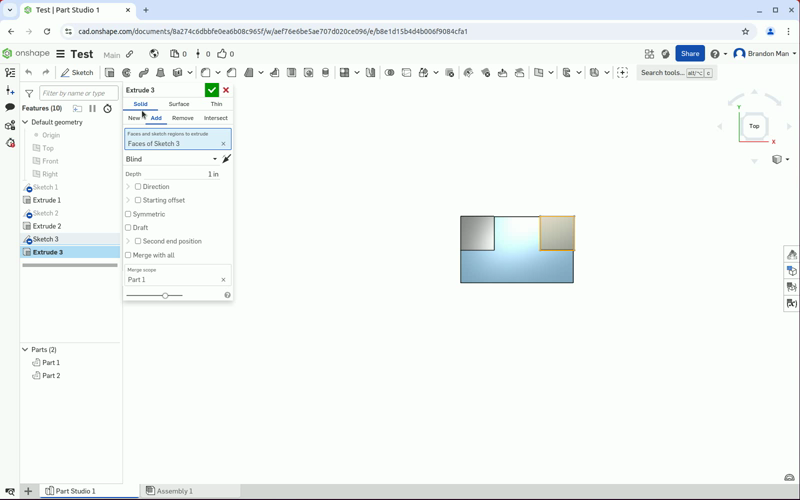
mouse_move(137, 120)
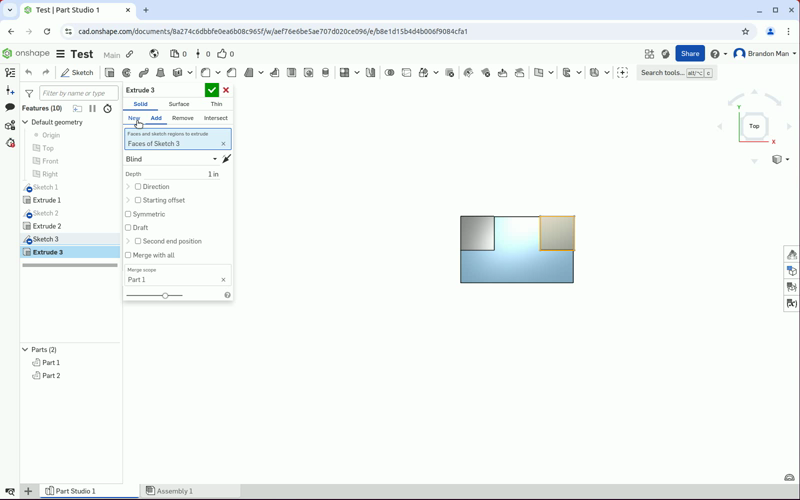
click(137, 120)
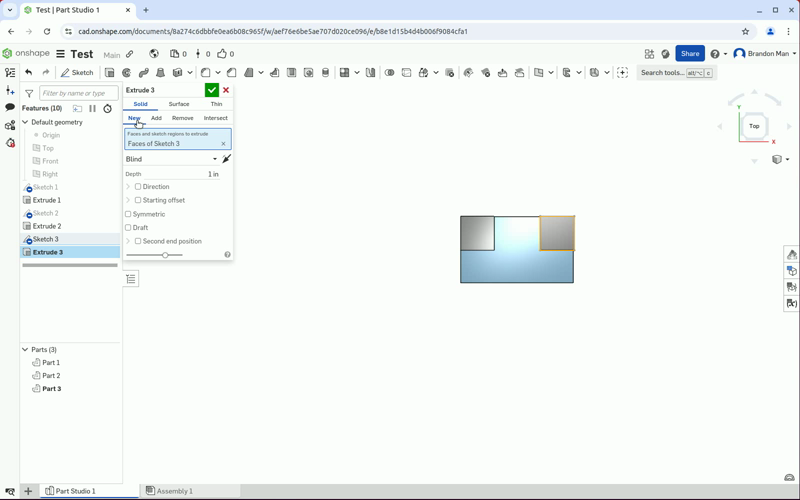
key(tab, 4)
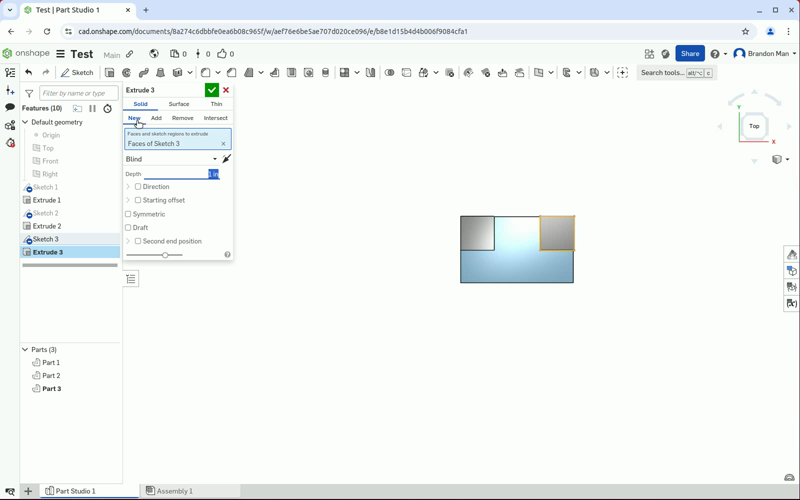
text(11.313)
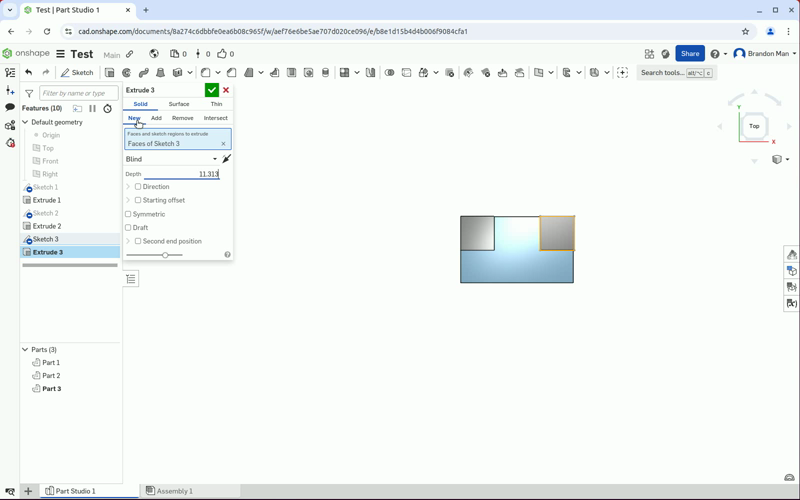
key(enter)
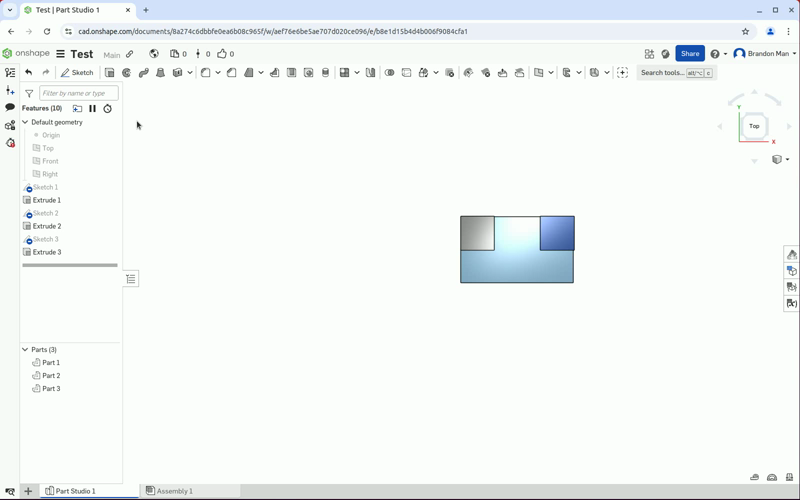
key(shift+h)
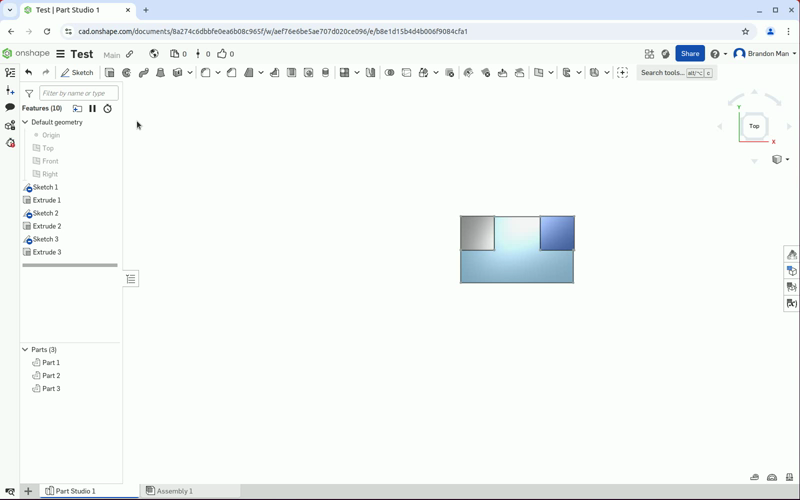
key(shift+h)
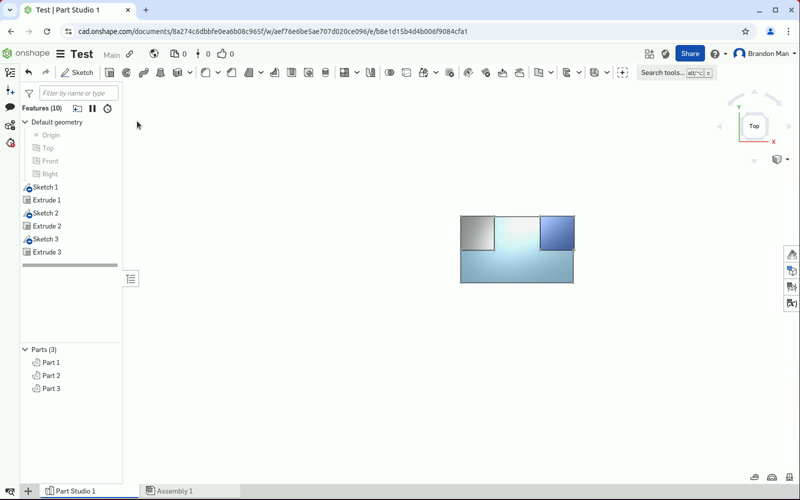
key(shift+7)
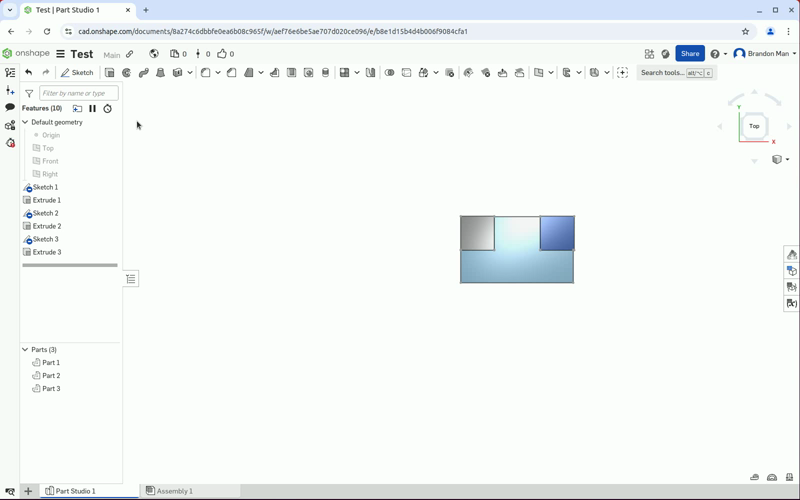
key(up, 3)
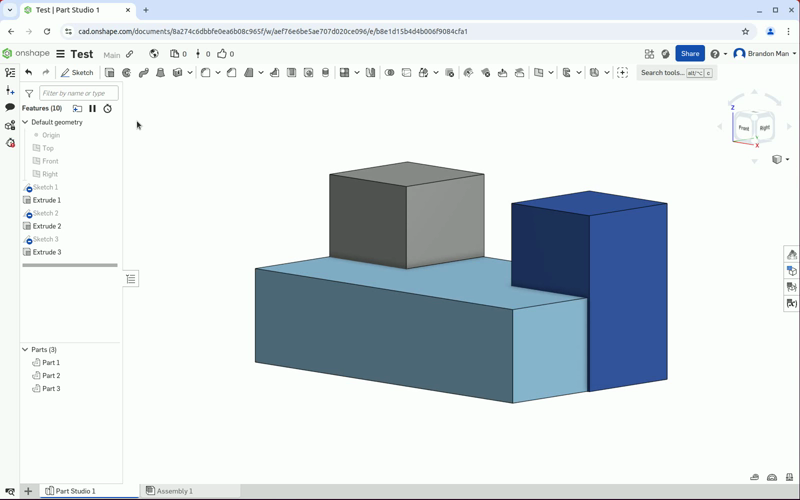
key(left, 3)
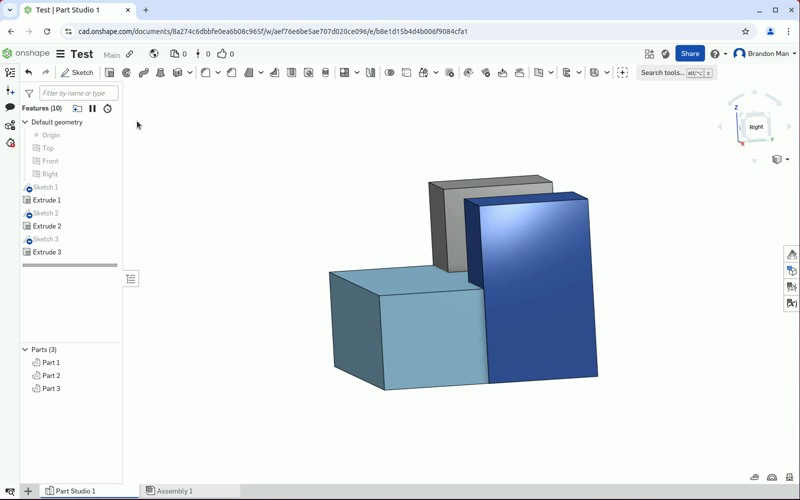
key(right, 3)
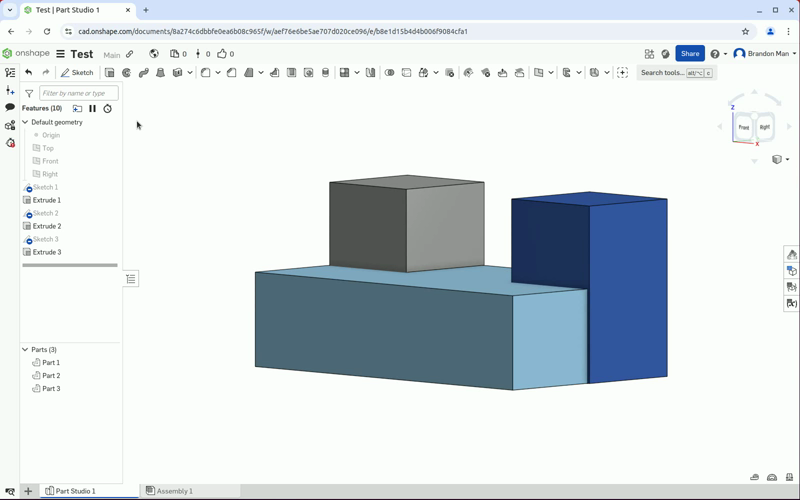
key(down, 3)
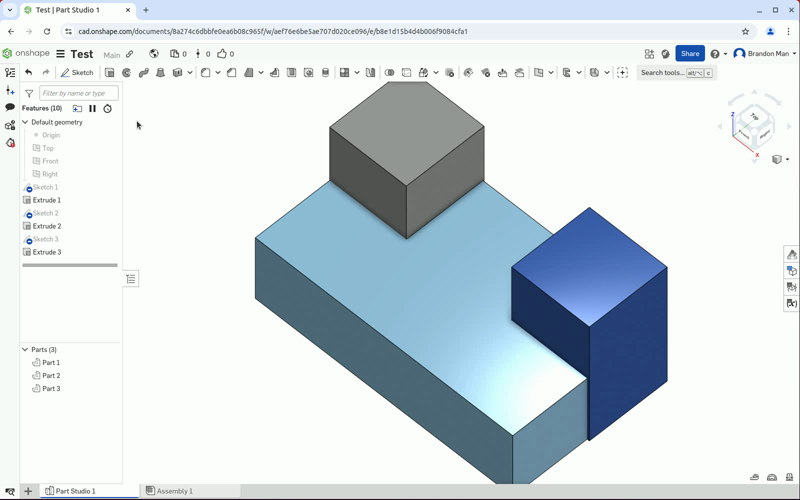
mouse_move(73, 189)
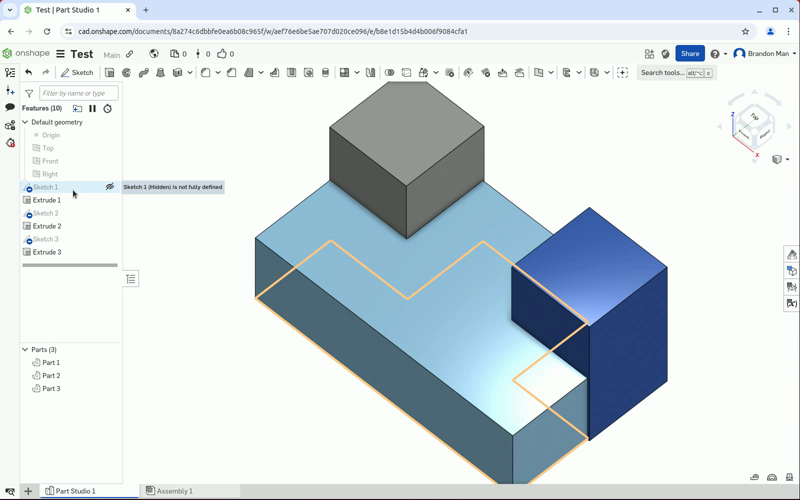
click(73, 189)